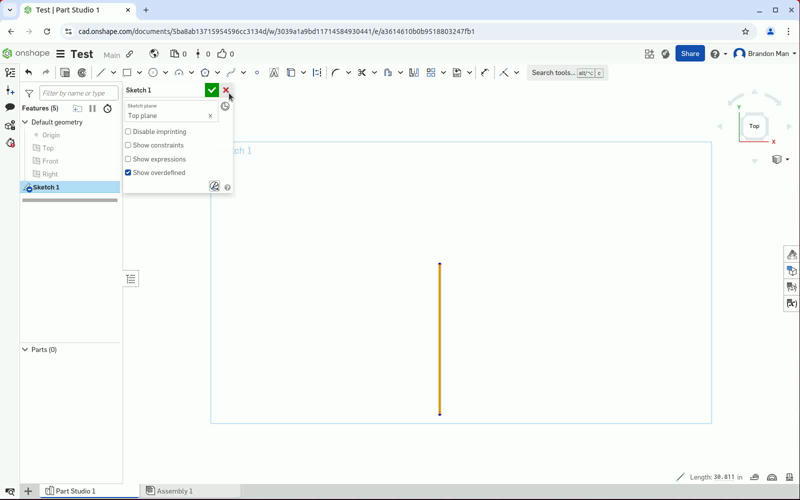
key(shift+h)
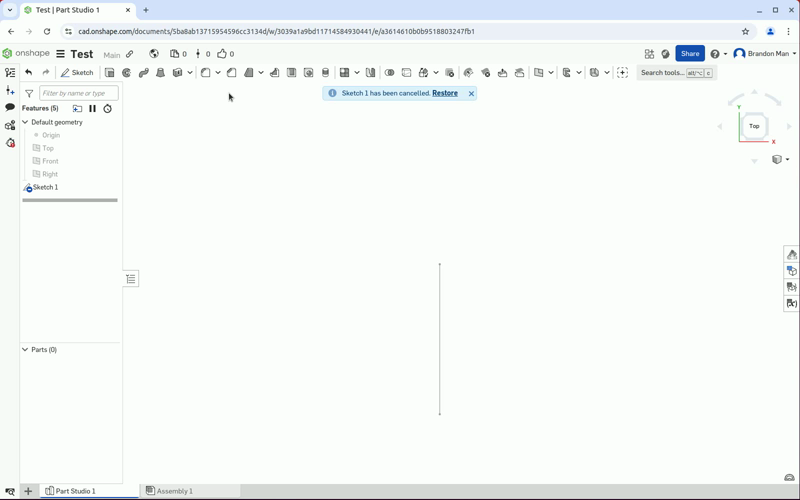
mouse_move(73, 352)
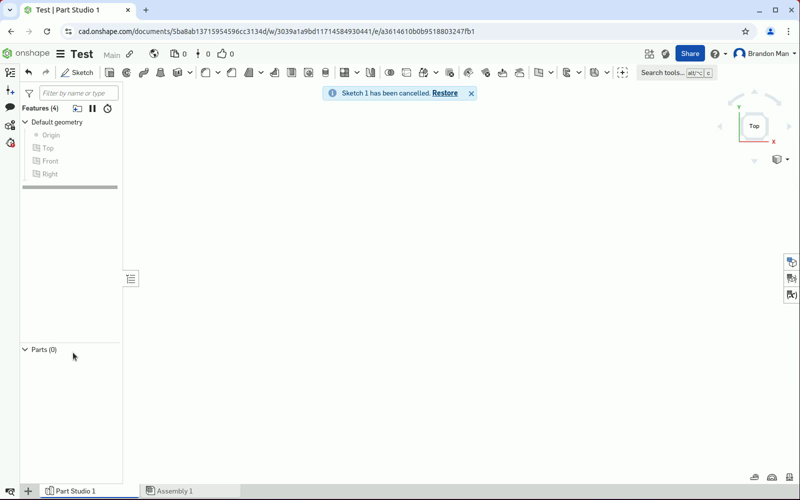
key(y)
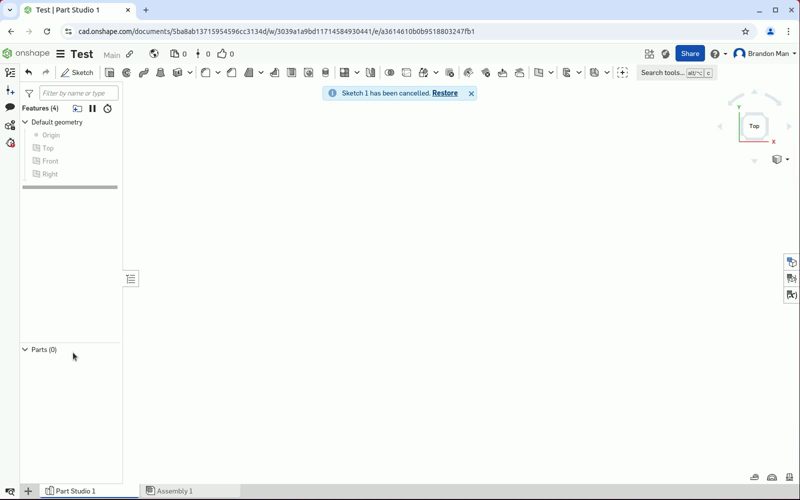
key(shift+p)
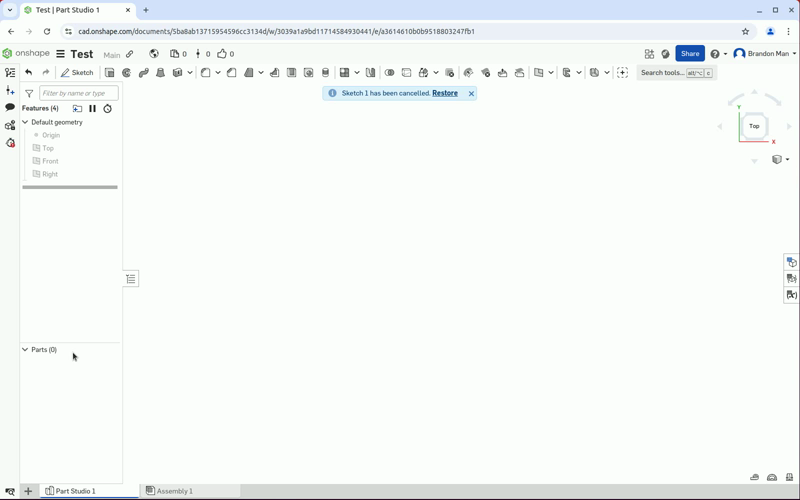
key(space)
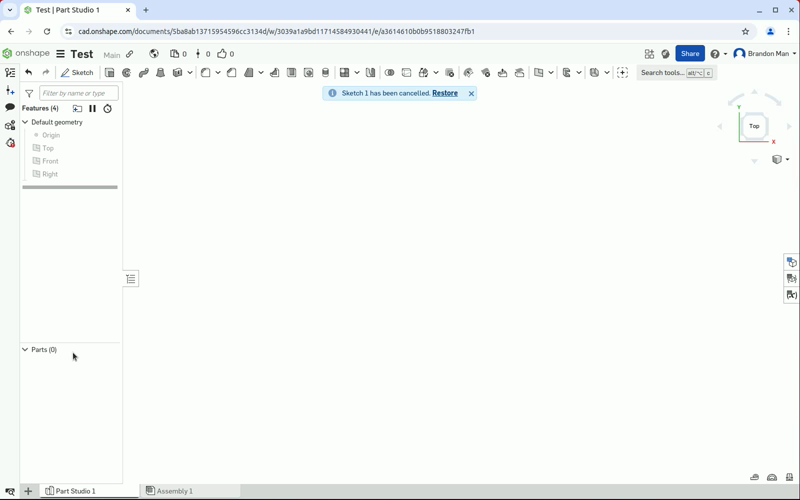
key_down(shift)
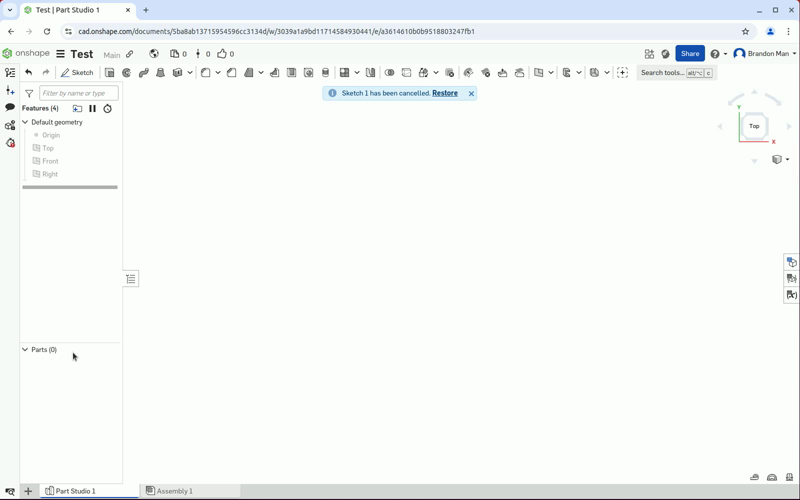
key(up)
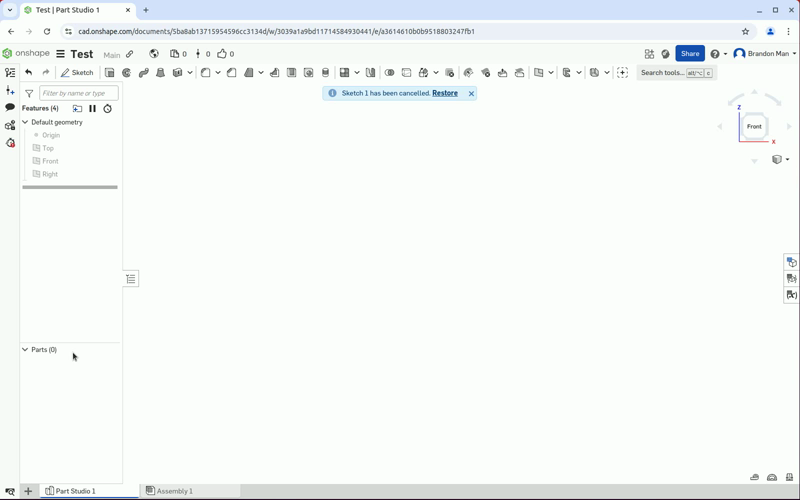
key_up(shift)
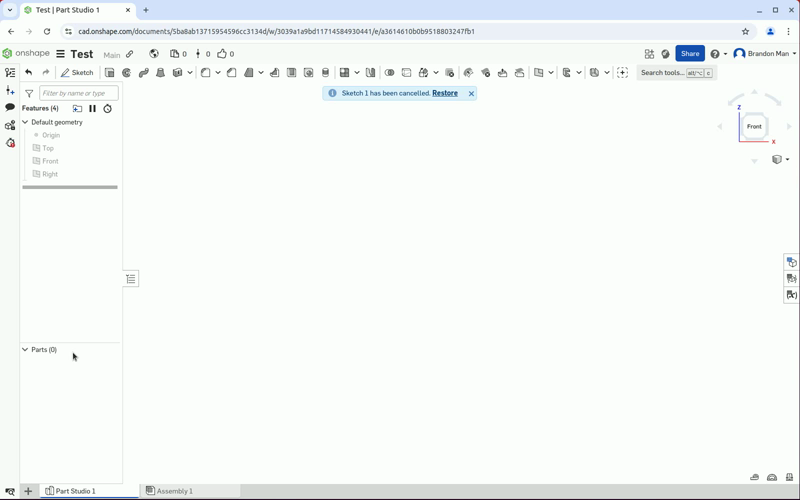
mouse_move(73, 352)
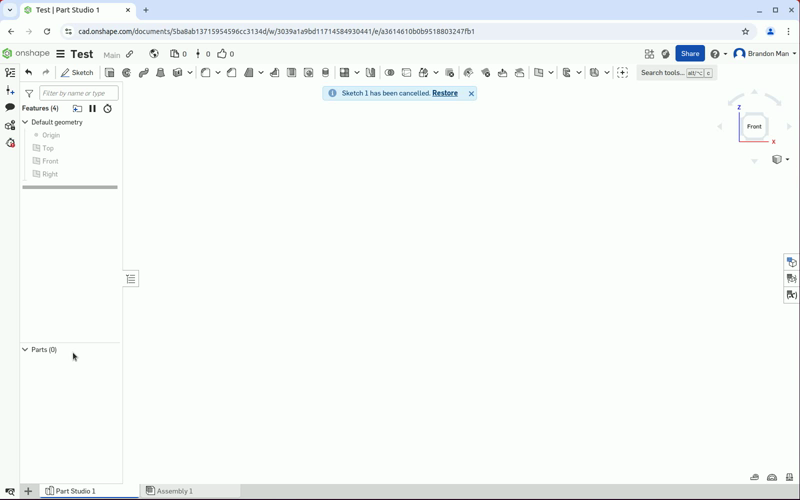
key(shift+y)
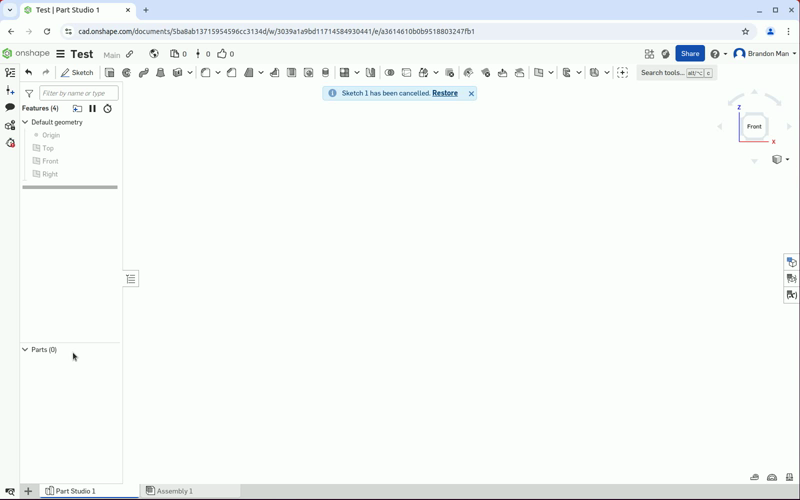
key(shift+s)
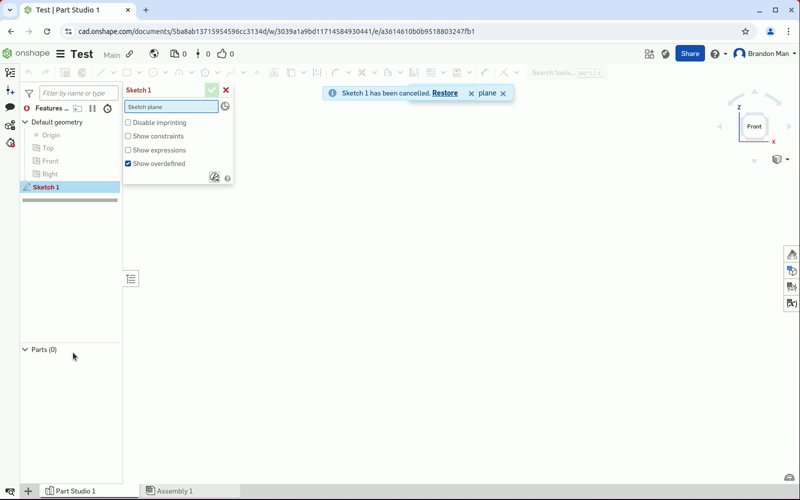
mouse_move(73, 163)
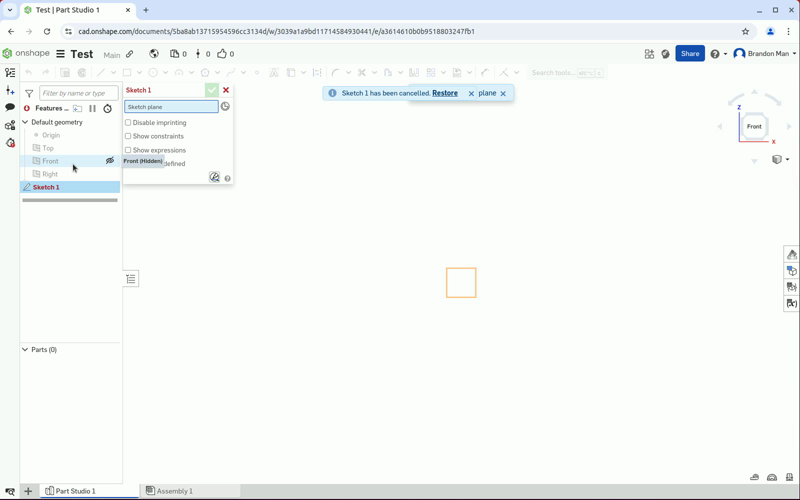
click(73, 163)
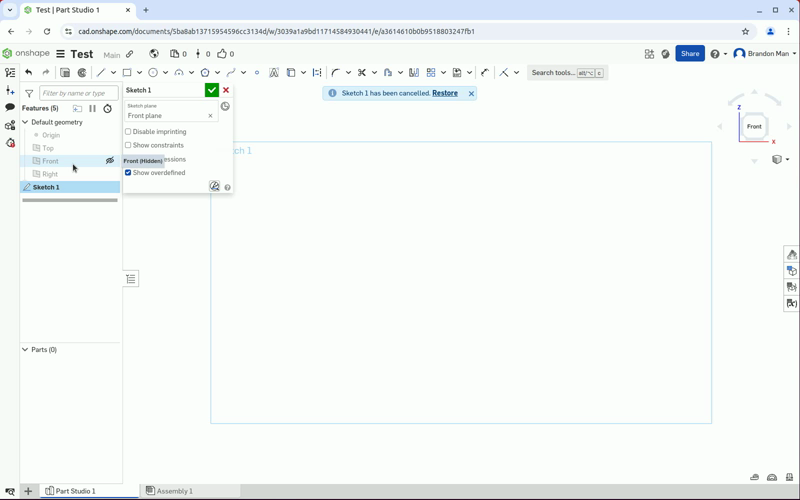
mouse_move(73, 352)
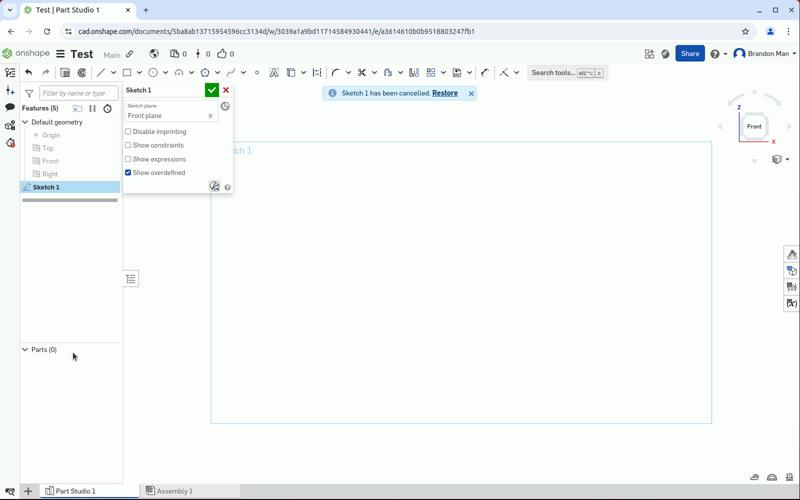
key(y)
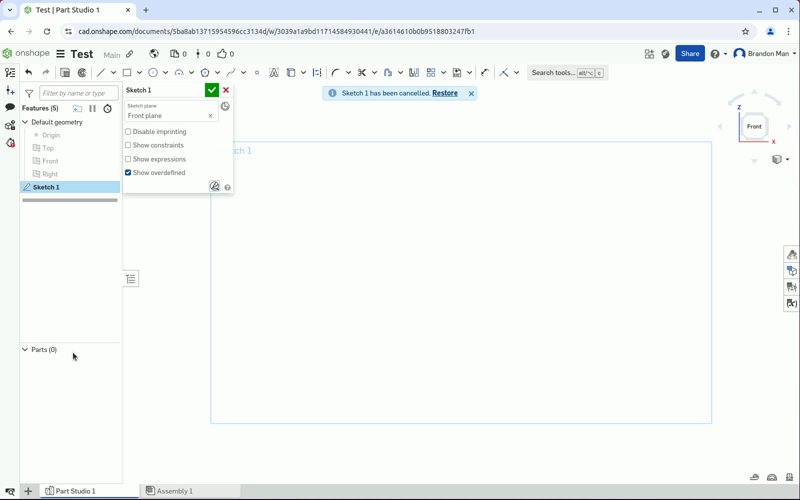
key(l)
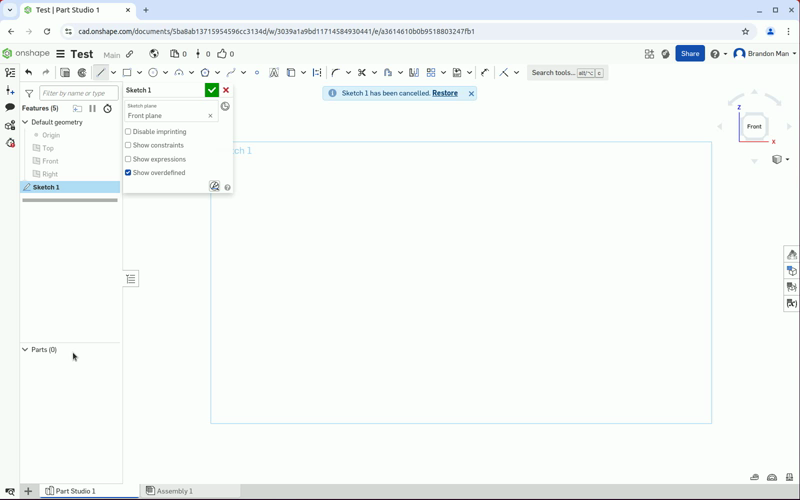
key_down(shift)
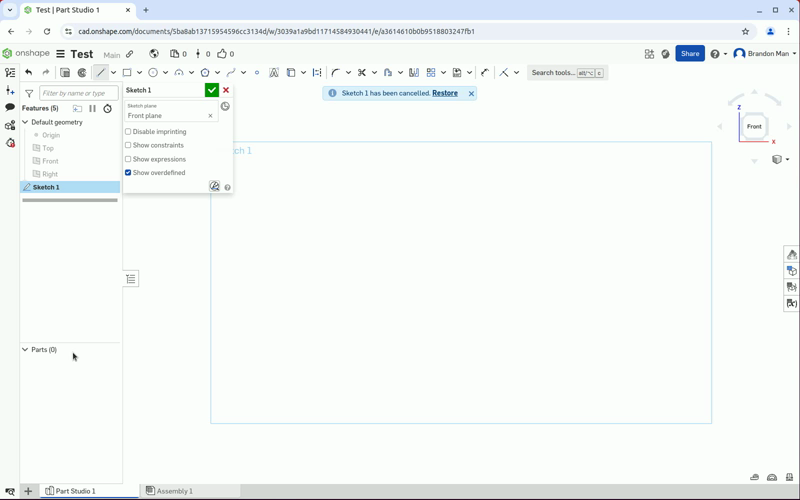
mouse_move(348, 372)
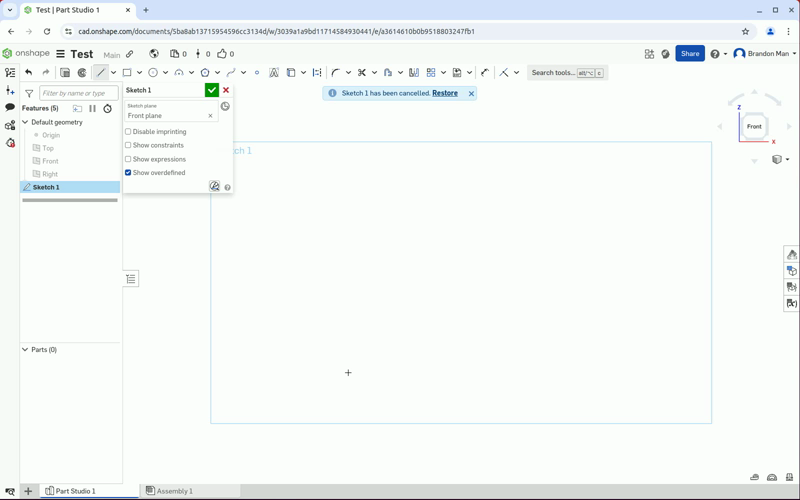
click(348, 372)
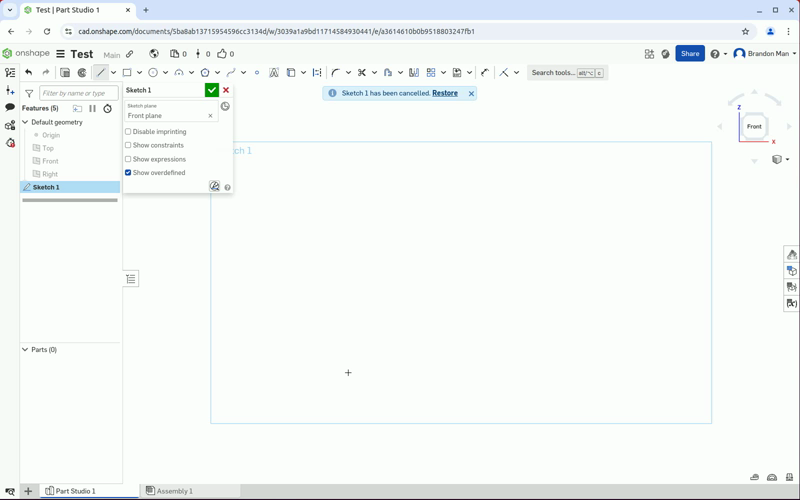
key_up(shift)
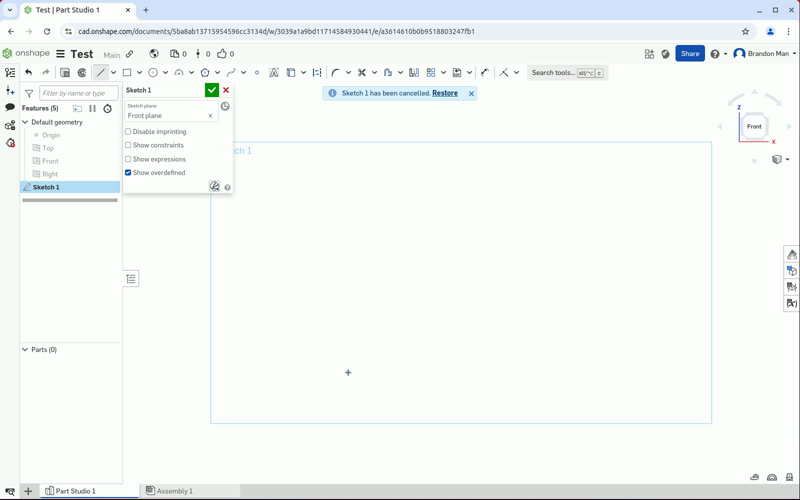
key_down(shift)
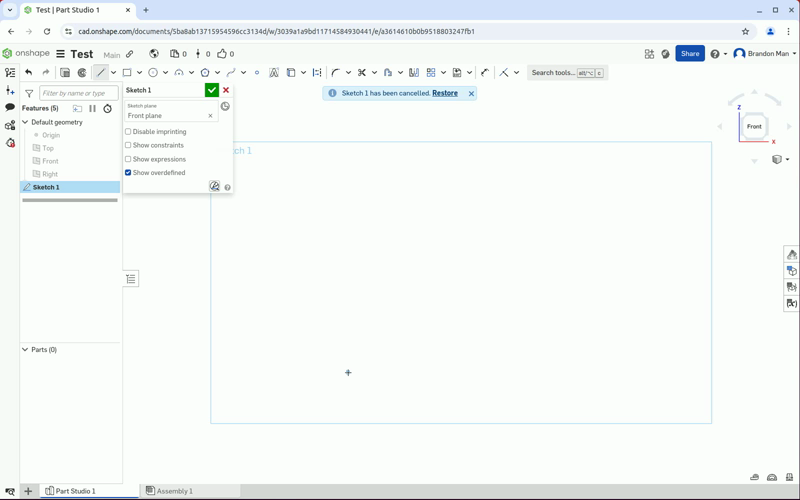
mouse_move(572, 372)
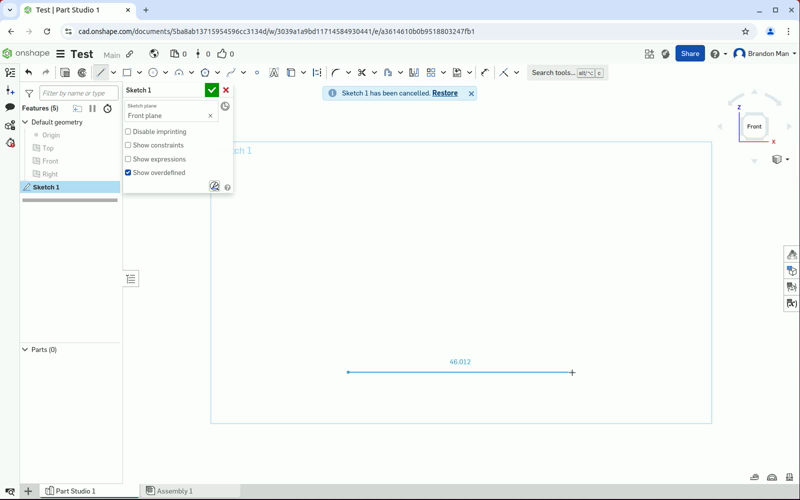
click(572, 372)
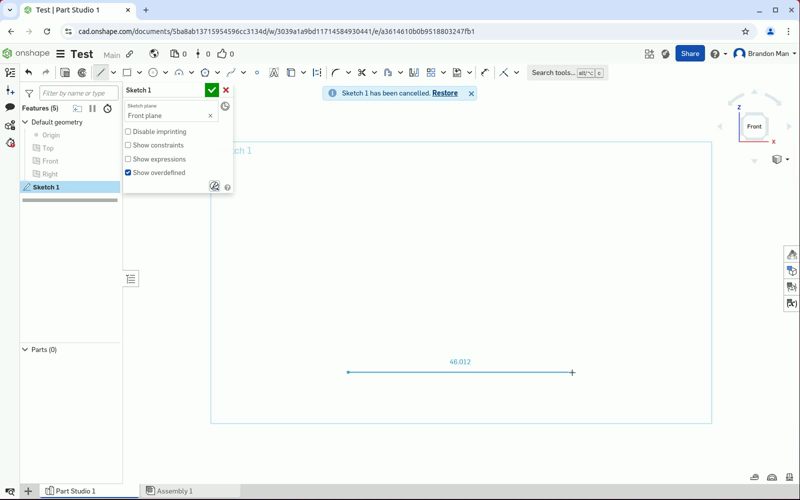
key_up(shift)
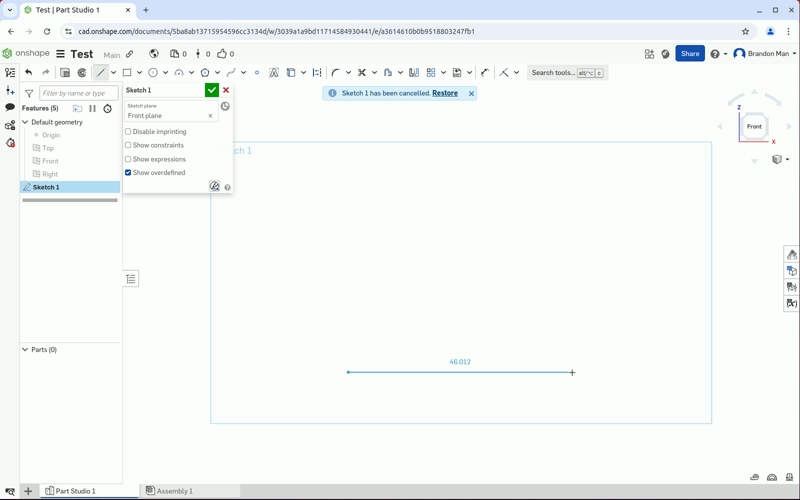
key_down(shift)
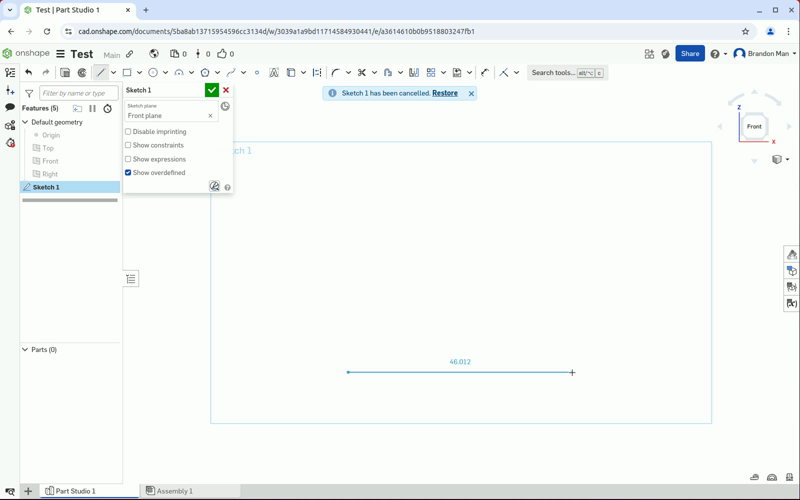
mouse_move(572, 195)
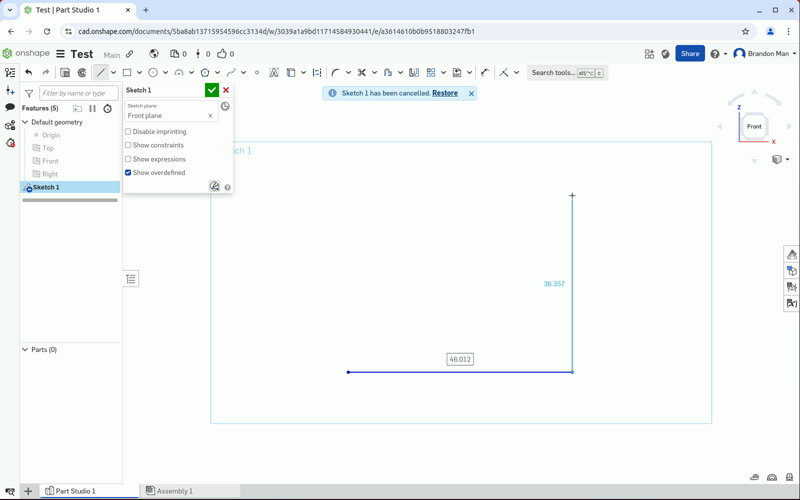
click(572, 195)
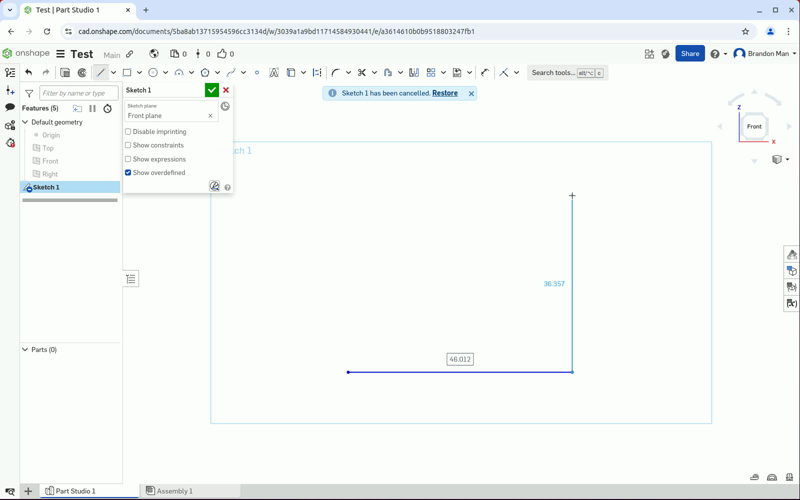
key_up(shift)
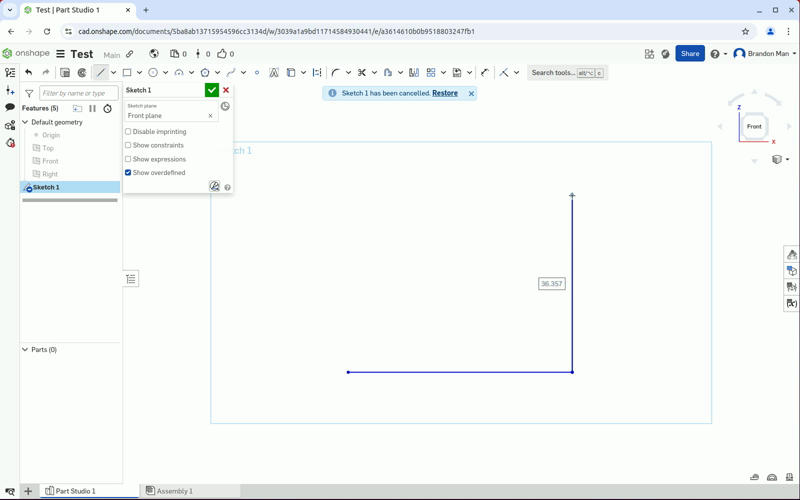
key_down(shift)
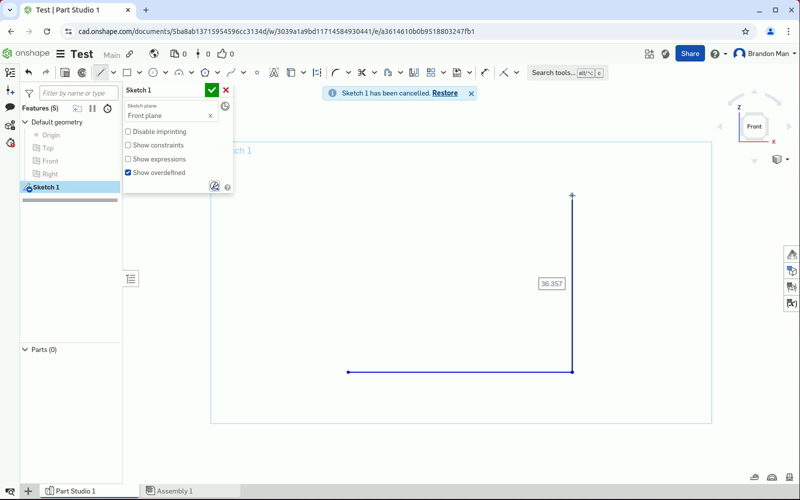
mouse_move(487, 195)
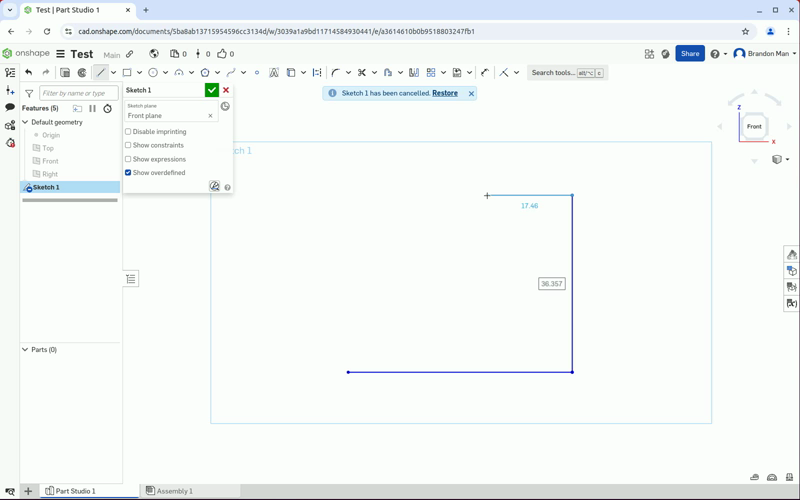
click(487, 195)
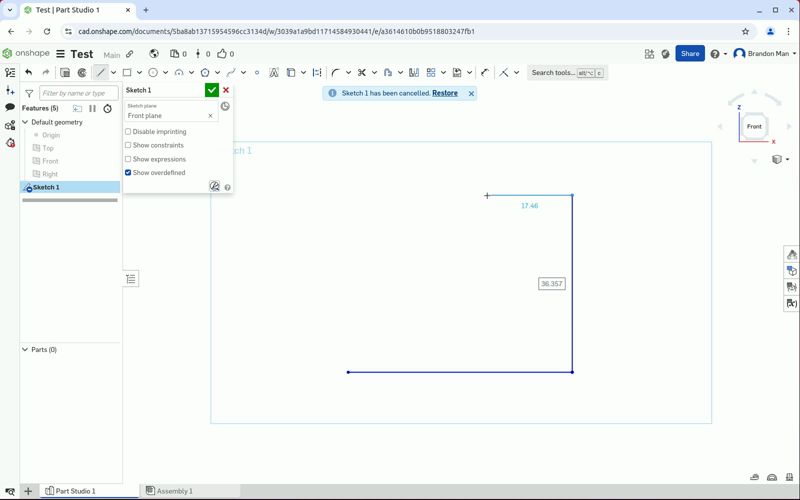
key_up(shift)
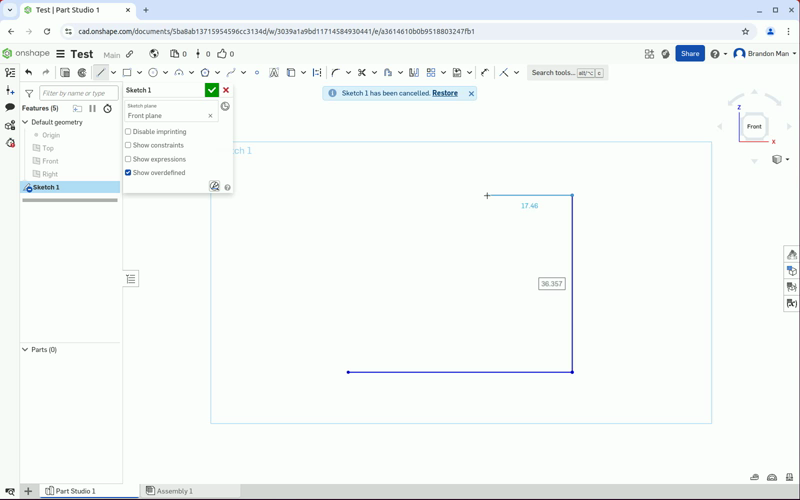
key_down(shift)
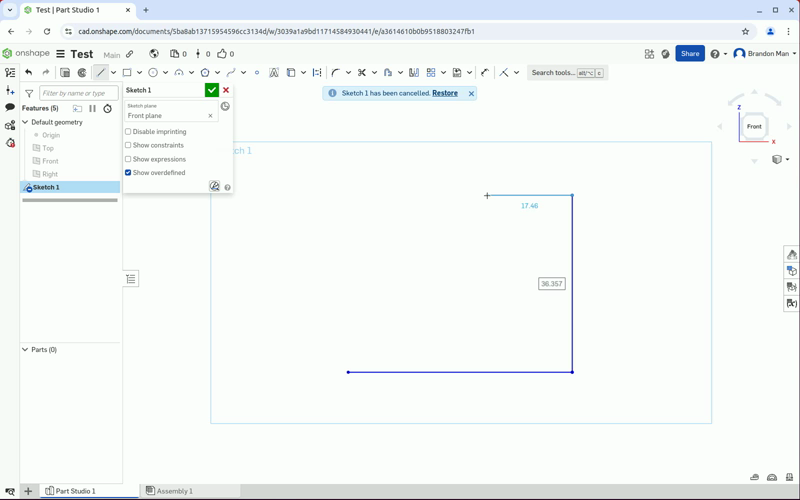
mouse_move(487, 282)
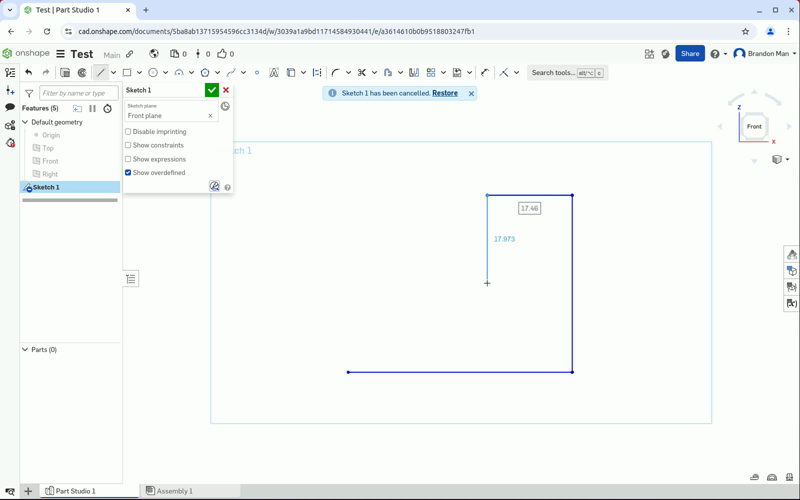
click(487, 282)
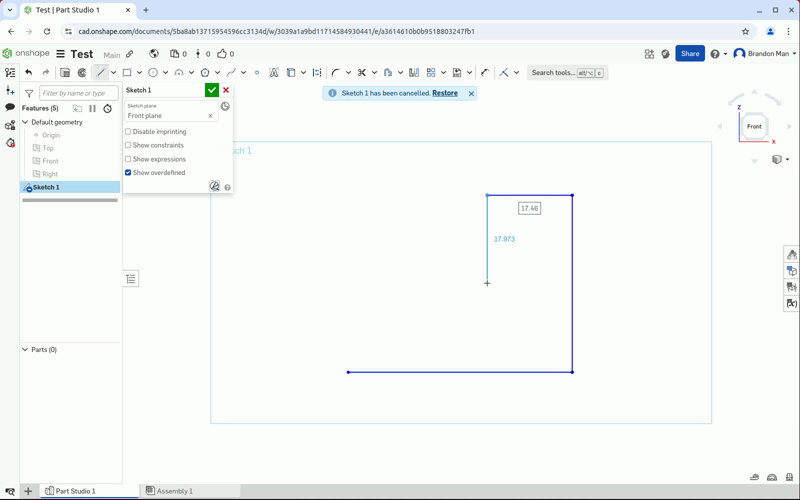
key_up(shift)
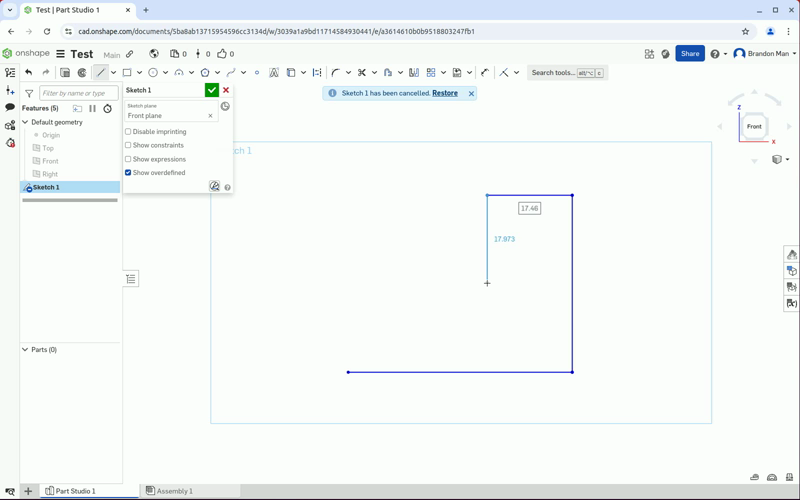
key_down(shift)
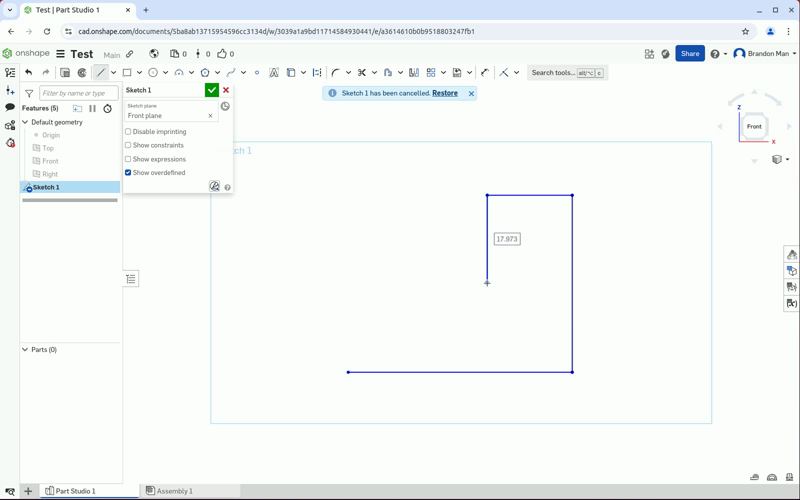
mouse_move(517, 282)
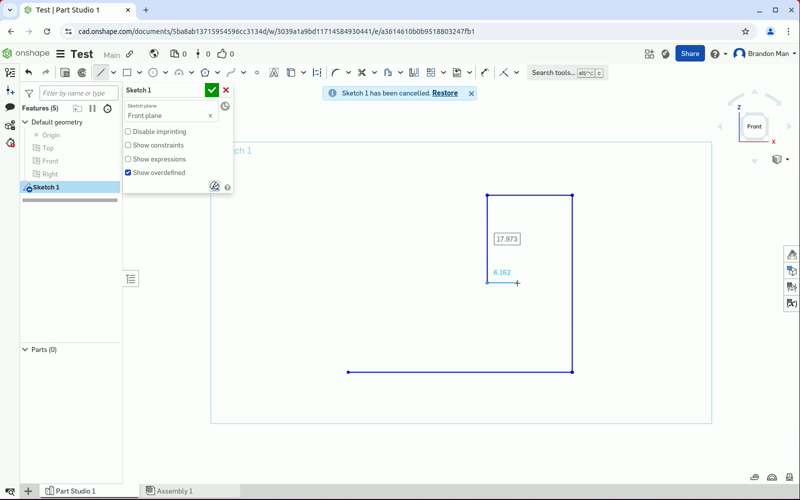
mouse_move(433, 282)
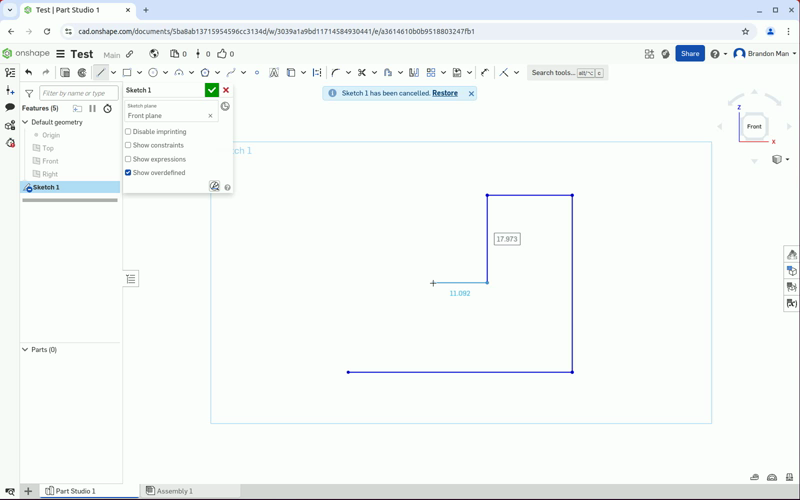
click(433, 282)
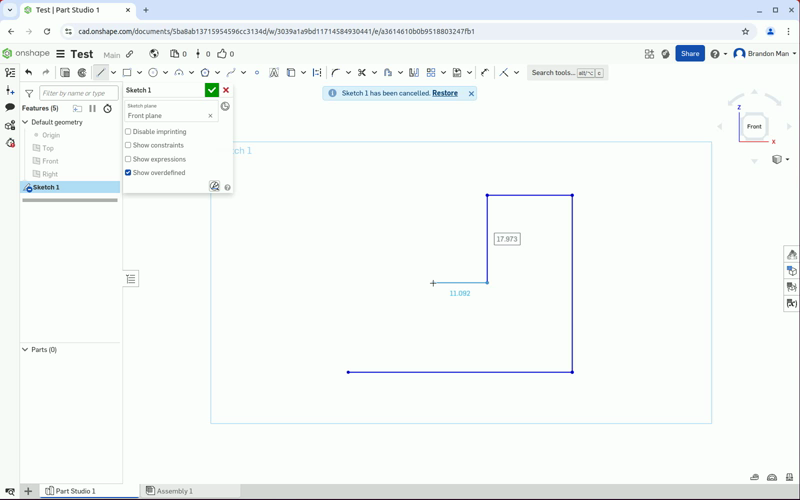
key_up(shift)
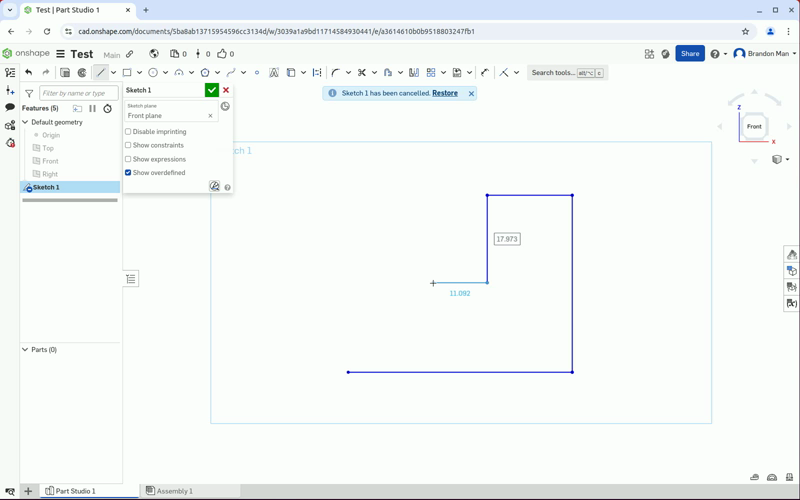
key_down(shift)
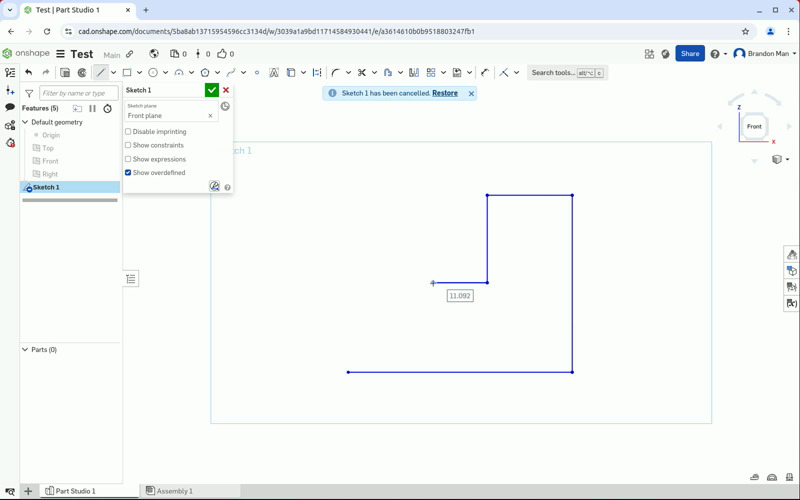
mouse_move(433, 195)
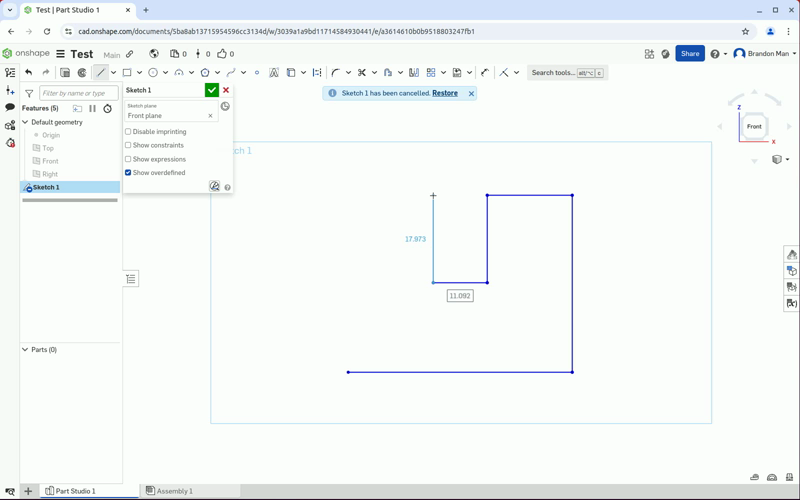
click(433, 195)
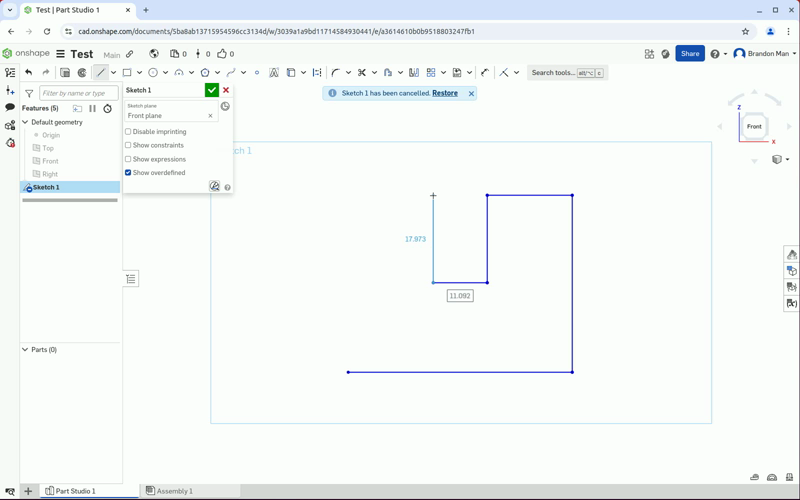
key_up(shift)
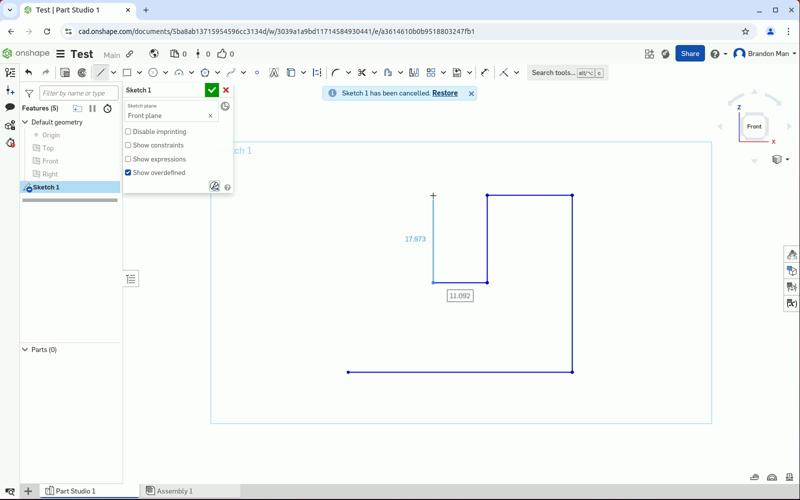
key_down(shift)
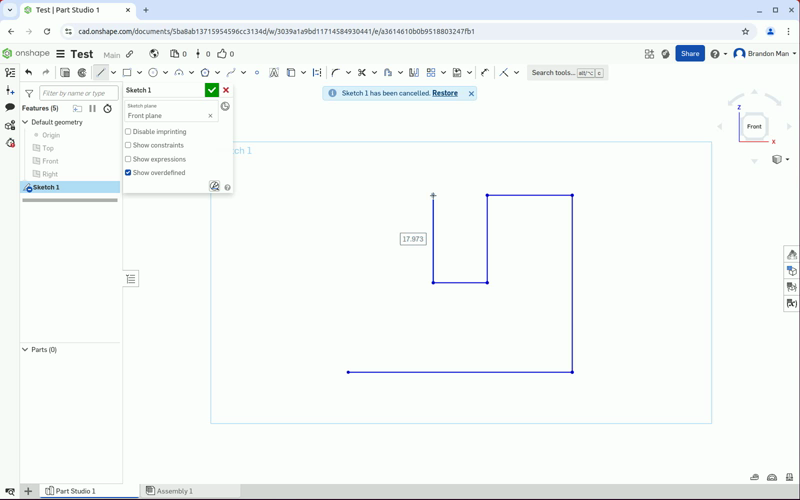
mouse_move(348, 195)
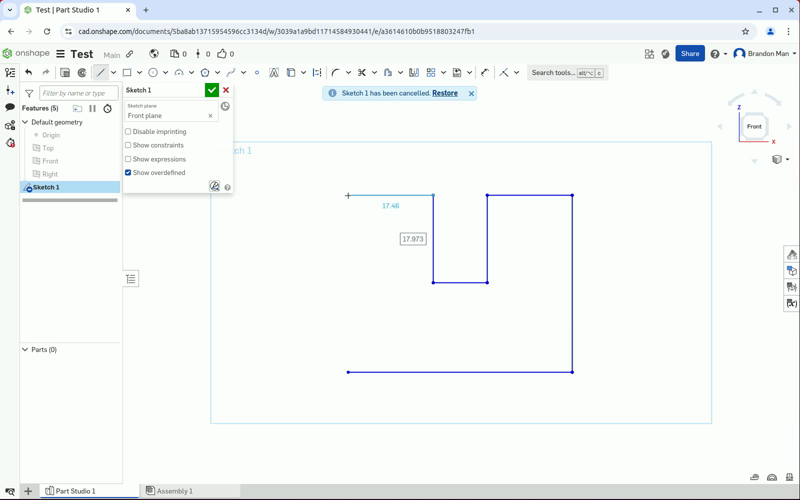
click(348, 195)
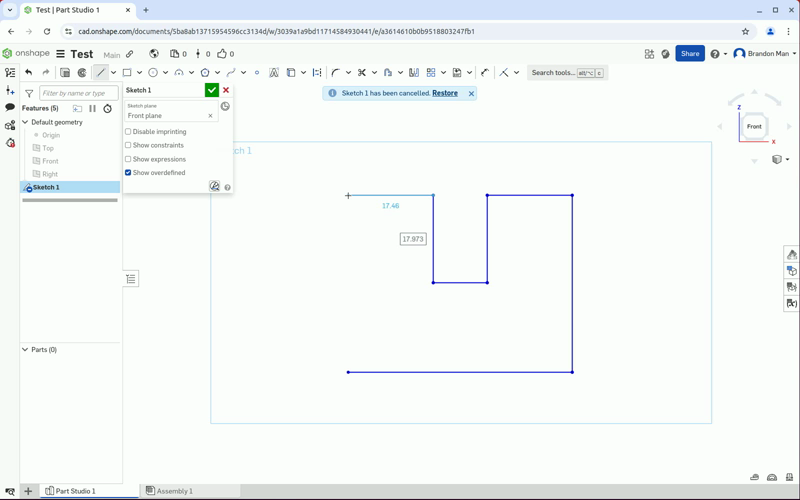
key_up(shift)
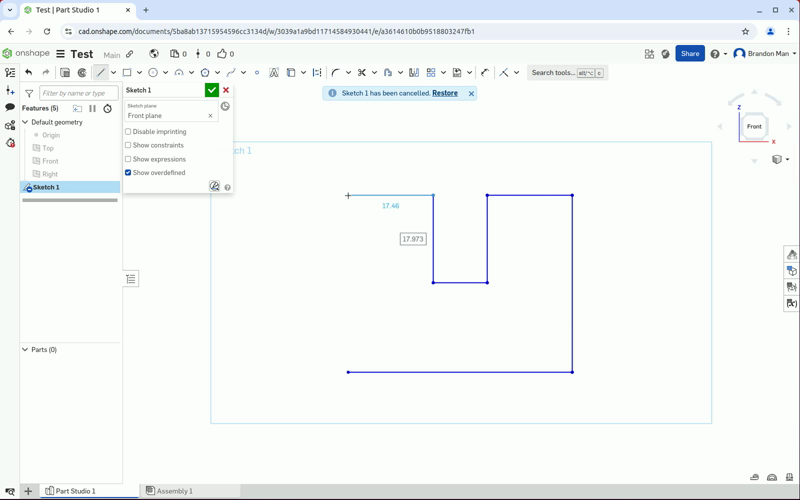
key_down(shift)
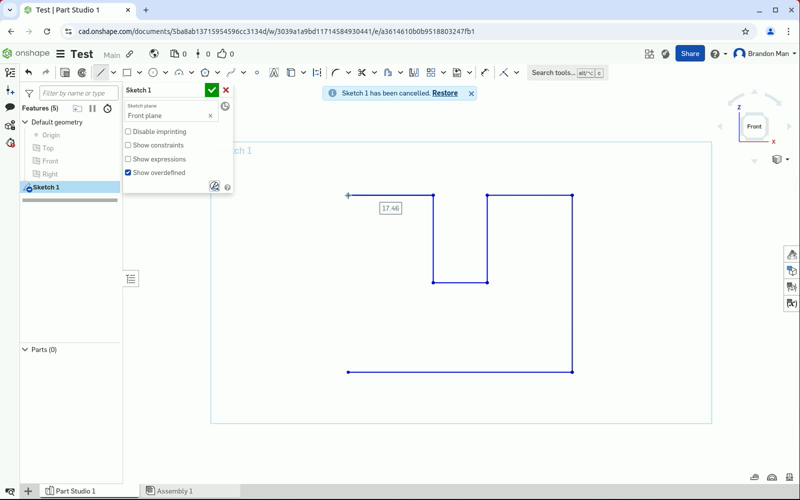
mouse_move(348, 372)
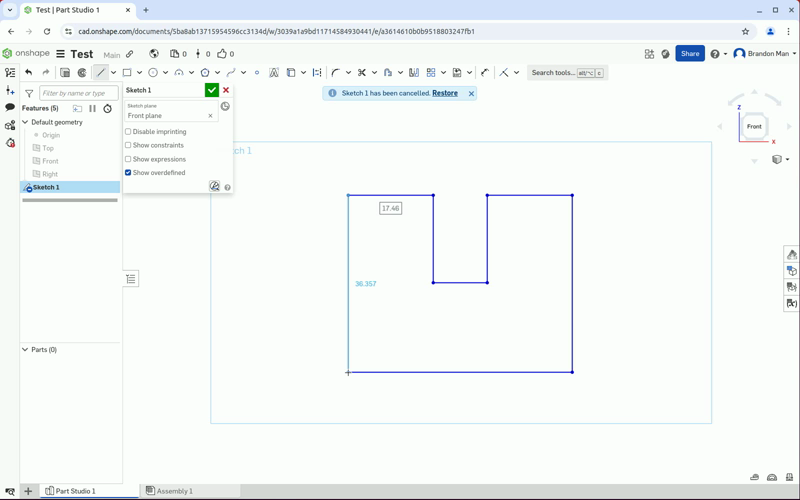
key_up(shift)
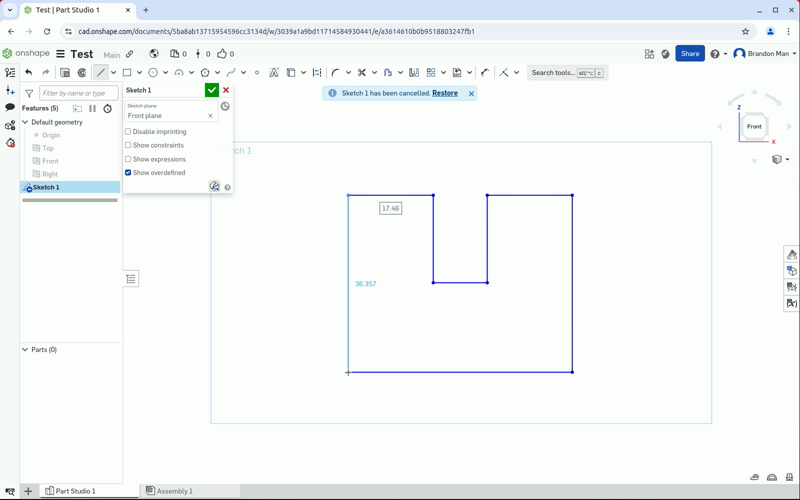
click(348, 372)
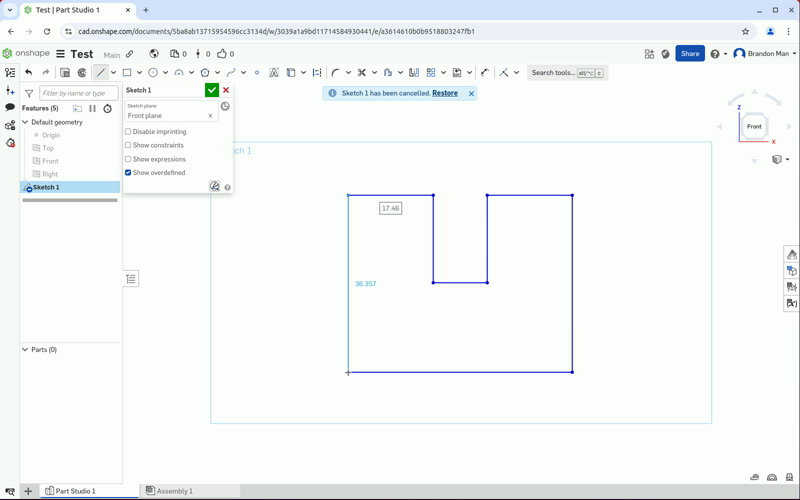
key(esc)
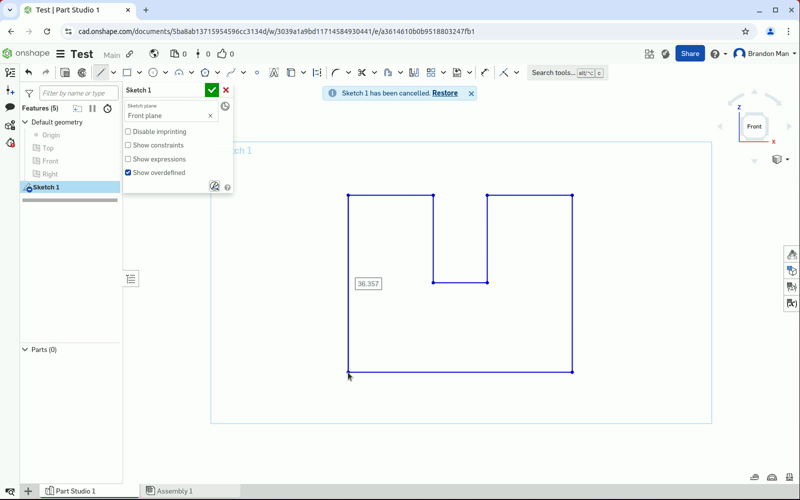
mouse_move(373, 259)
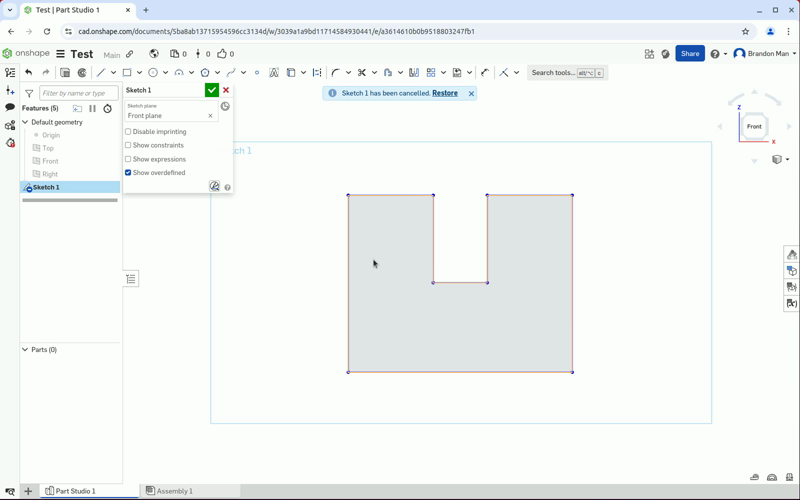
click(373, 259)
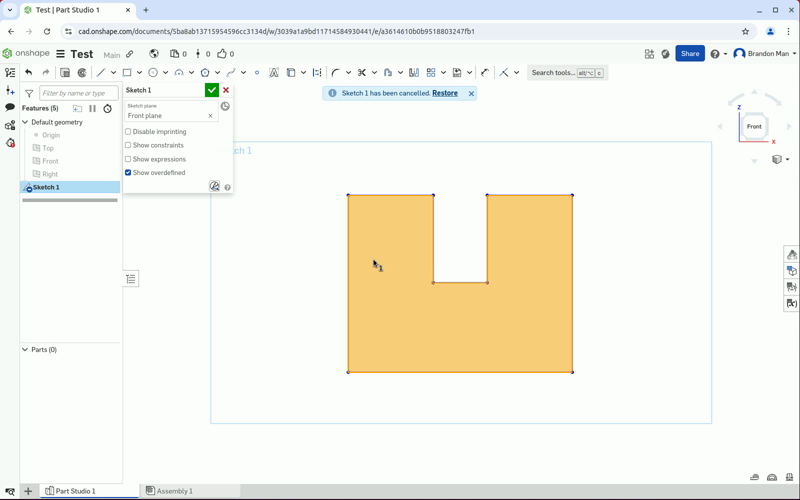
mouse_move(73, 352)
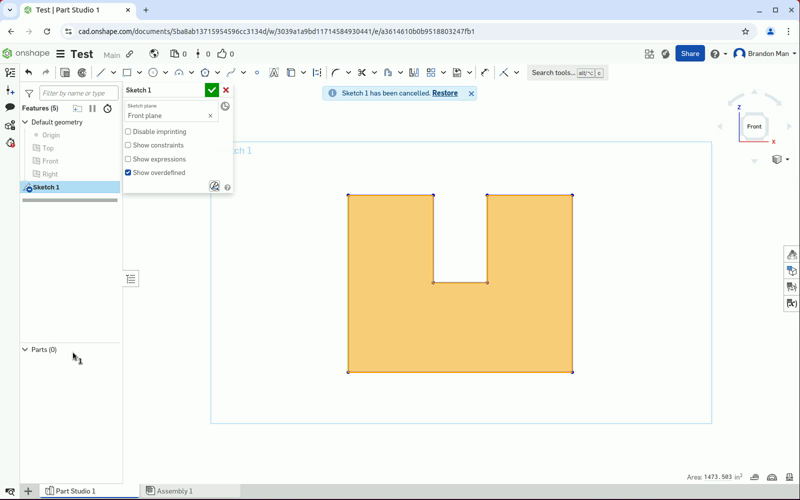
key(shift+y)
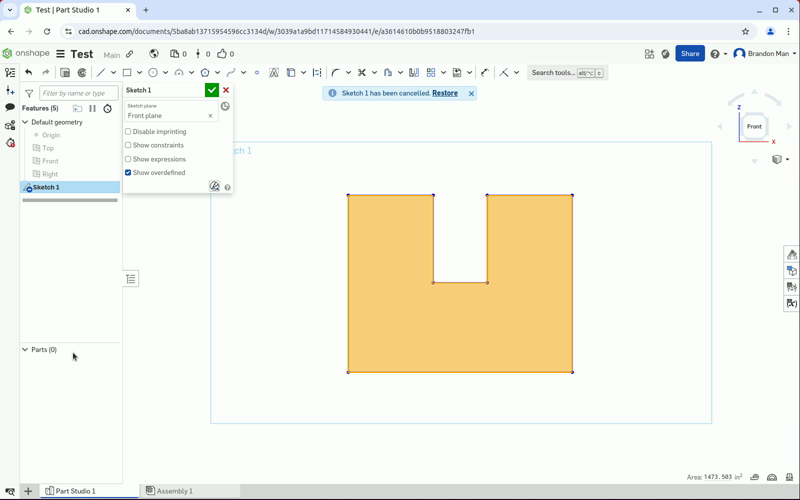
key(shift+e)
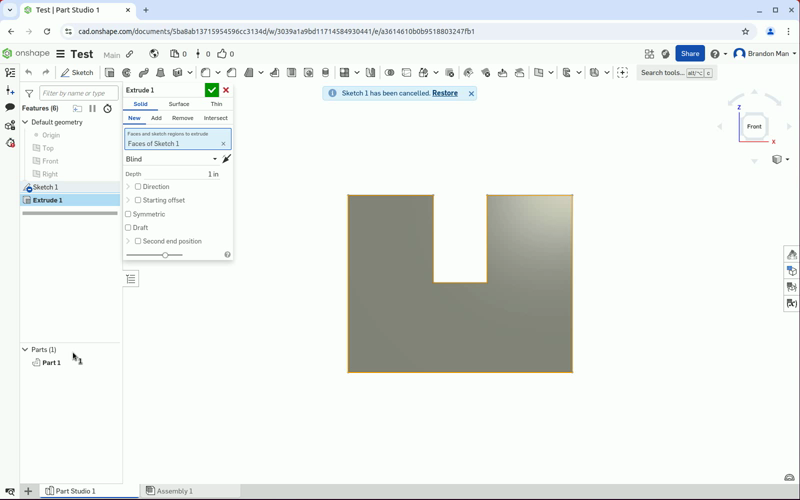
mouse_move(143, 106)
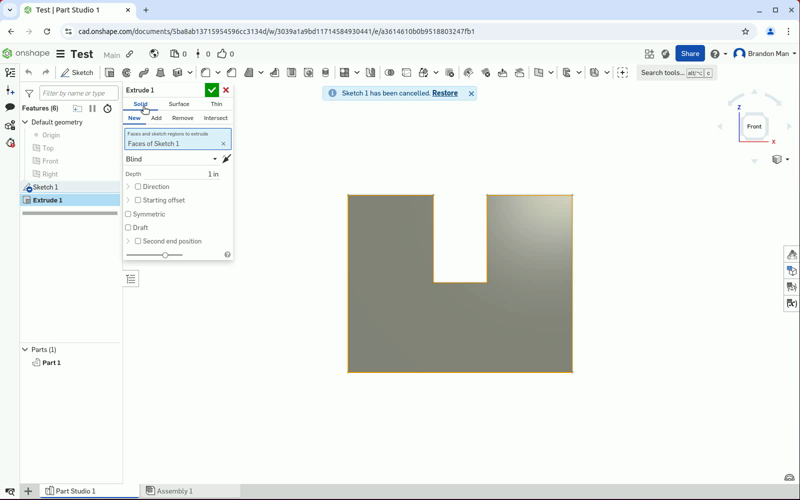
click(143, 106)
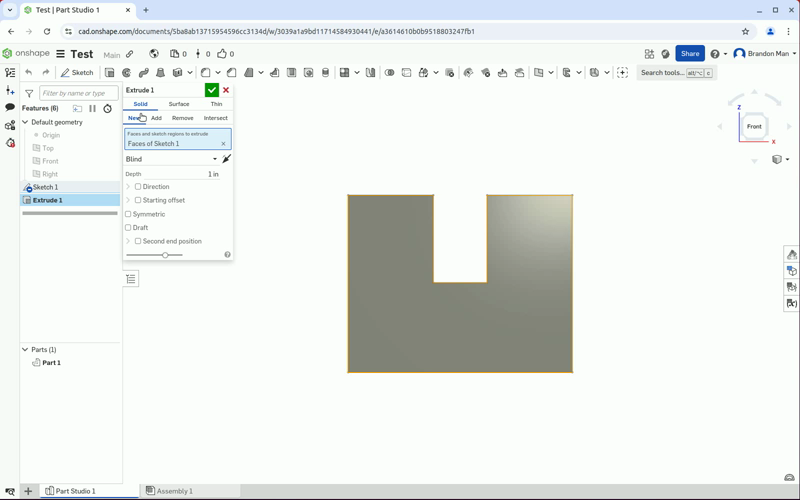
mouse_move(137, 120)
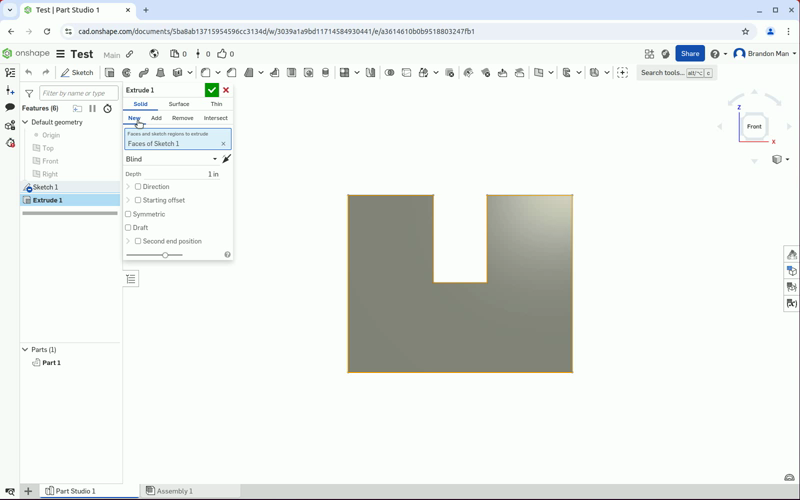
click(137, 120)
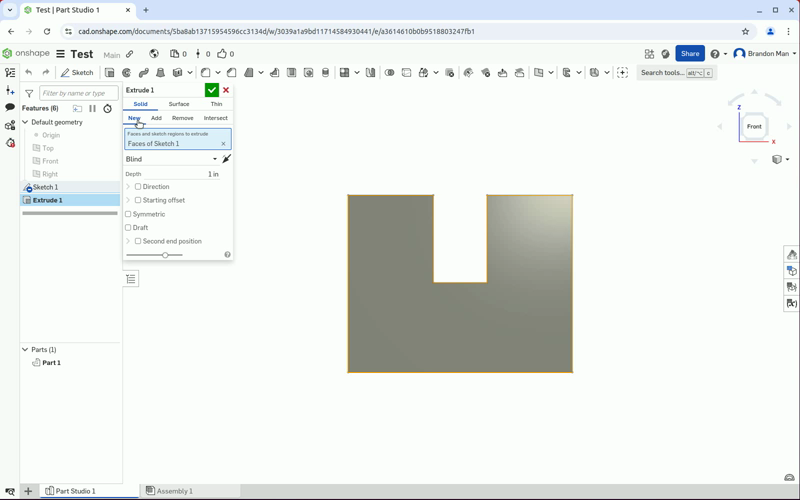
key(tab, 4)
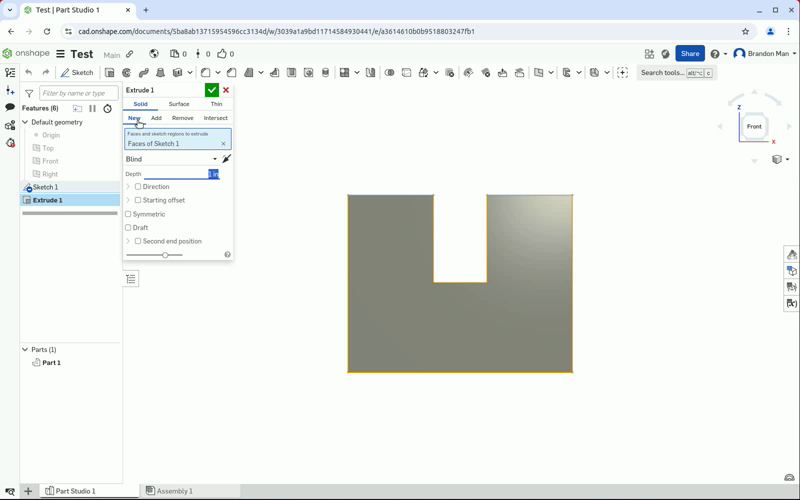
text(-10.832)
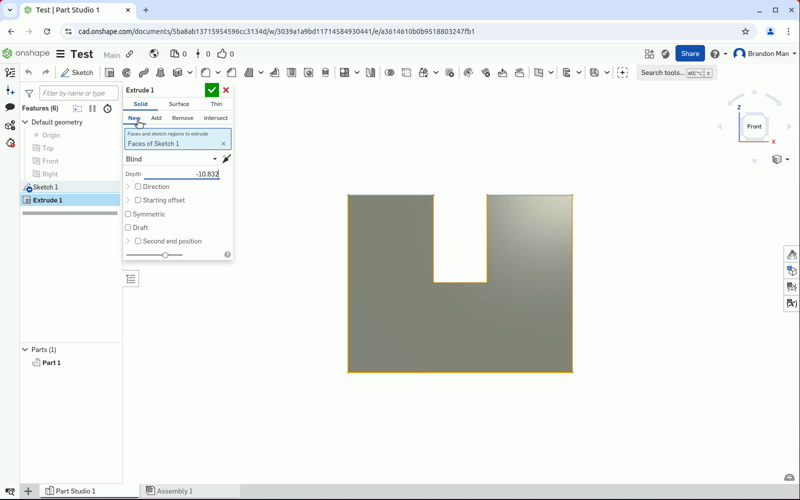
key(enter)
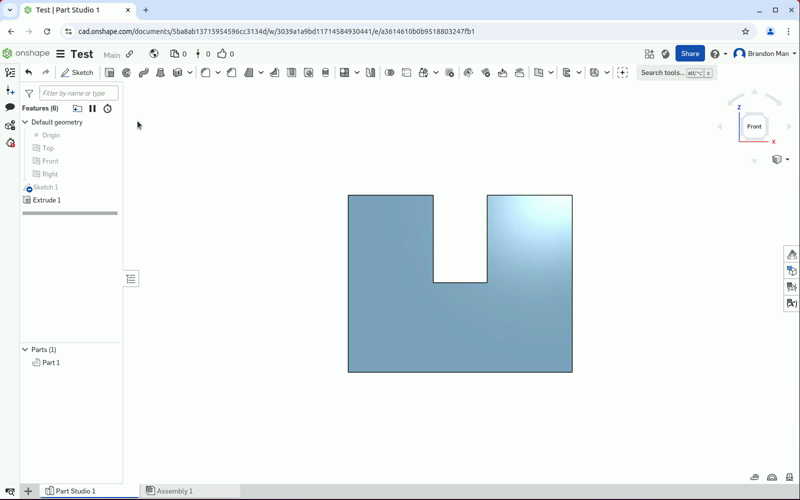
key(shift+h)
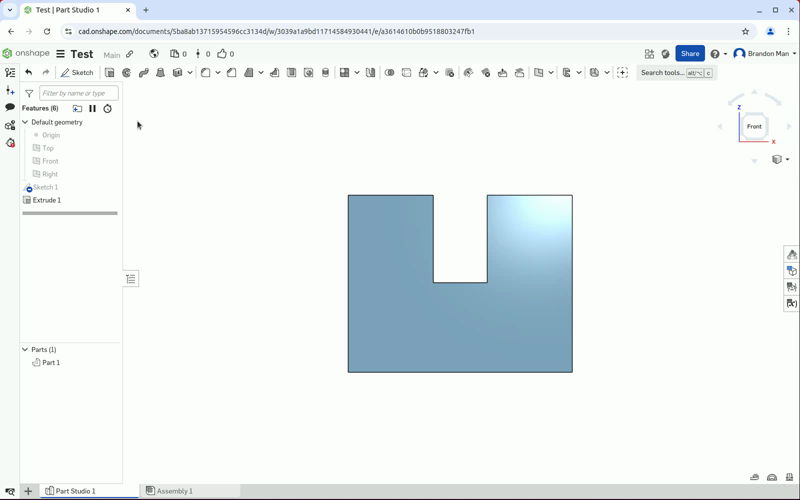
key(shift+h)
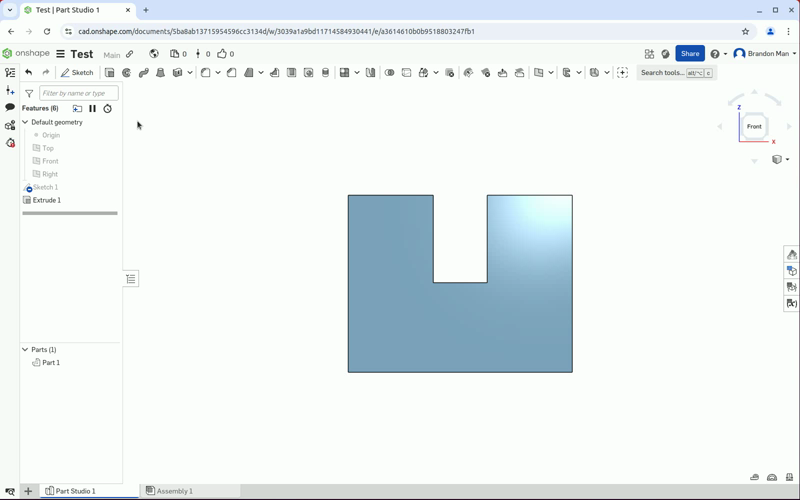
mouse_move(73, 189)
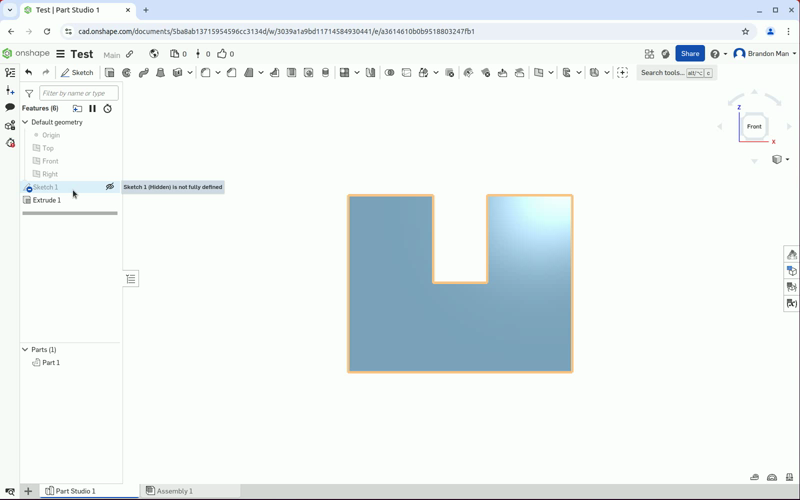
click(73, 189)
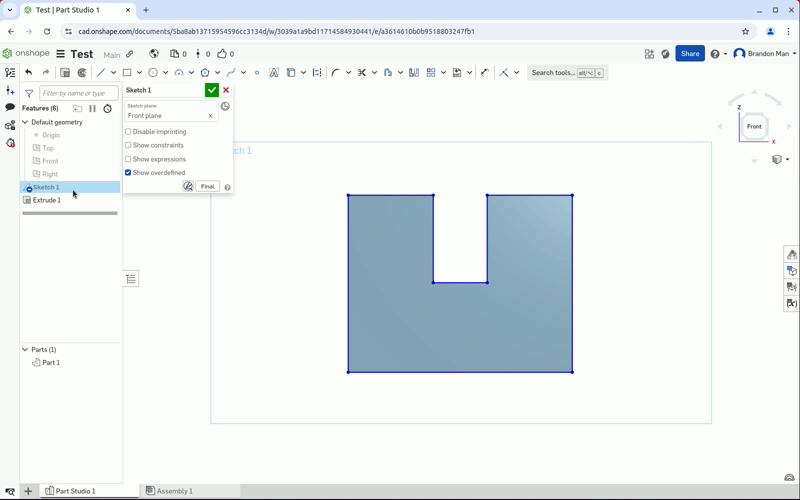
mouse_move(229, 92)
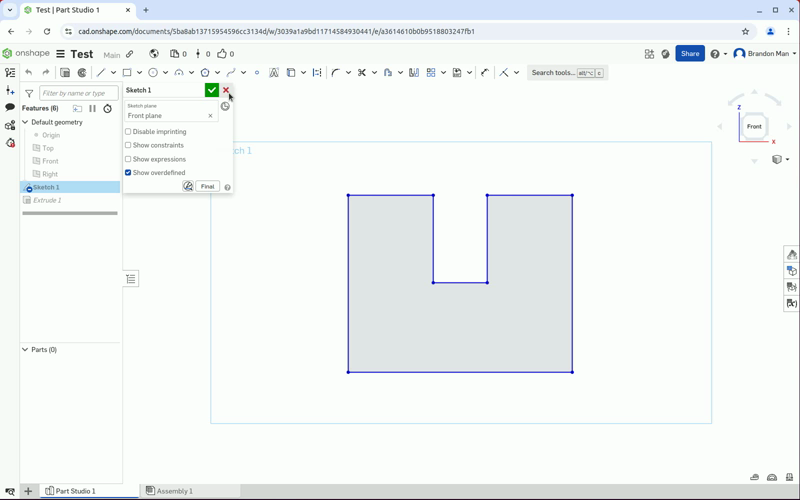
click(229, 92)
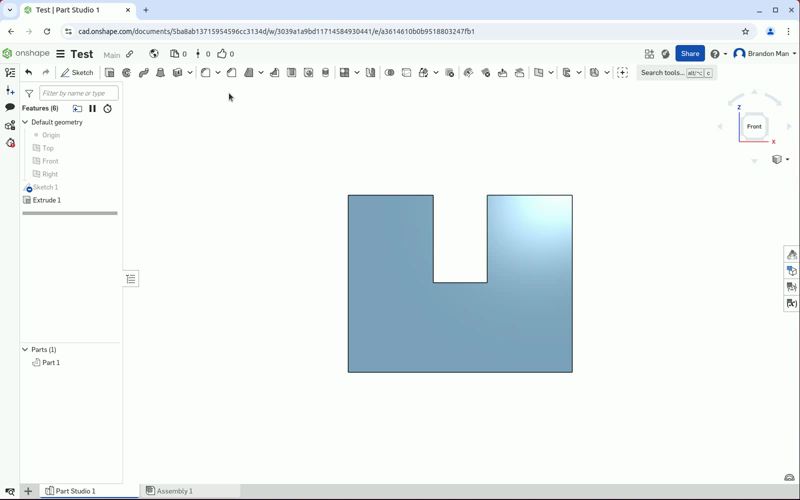
mouse_move(73, 352)
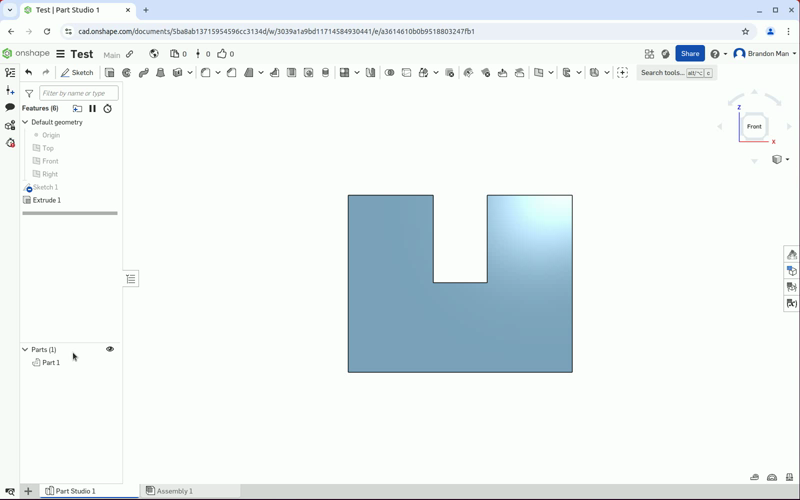
key(y)
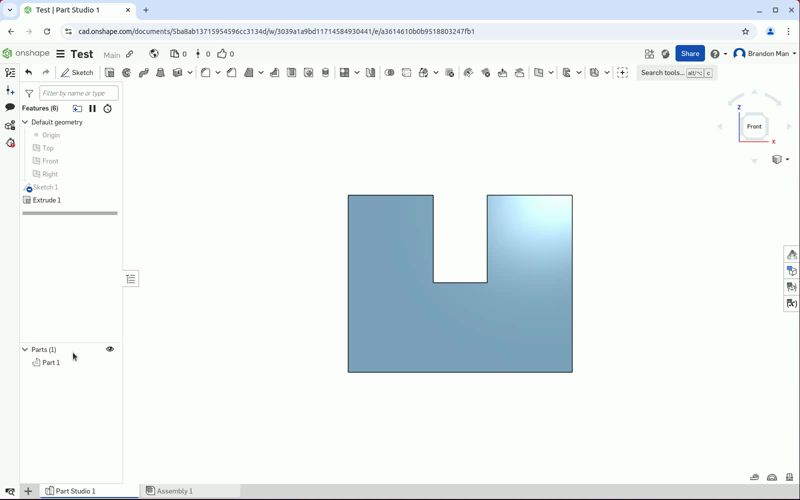
key(shift+p)
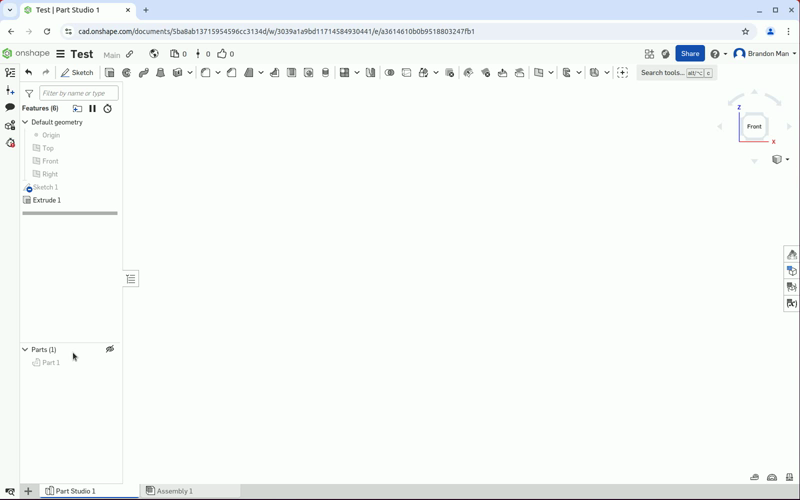
key(space)
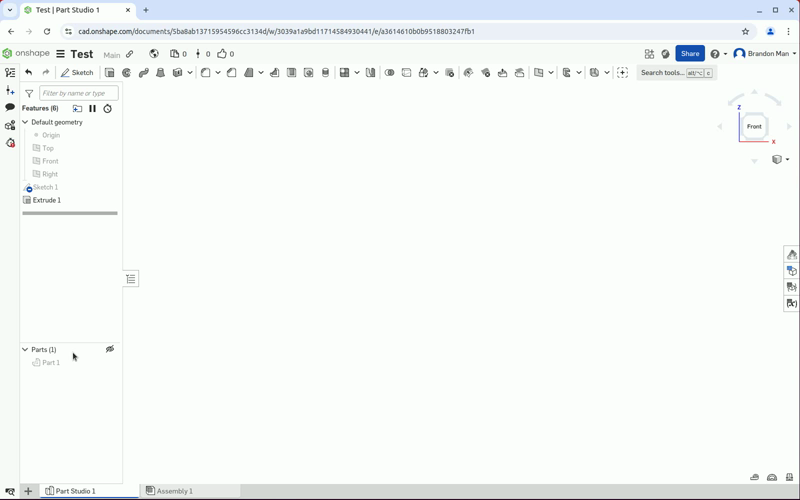
key_down(shift)
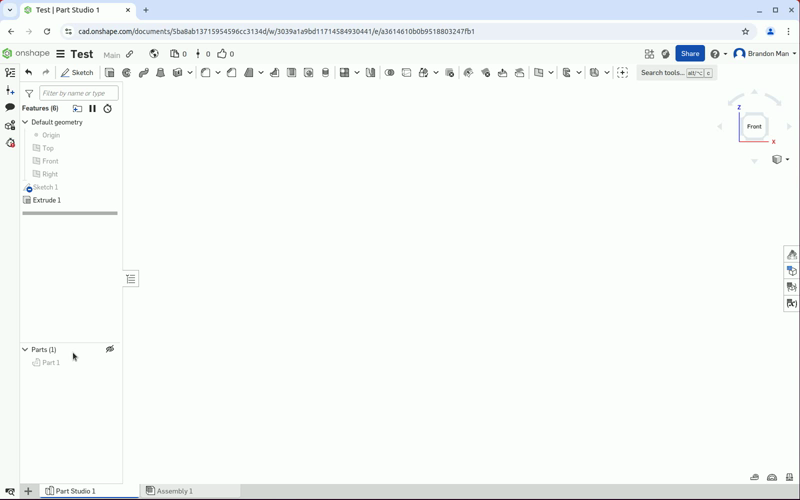
key(down)
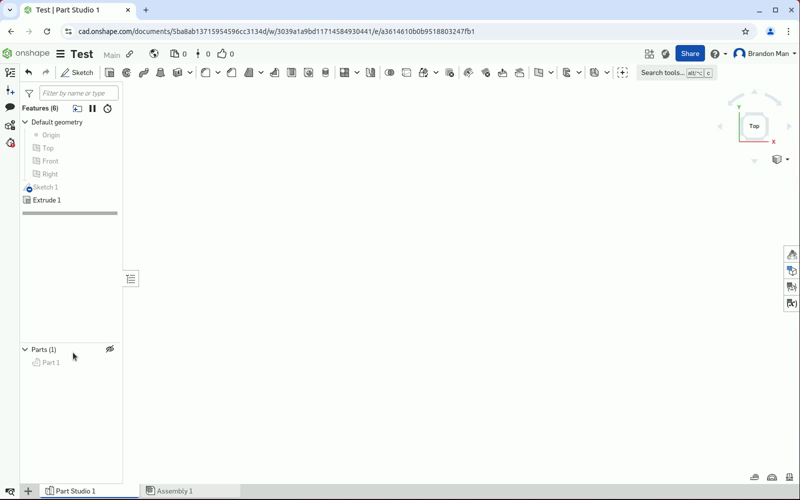
key_up(shift)
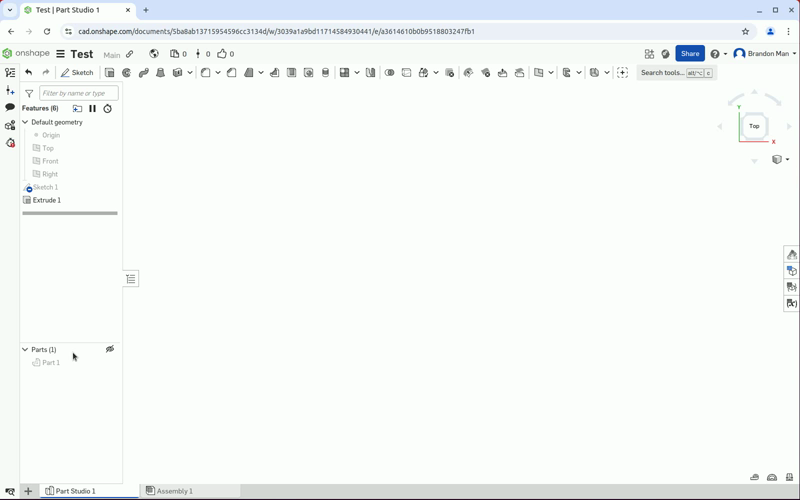
mouse_move(73, 352)
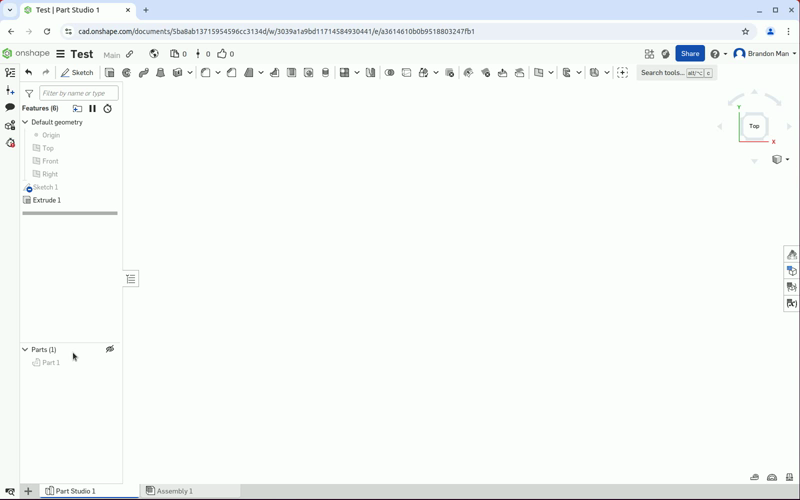
key(shift+y)
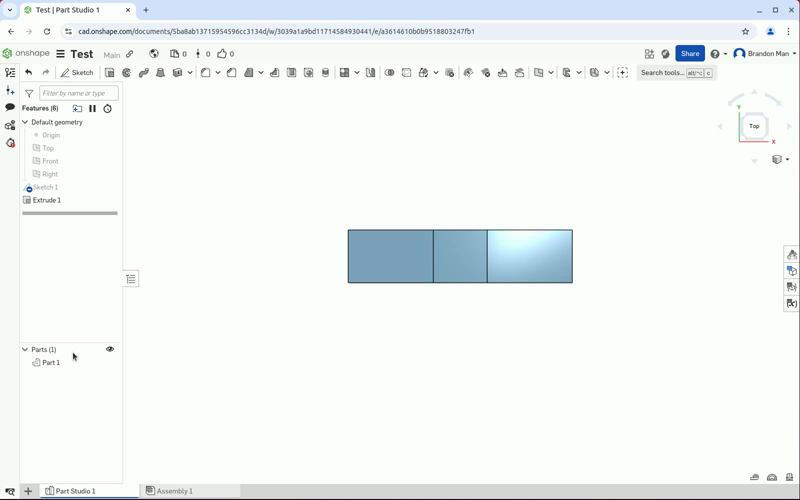
mouse_move(541, 75)
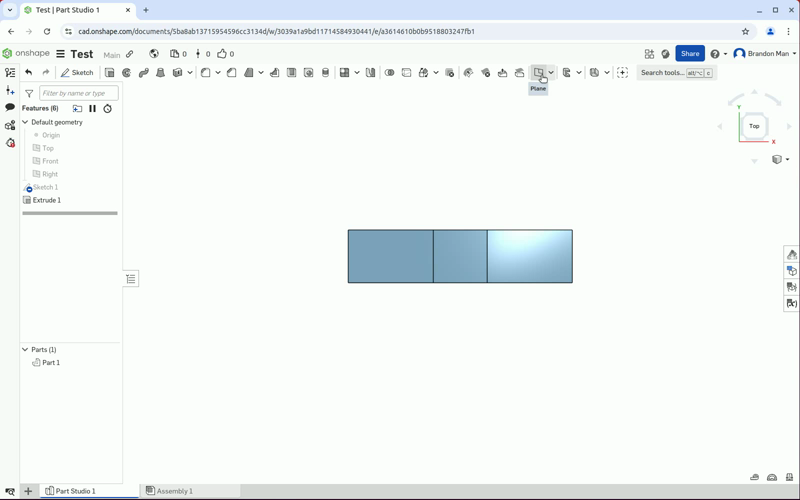
click(541, 75)
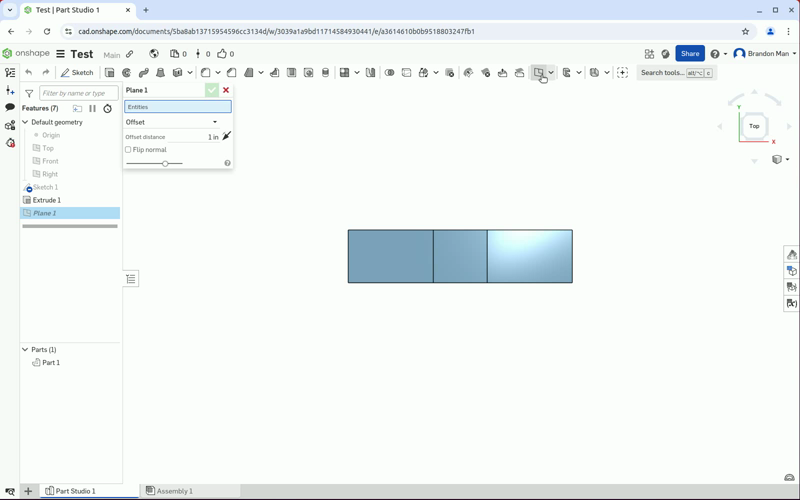
mouse_move(73, 150)
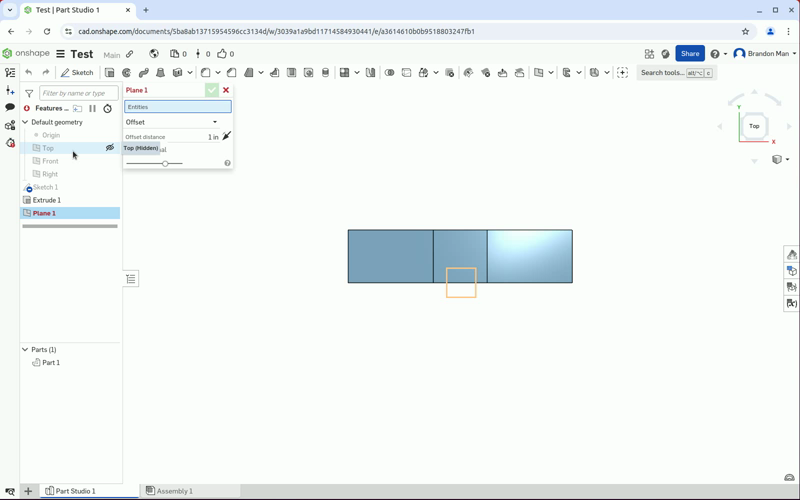
click(73, 150)
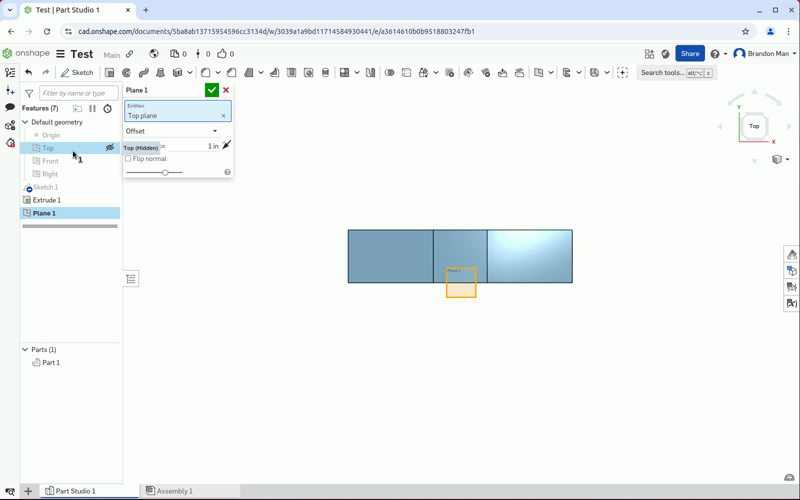
key(tab, 2)
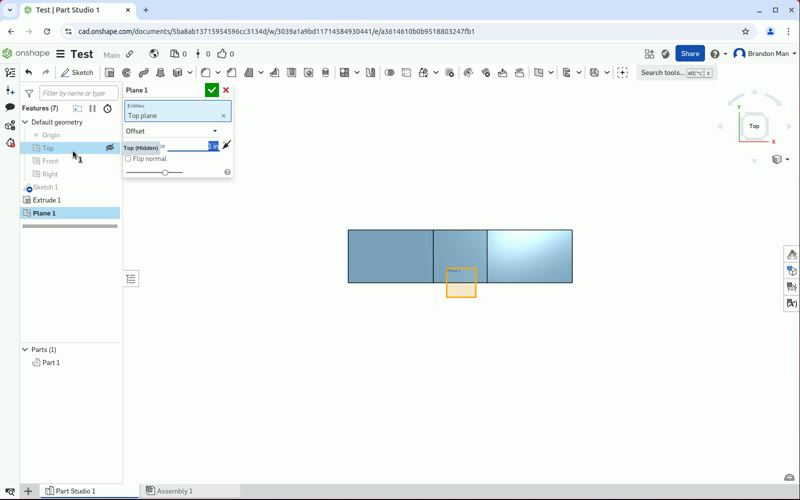
text(18.302)
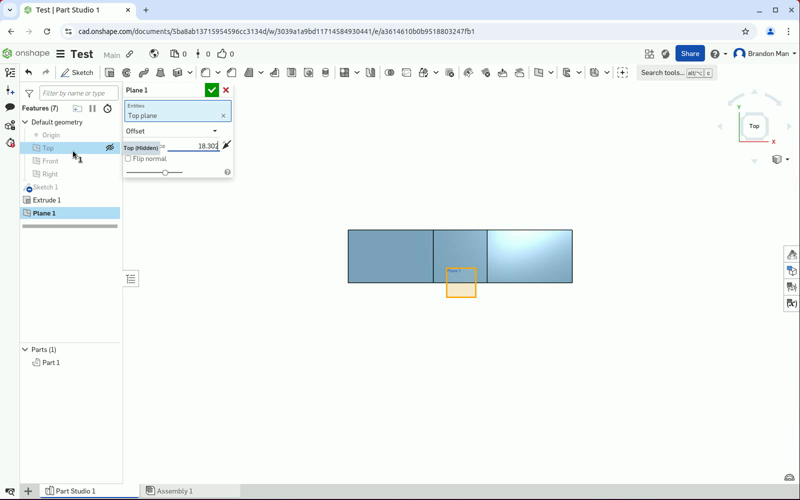
key(enter, 2)
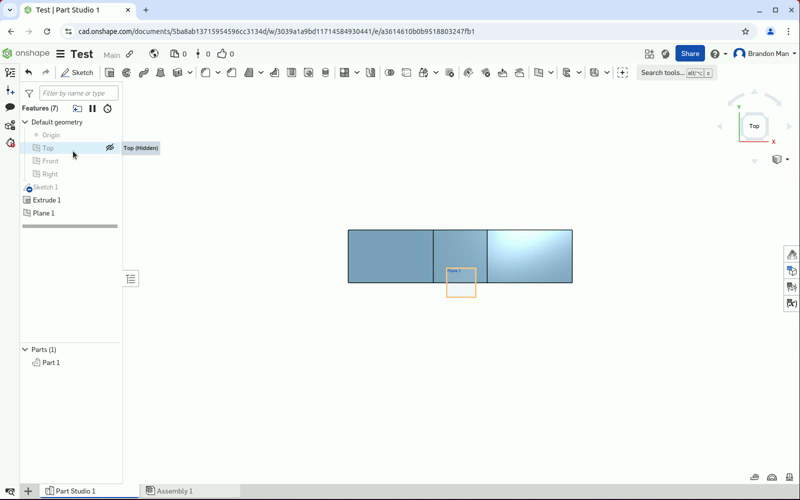
key(shift+s)
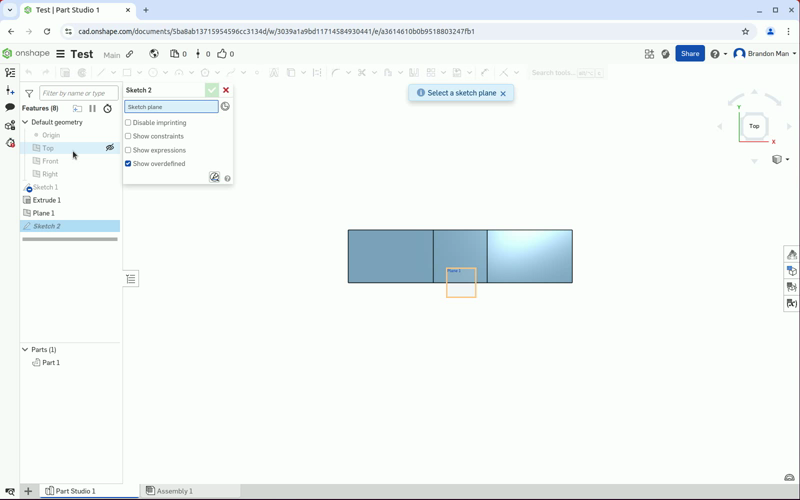
mouse_move(73, 215)
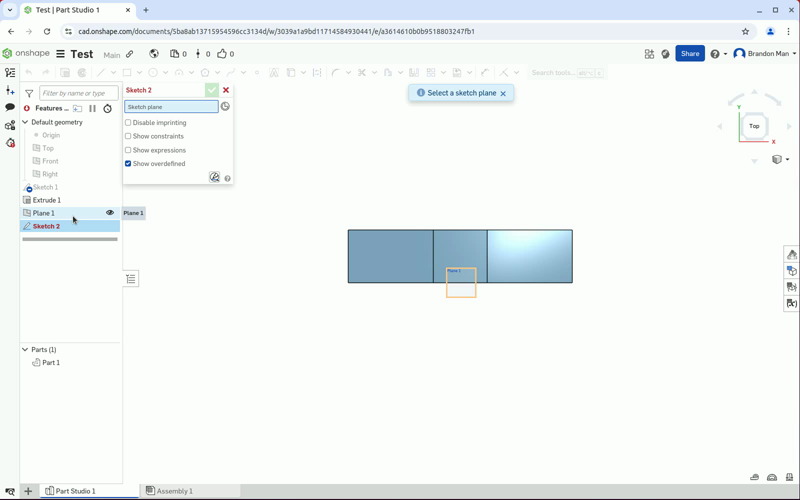
click(73, 215)
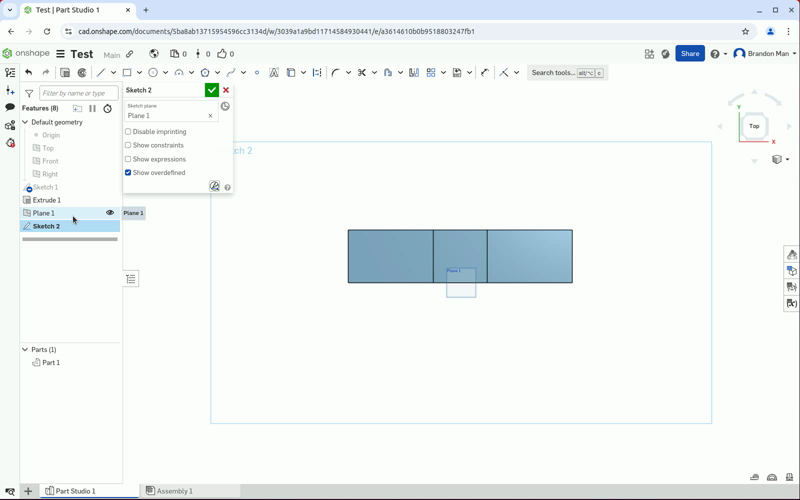
mouse_move(73, 352)
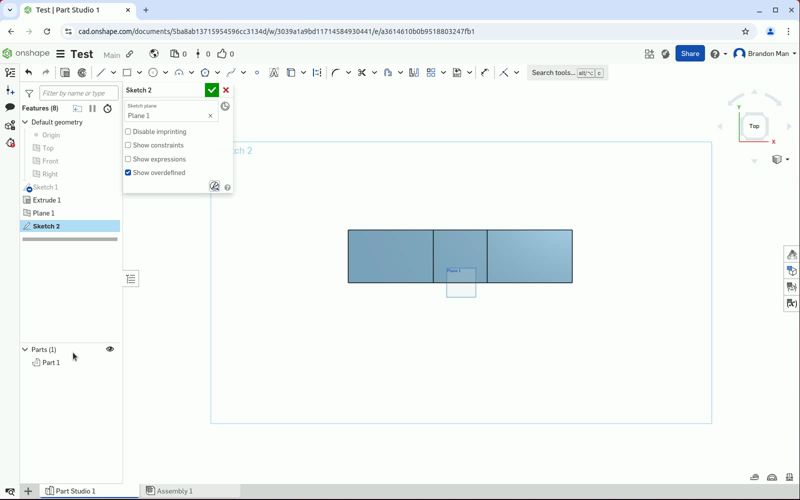
key(y)
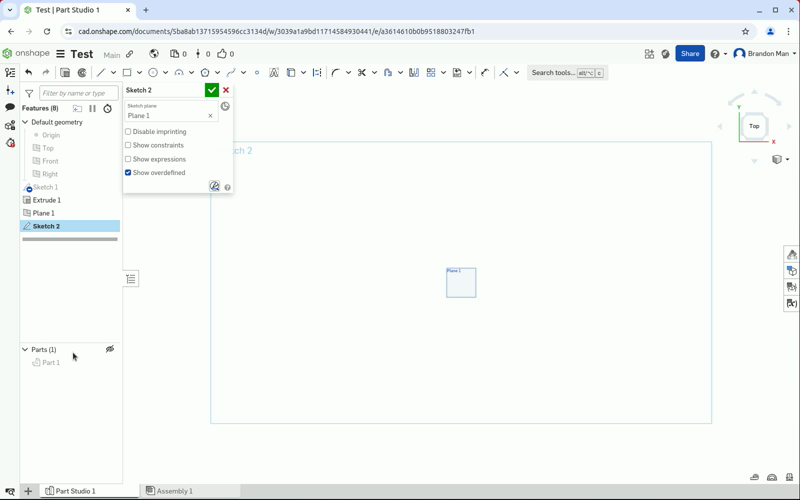
key(l)
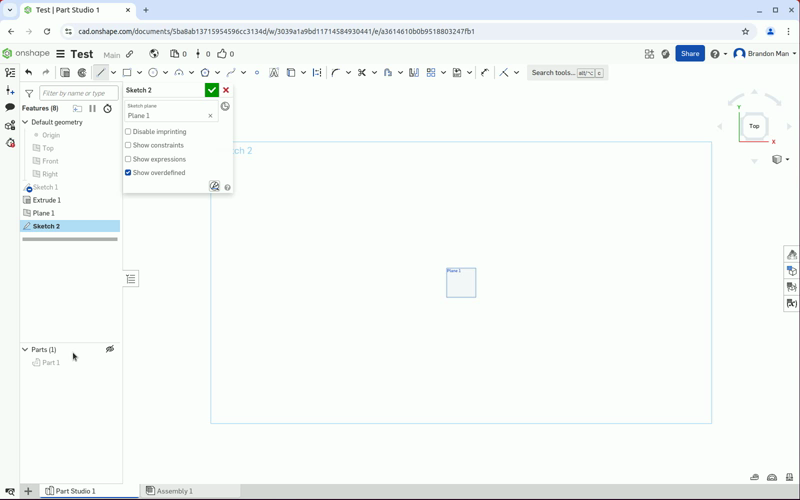
key_down(shift)
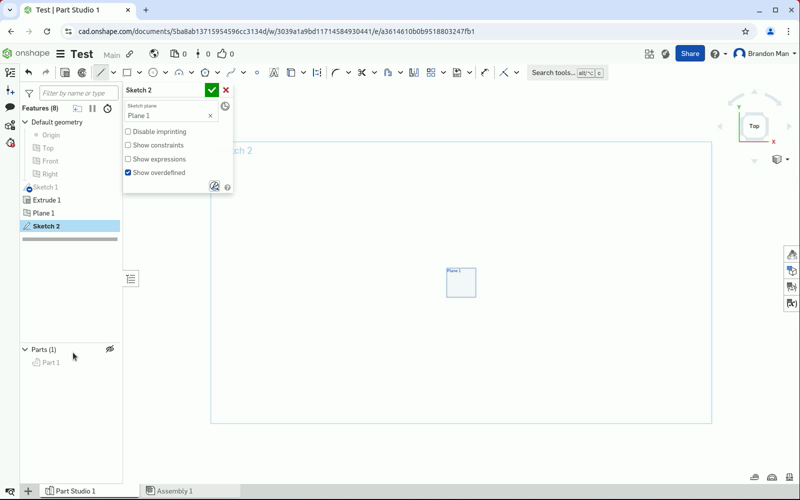
mouse_move(433, 280)
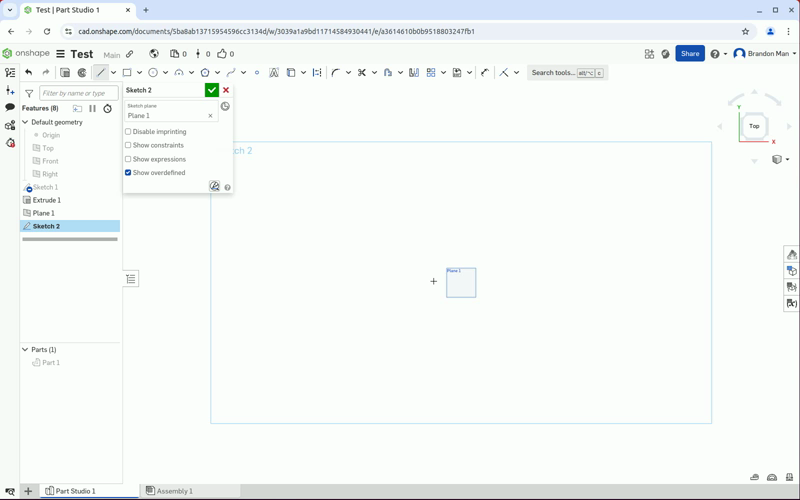
click(433, 280)
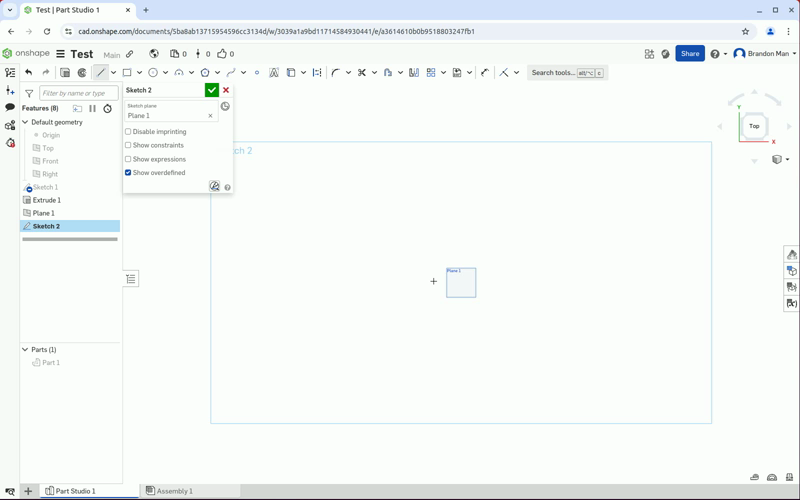
key_up(shift)
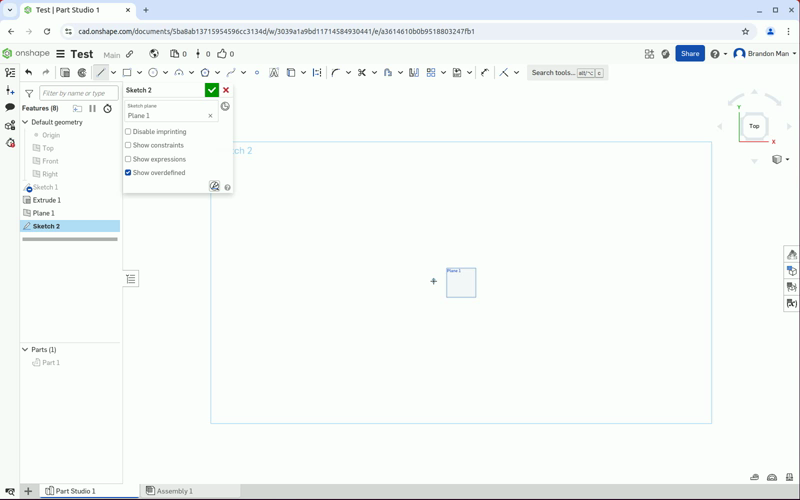
key_down(shift)
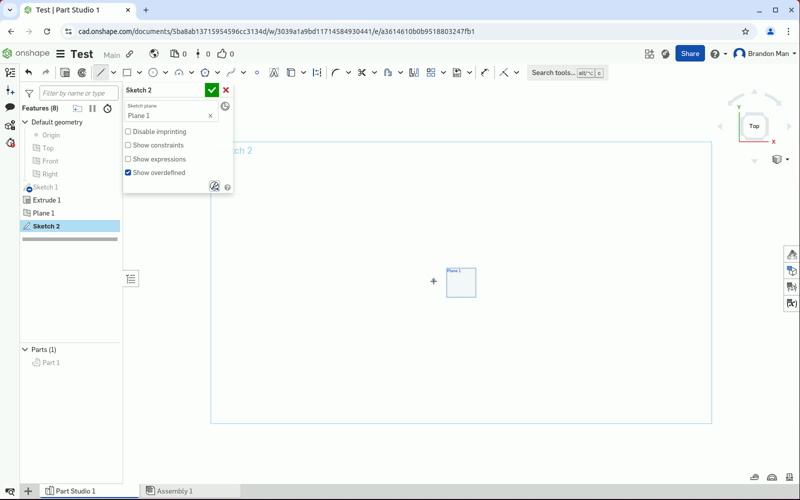
mouse_move(570, 280)
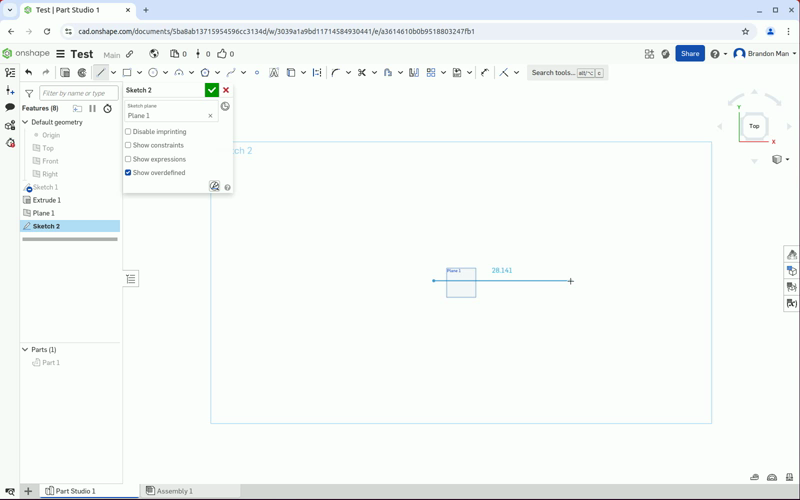
click(570, 280)
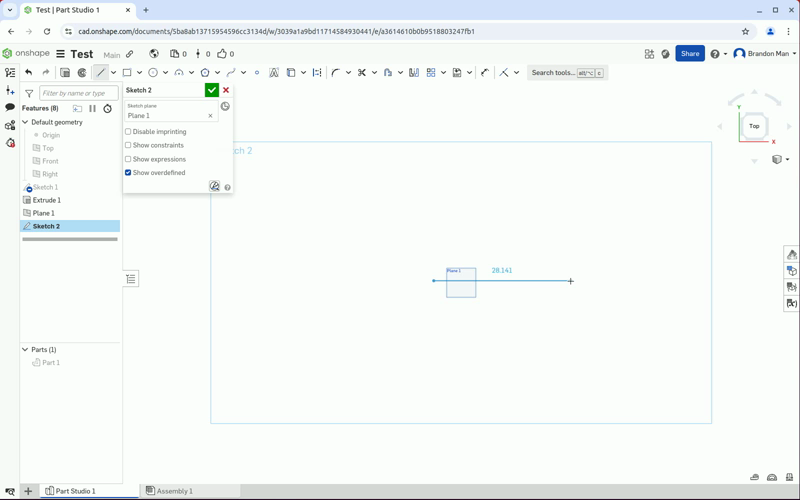
key_up(shift)
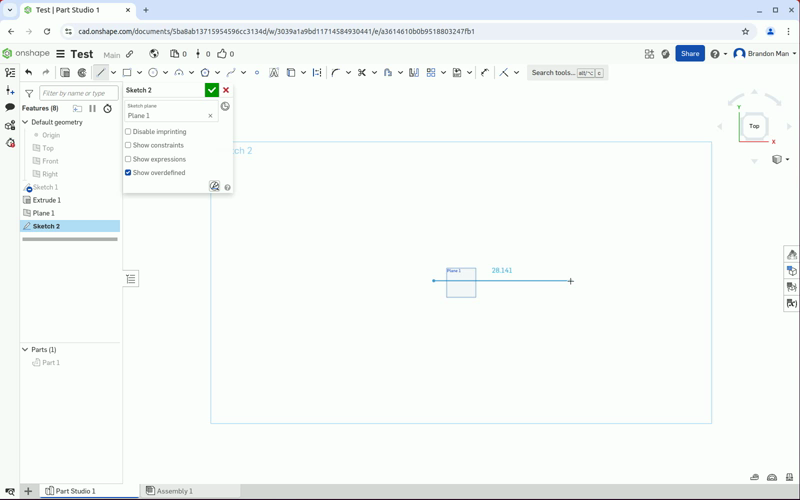
key_down(shift)
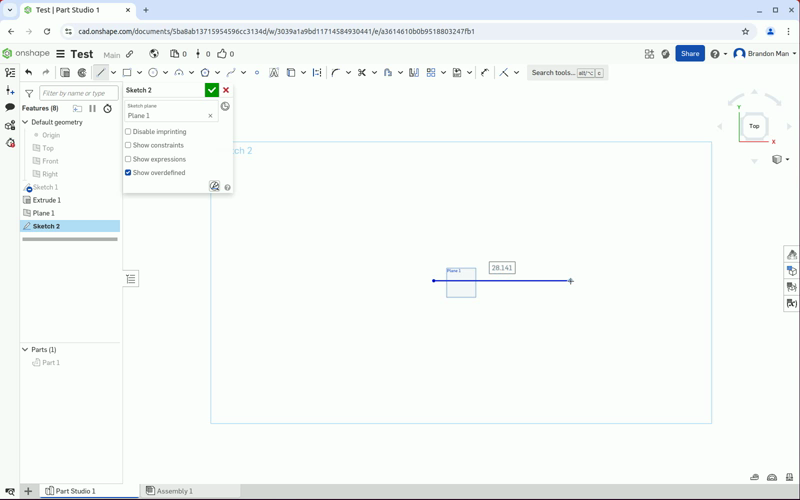
mouse_move(589, 280)
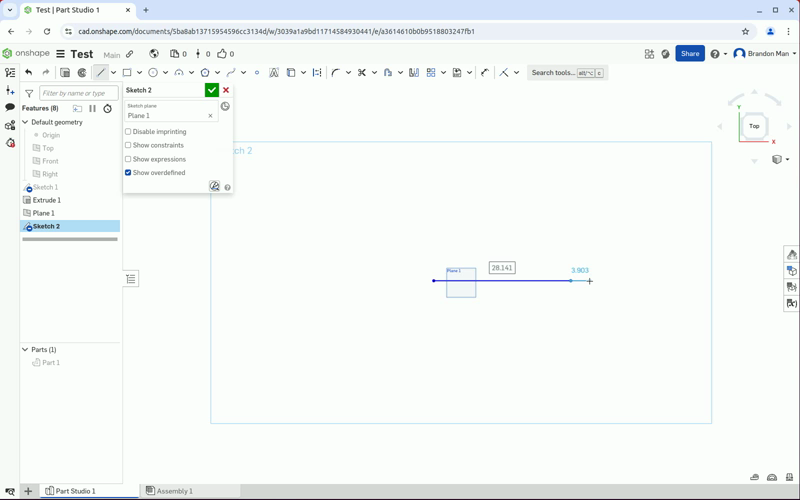
mouse_move(570, 231)
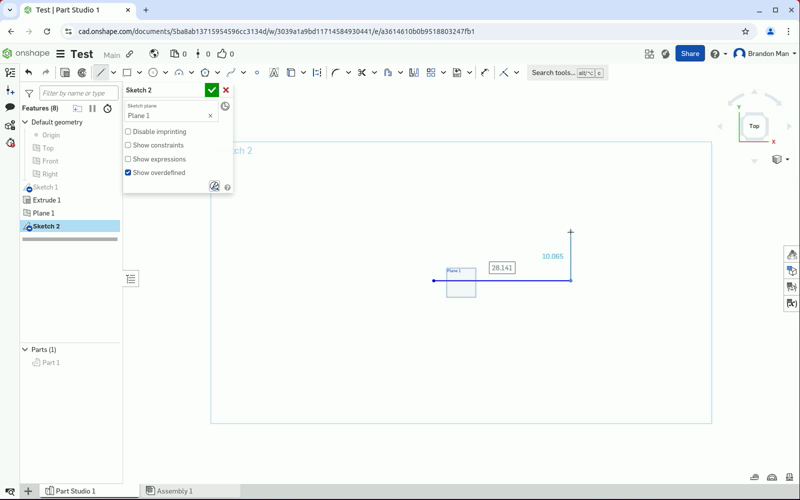
click(570, 231)
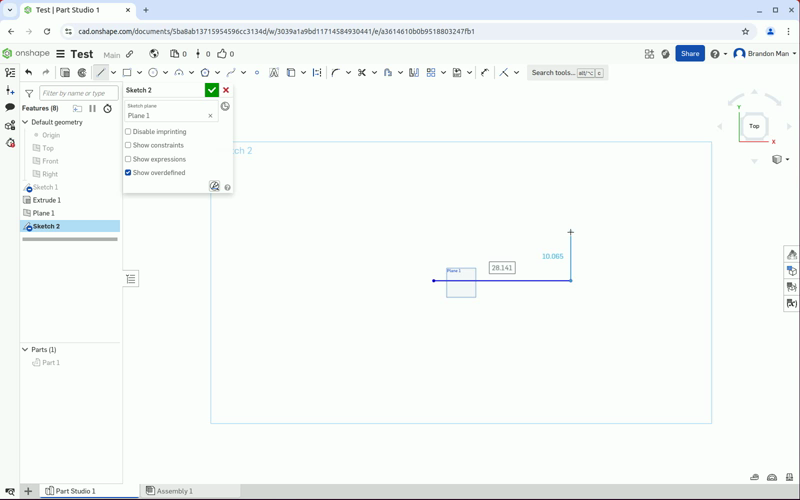
key_up(shift)
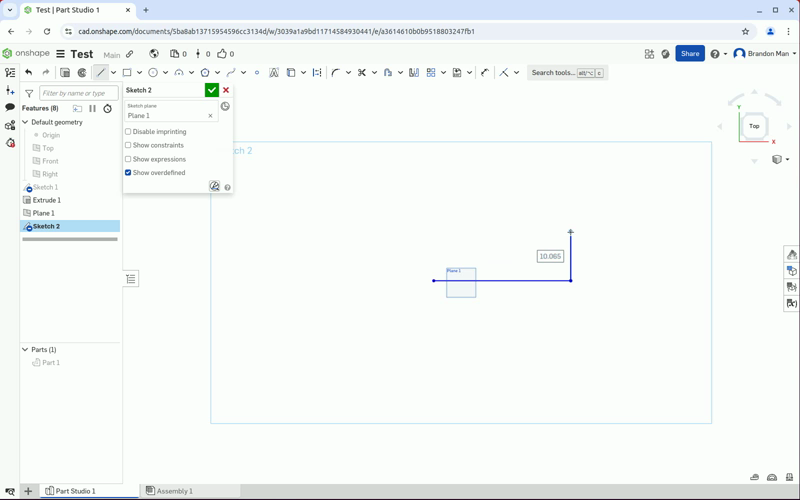
key_down(shift)
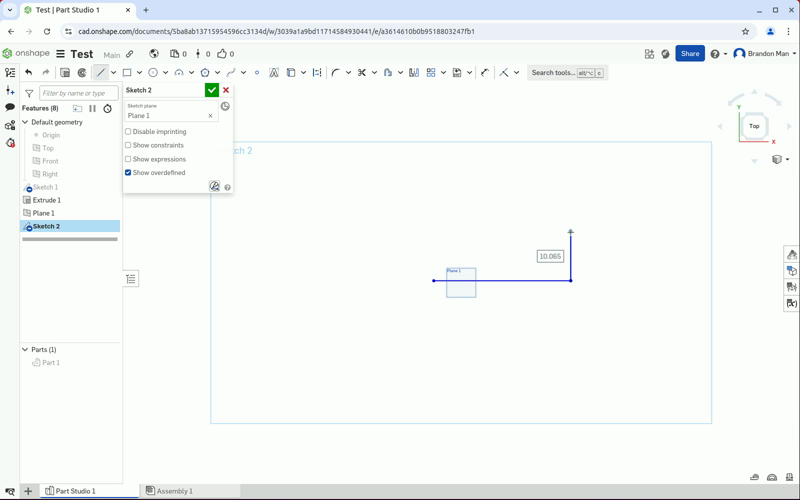
mouse_move(433, 231)
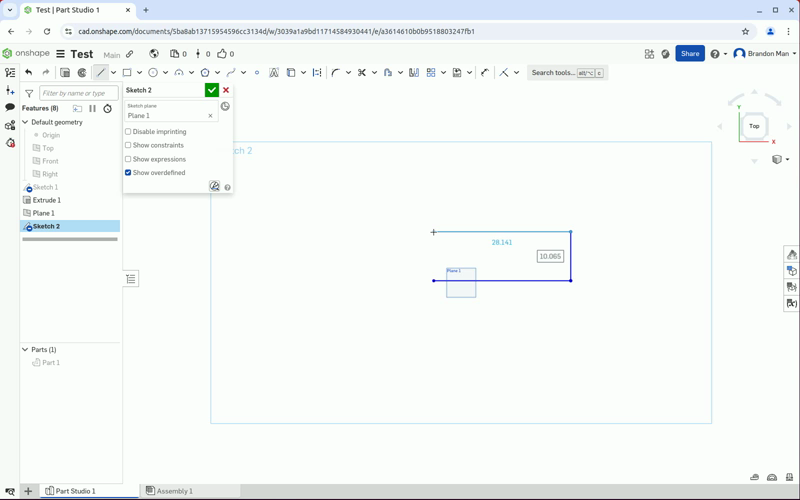
click(433, 231)
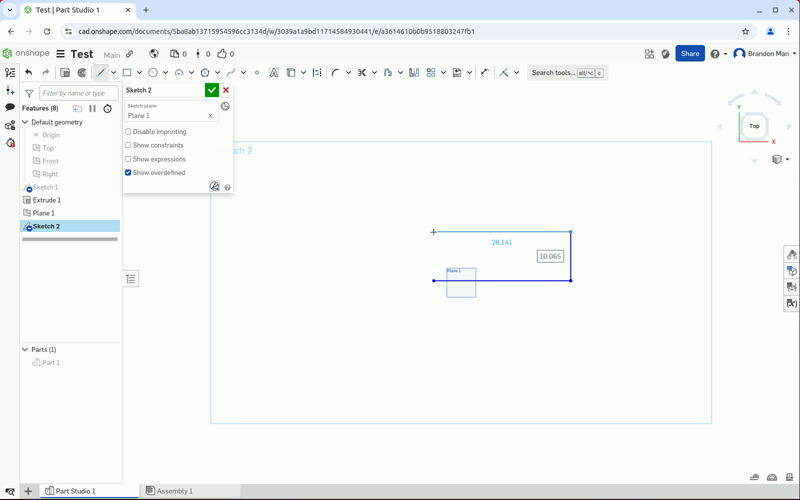
key_up(shift)
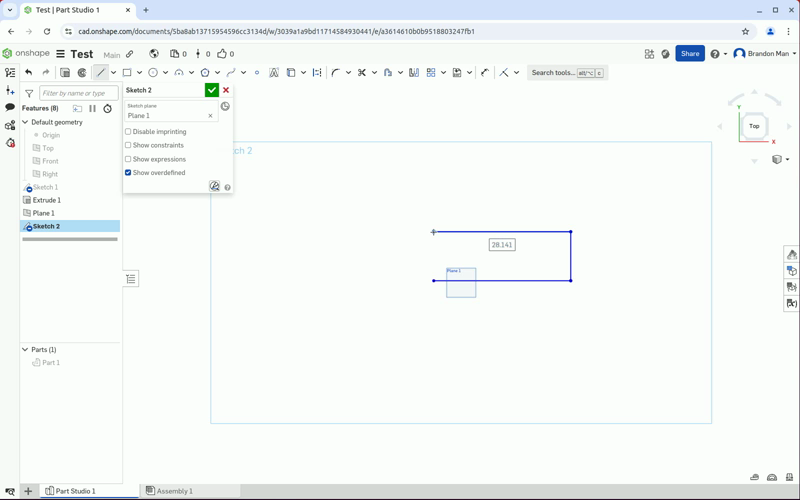
mouse_move(463, 231)
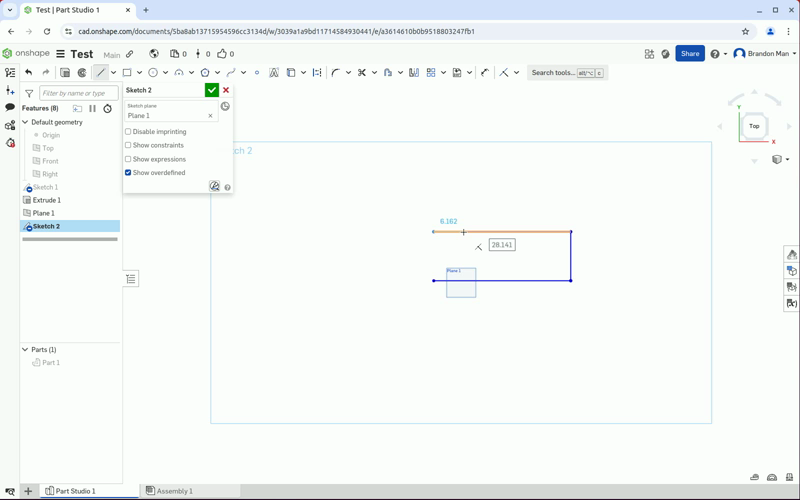
key_down(shift)
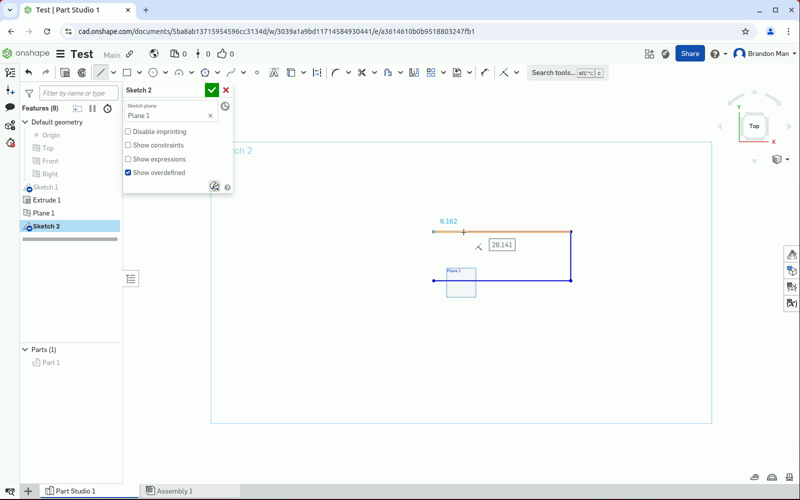
mouse_move(433, 280)
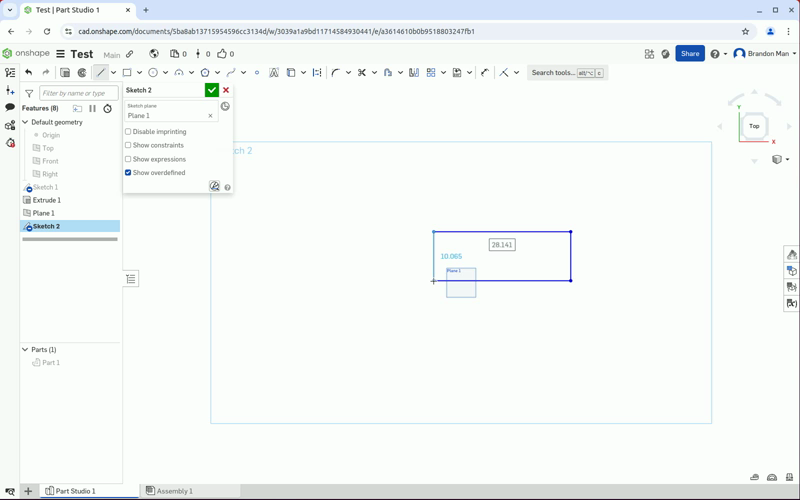
key_up(shift)
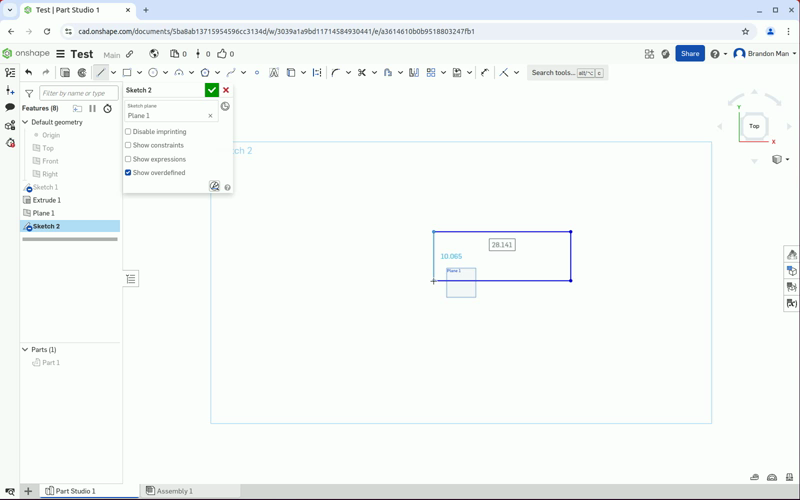
click(433, 280)
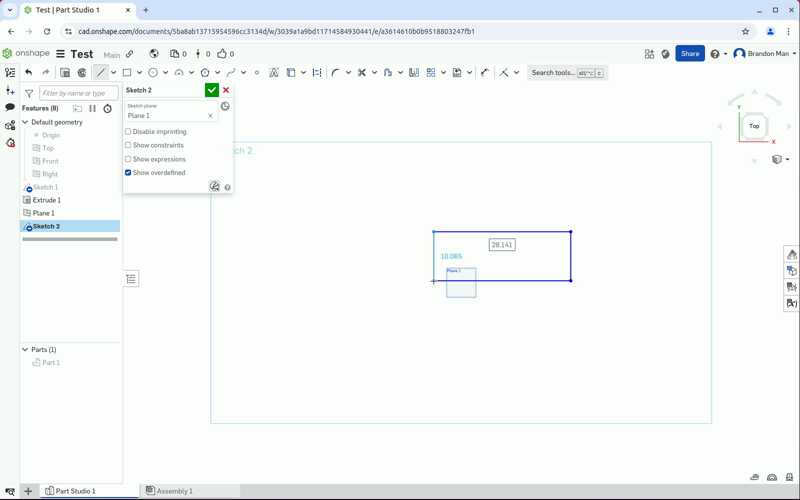
key(esc)
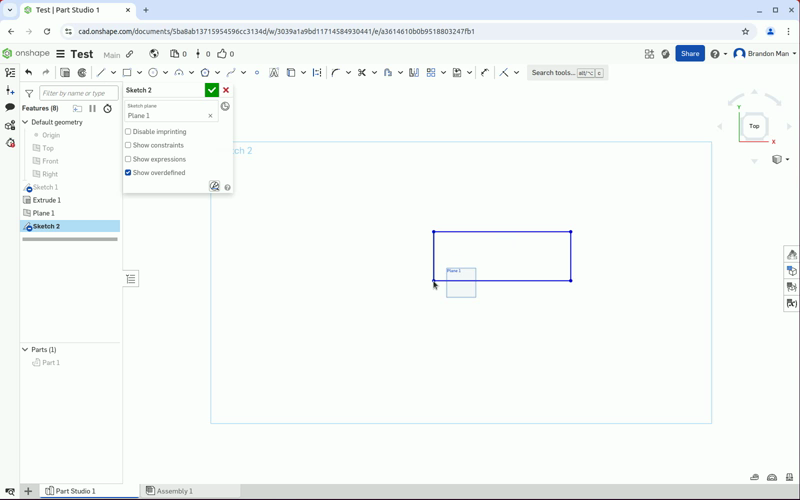
mouse_move(475, 236)
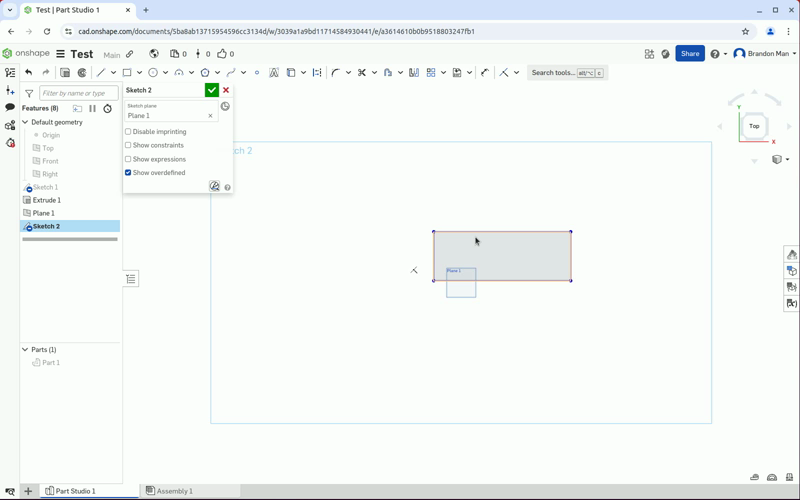
click(475, 236)
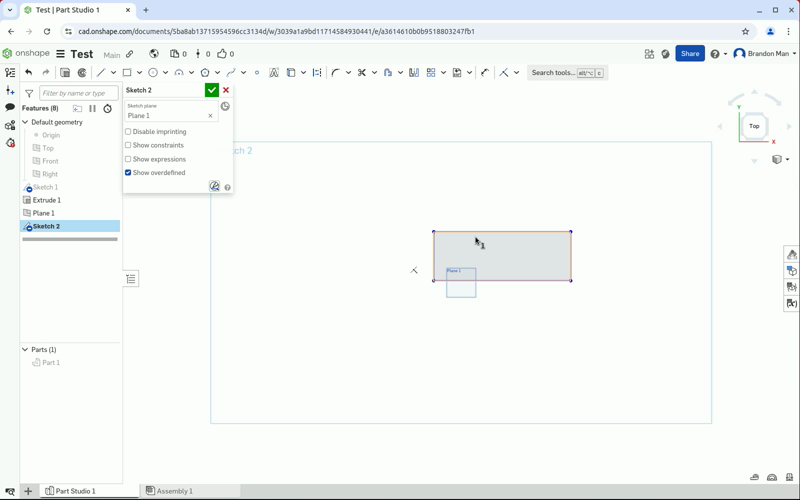
mouse_move(73, 352)
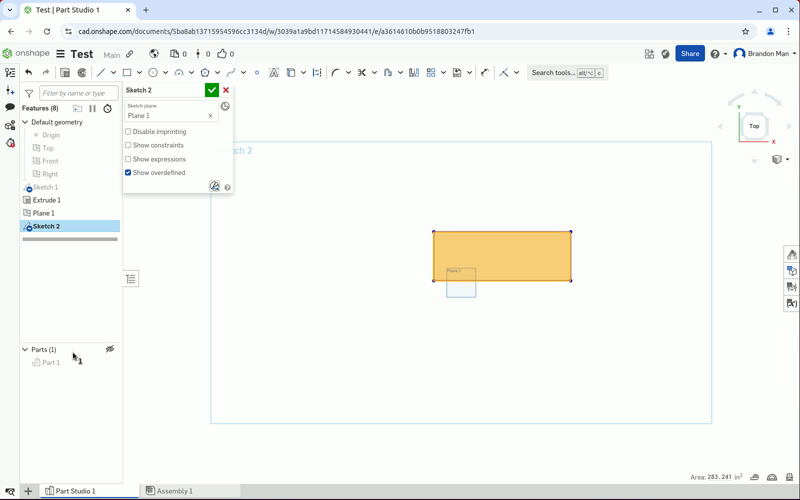
key(shift+y)
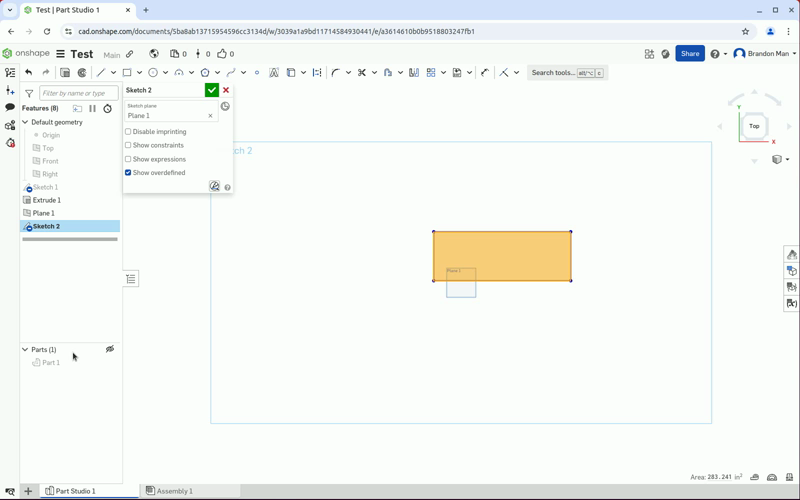
key(shift+e)
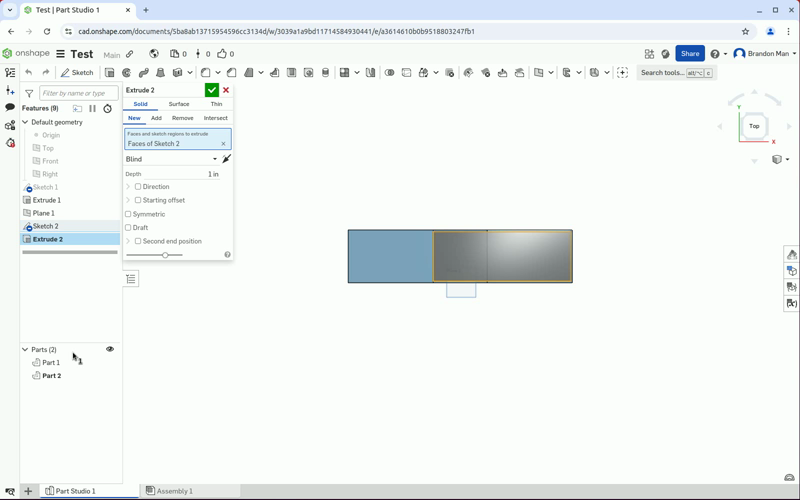
mouse_move(143, 106)
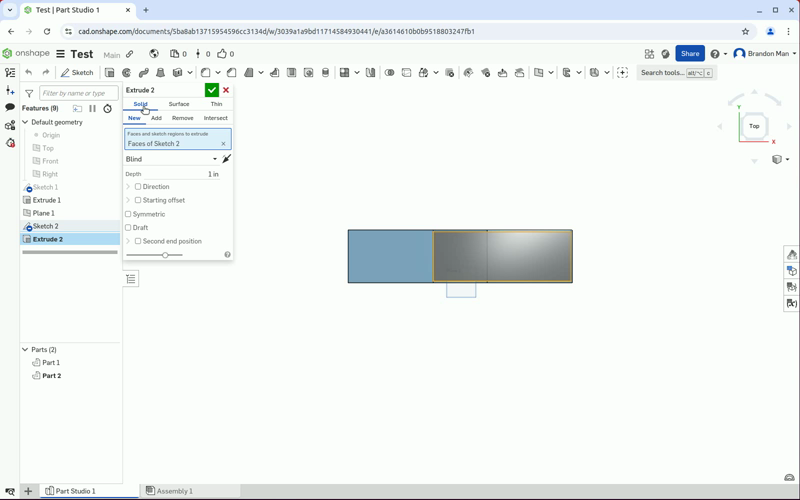
click(143, 106)
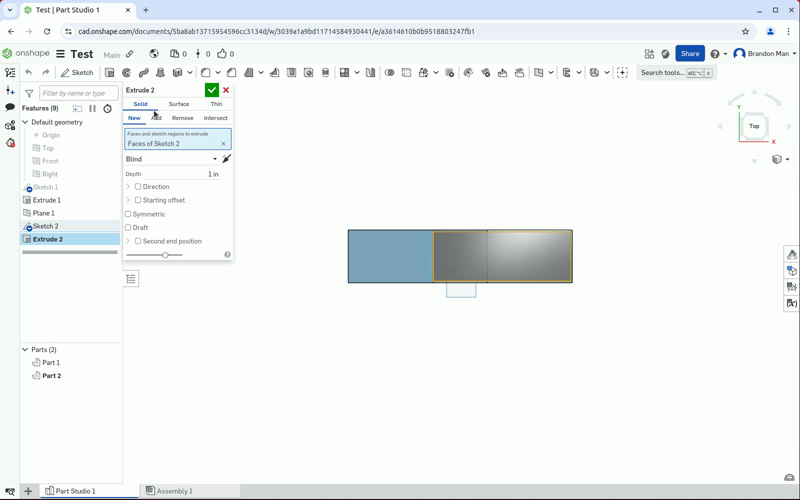
mouse_move(186, 120)
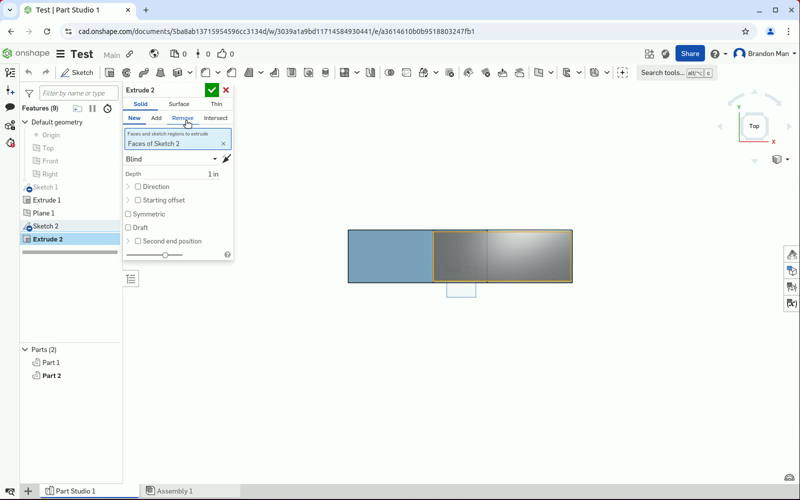
click(186, 120)
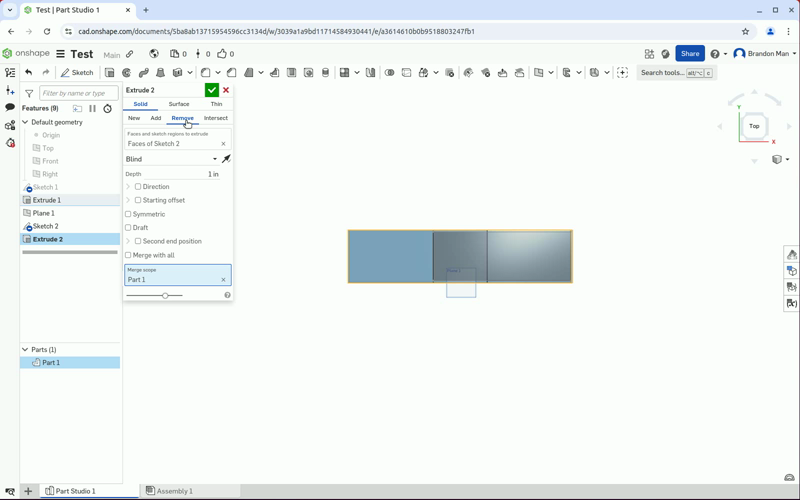
key(tab, 4)
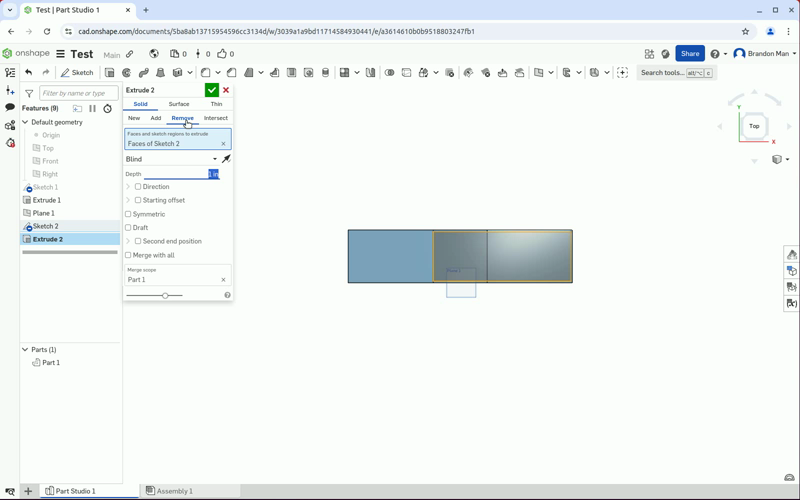
text(30.811)
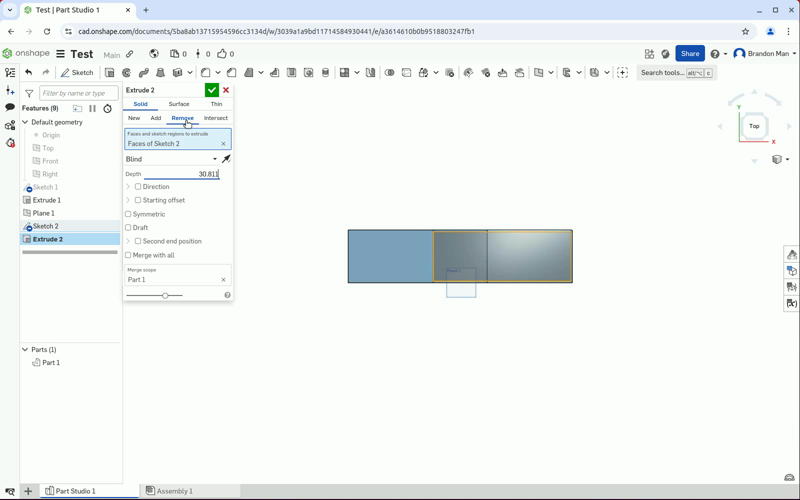
key(tab, 6)
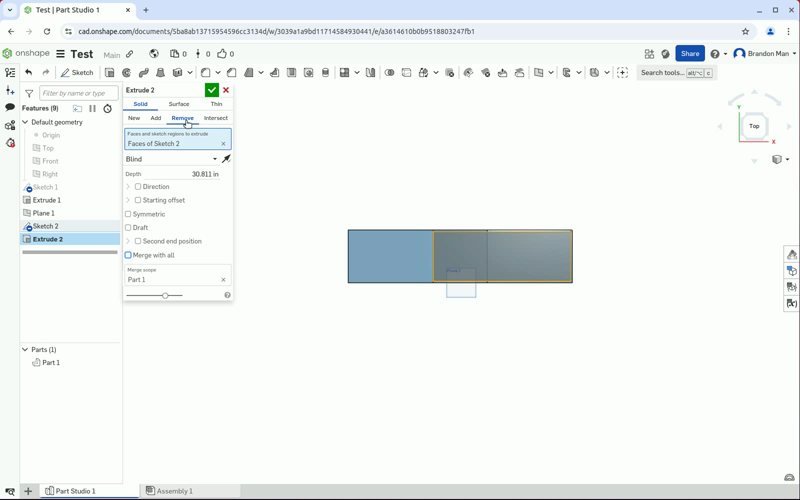
key(space)
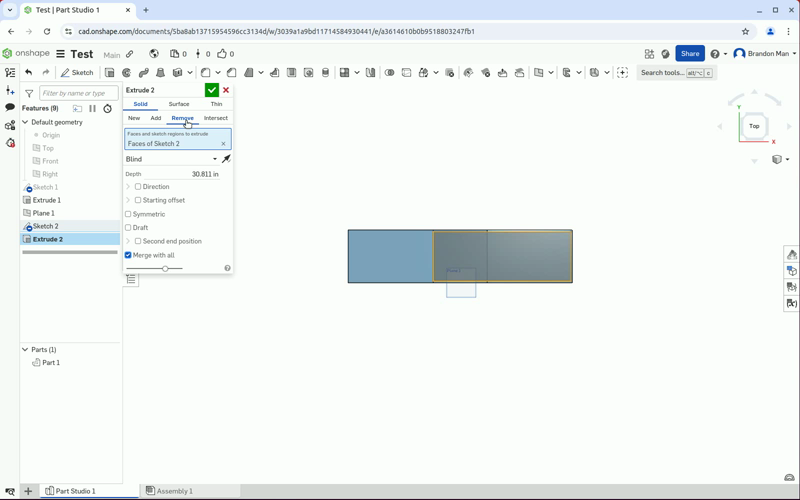
key(enter)
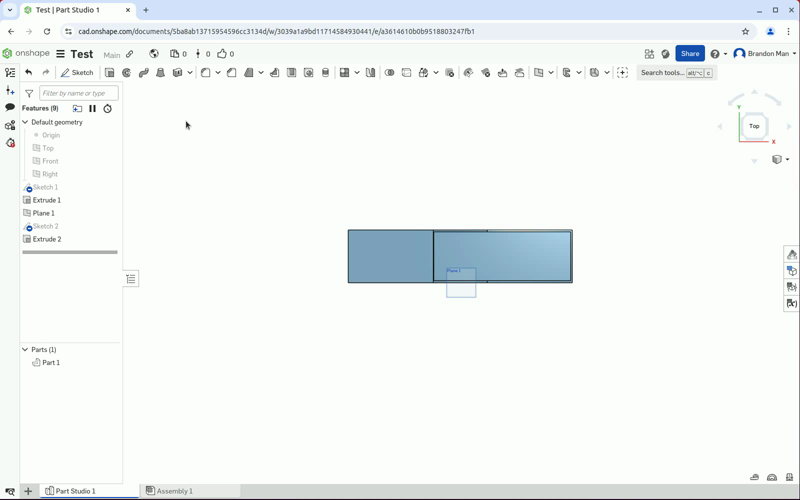
key(shift+h)
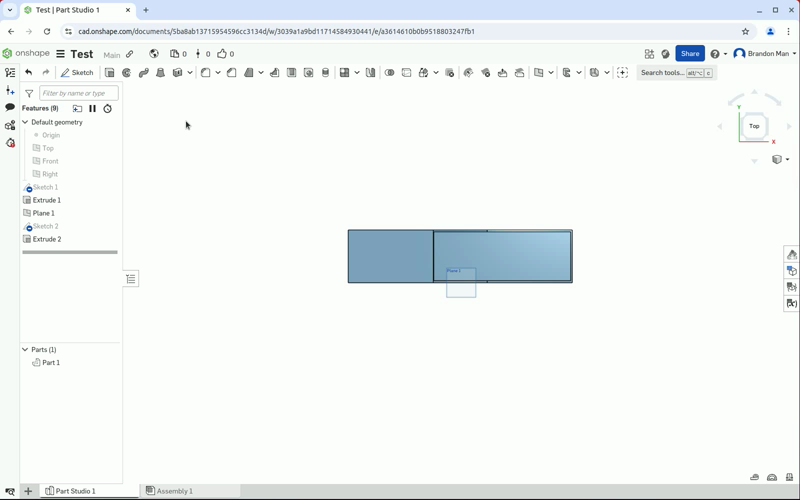
key(shift+h)
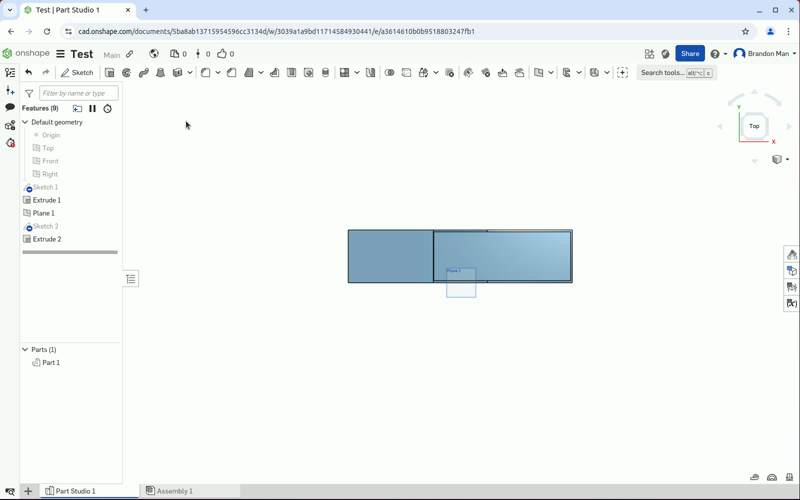
mouse_move(73, 189)
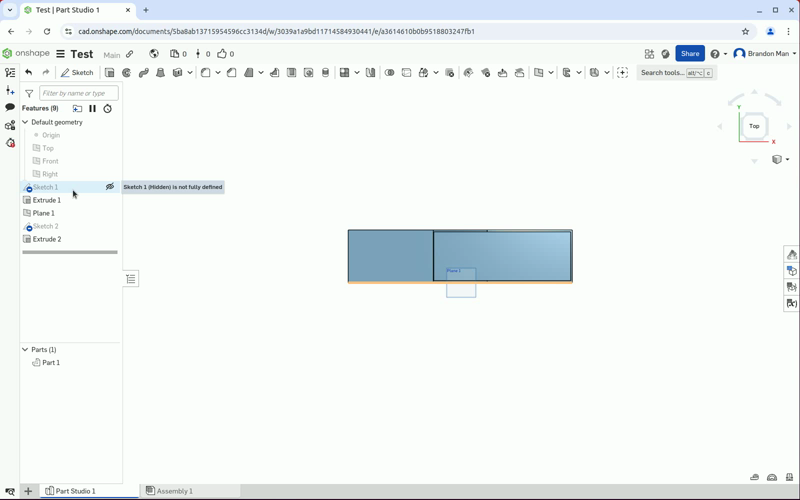
click(73, 189)
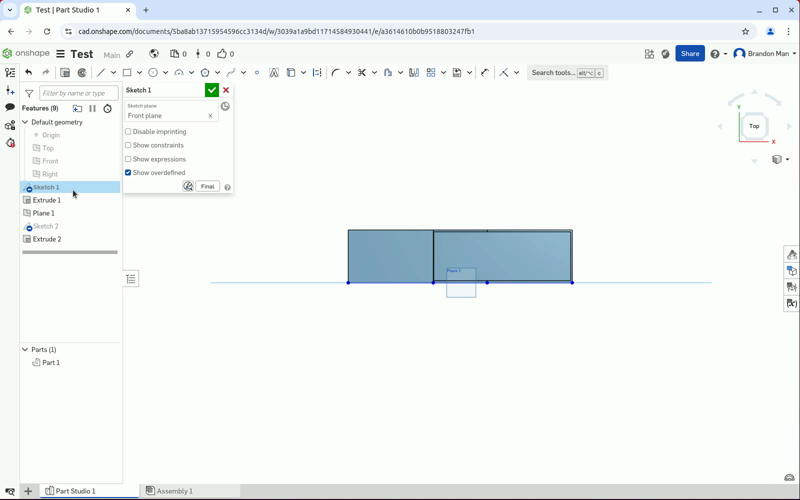
mouse_move(229, 92)
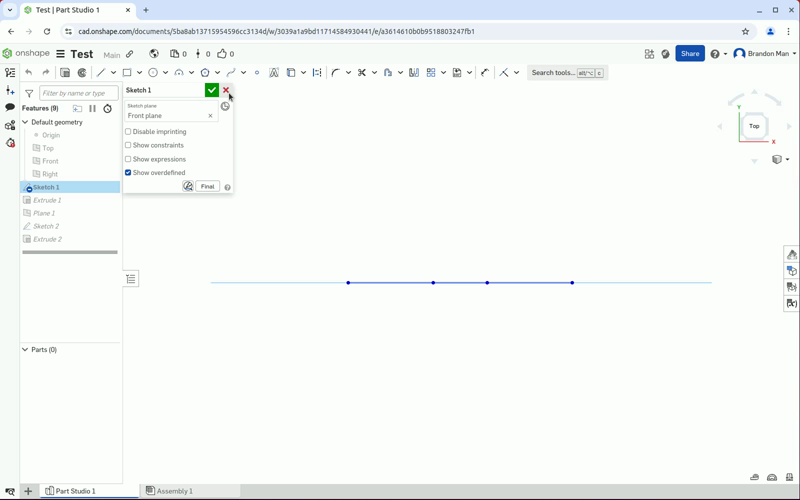
click(229, 92)
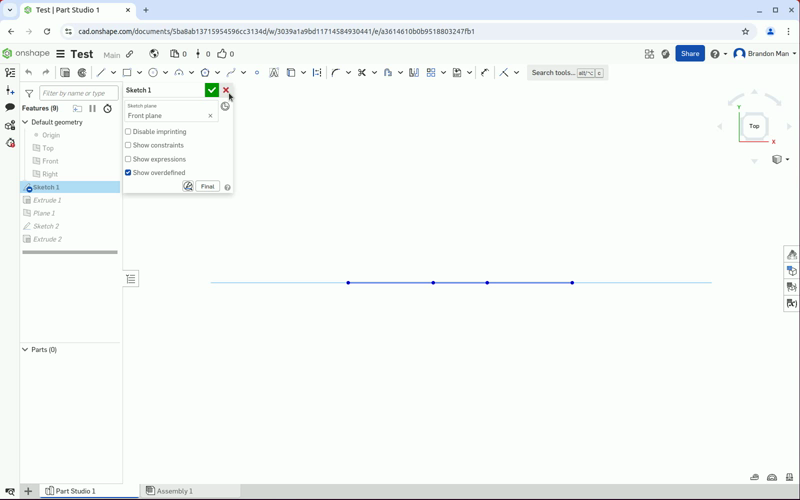
key(shift+s)
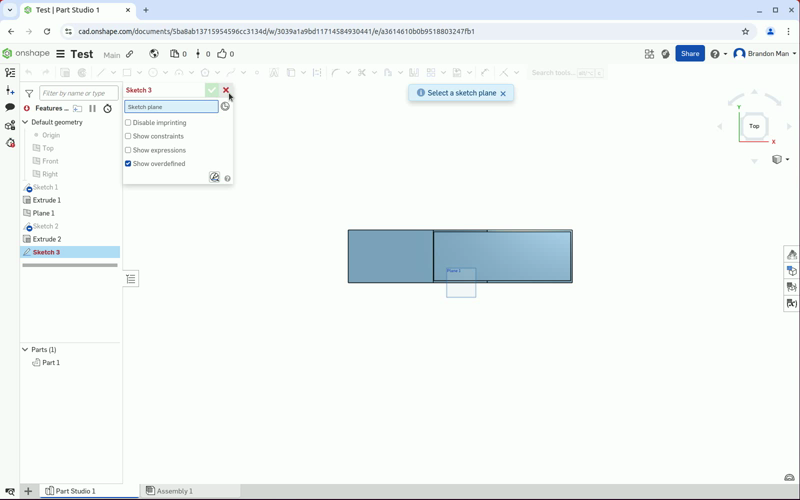
mouse_move(73, 215)
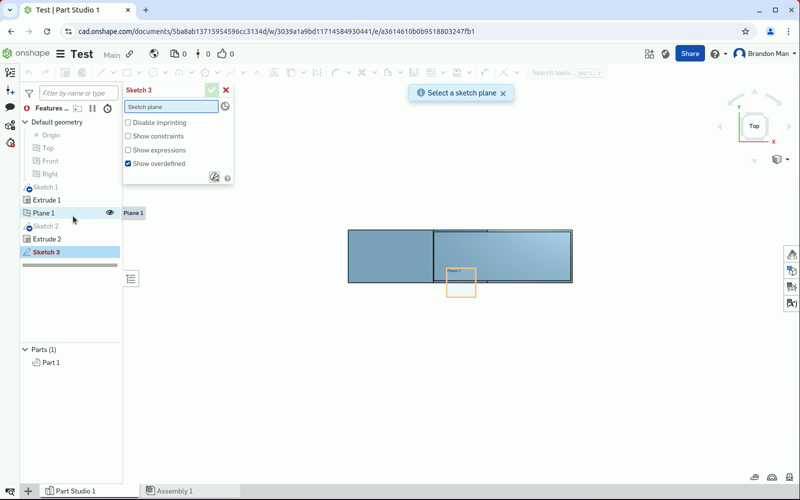
click(73, 215)
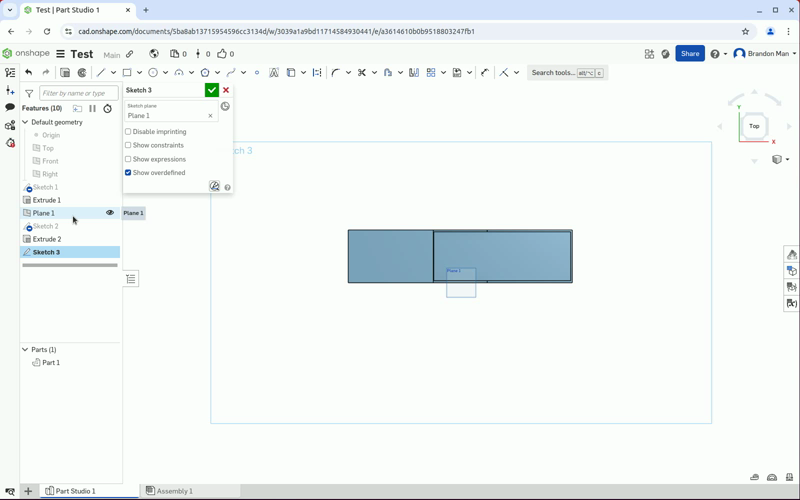
mouse_move(73, 352)
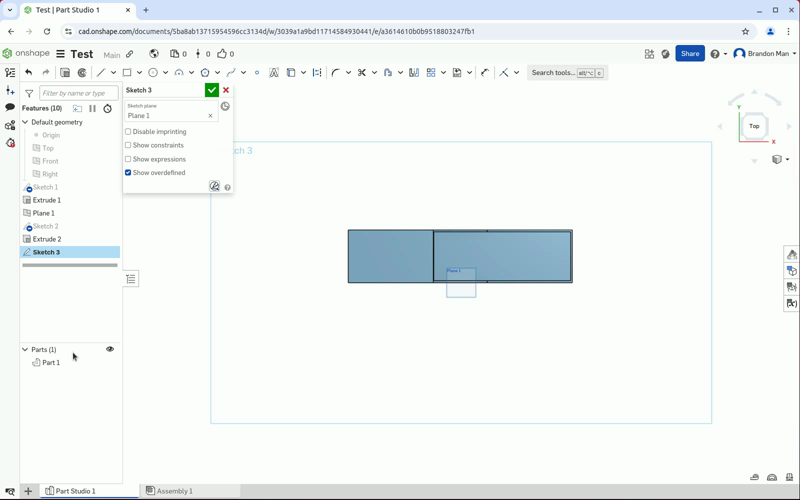
key(y)
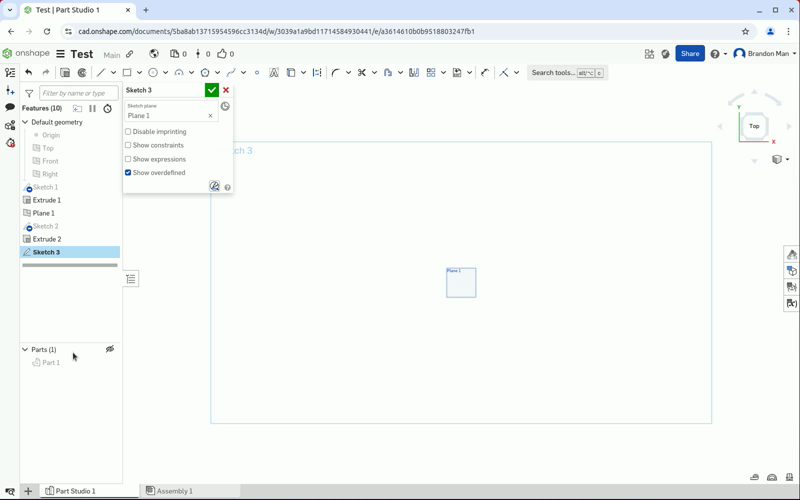
key(l)
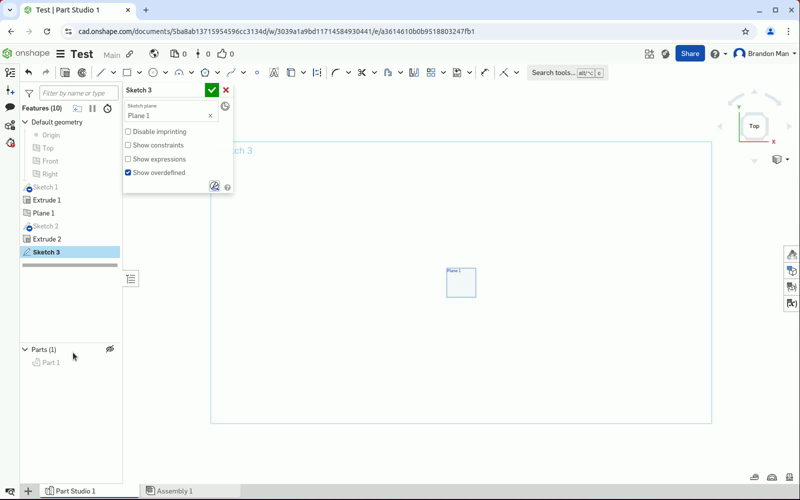
key_down(shift)
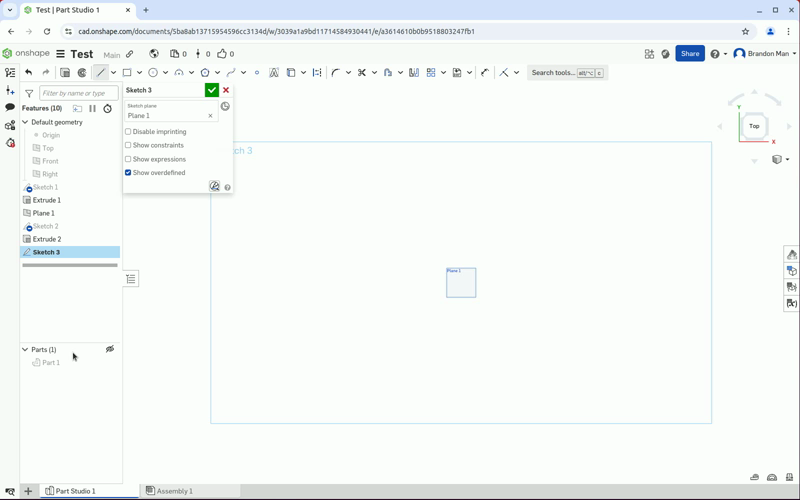
mouse_move(350, 280)
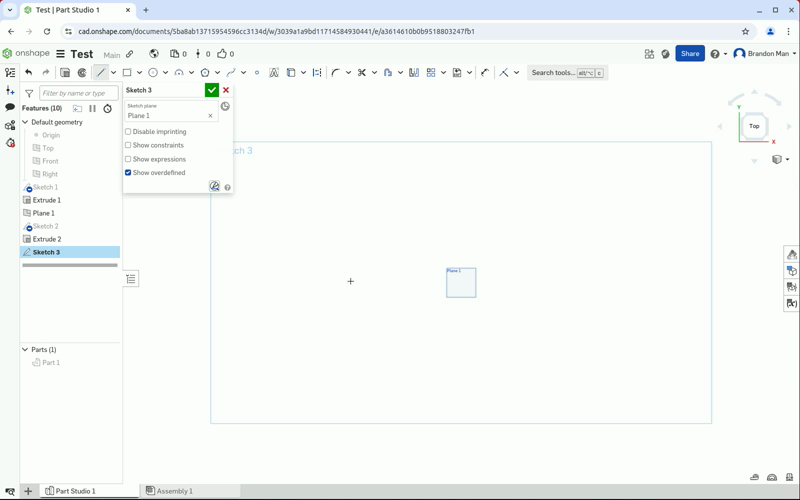
click(350, 280)
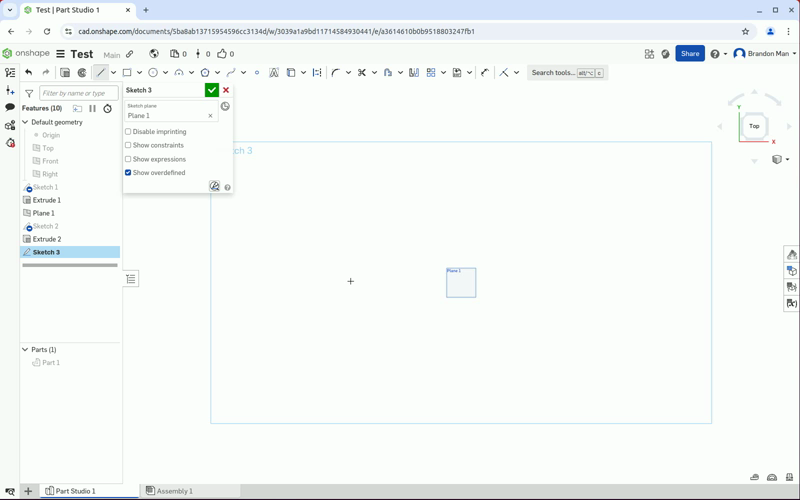
key_up(shift)
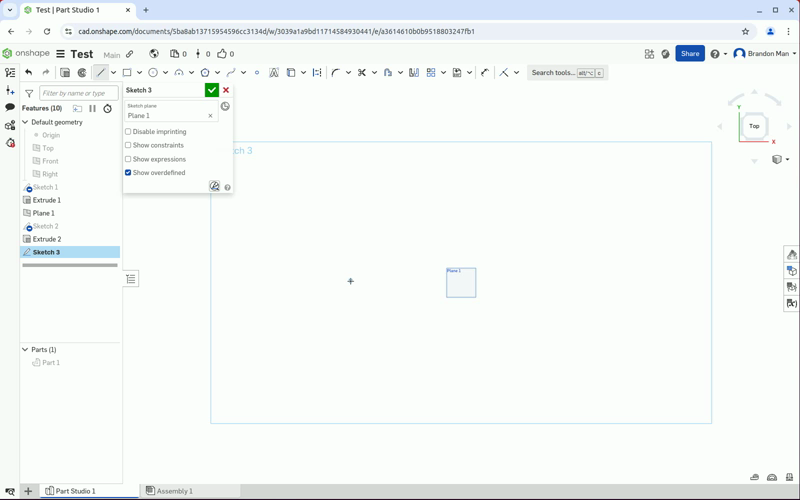
key_down(shift)
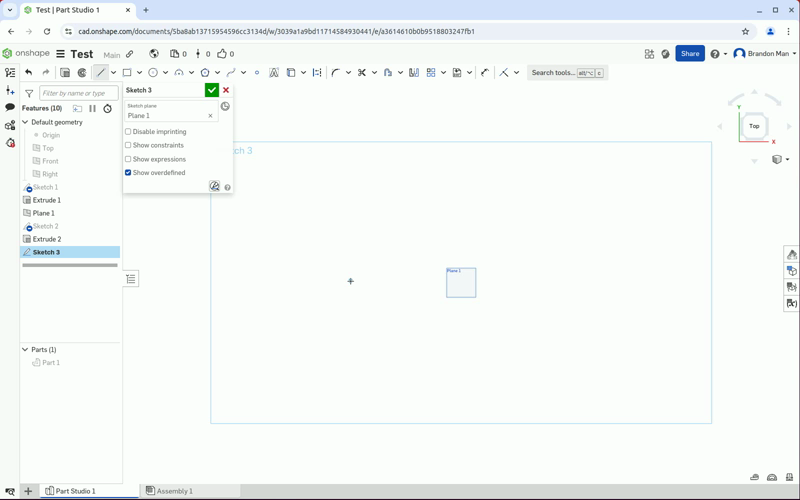
mouse_move(434, 280)
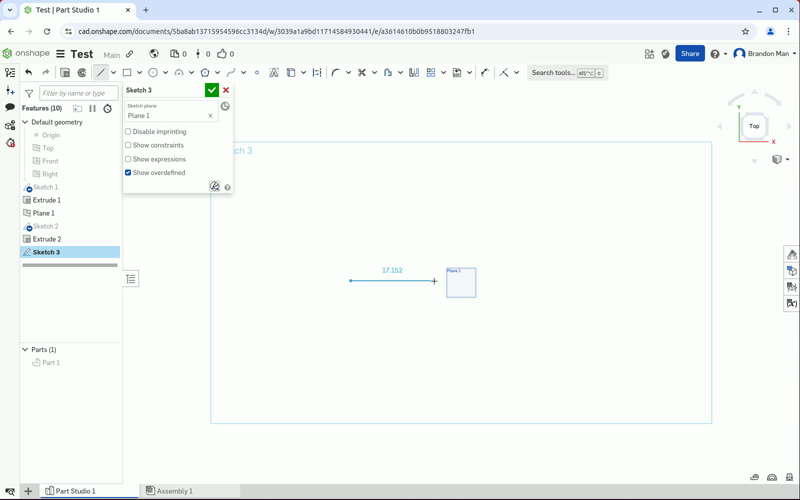
click(434, 280)
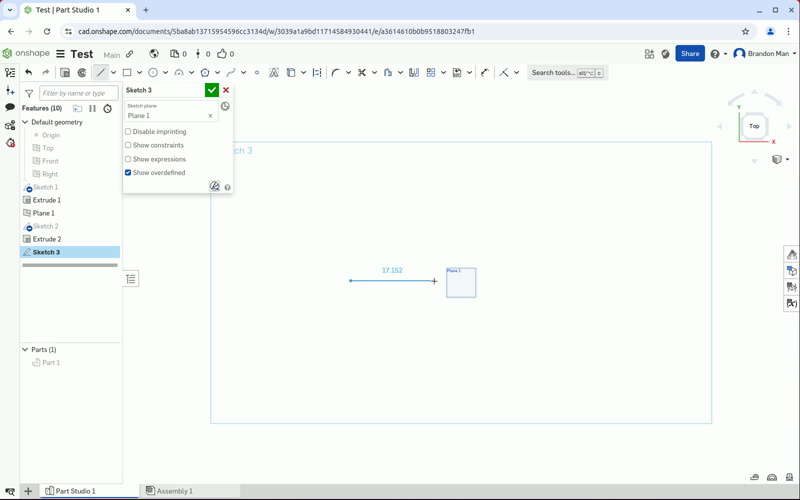
key_up(shift)
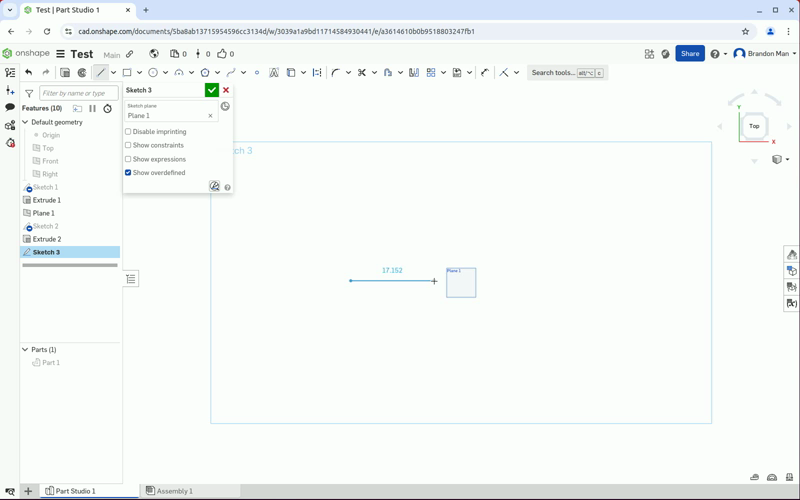
key_down(shift)
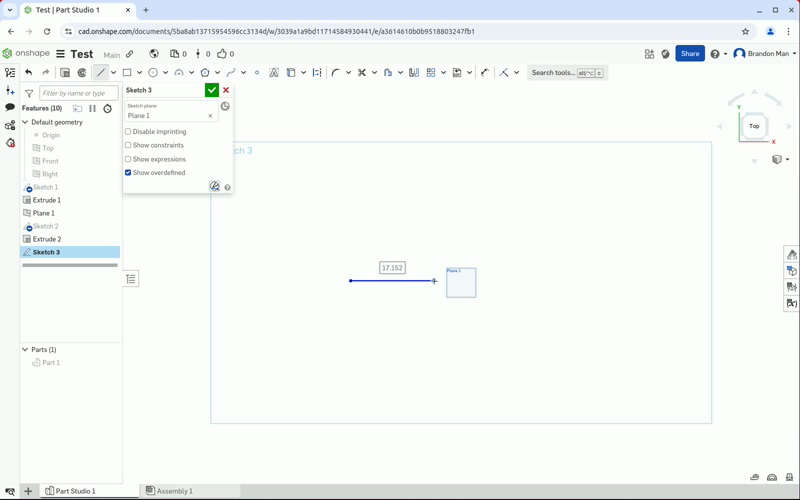
mouse_move(464, 280)
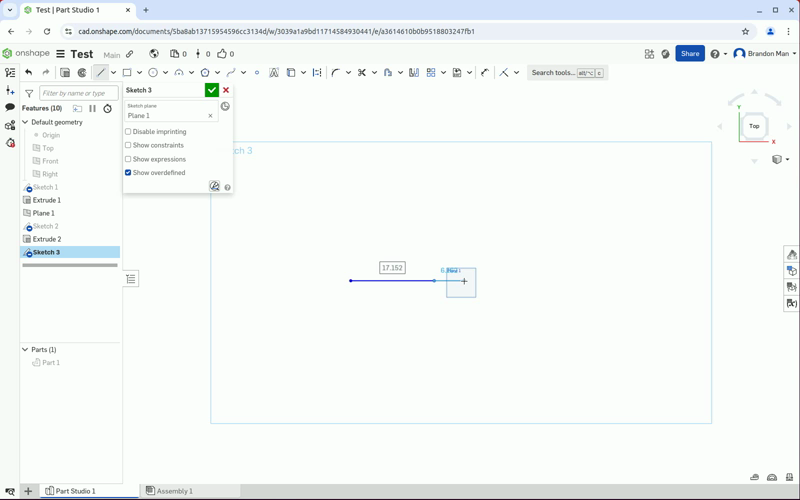
mouse_move(434, 232)
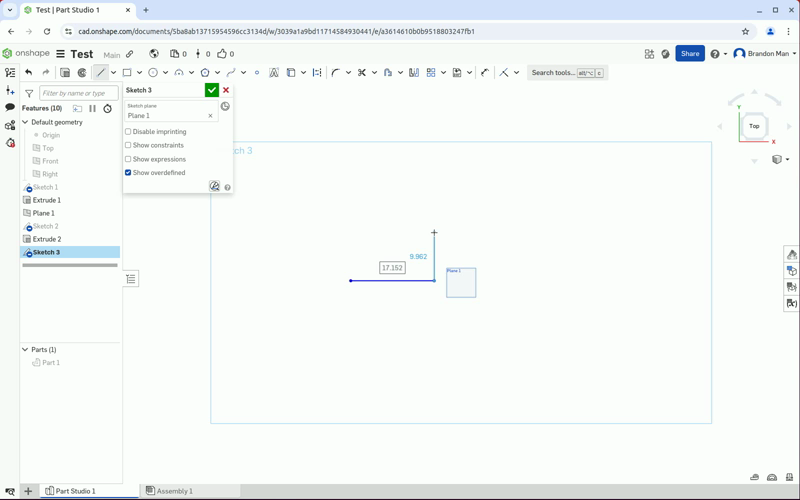
click(434, 232)
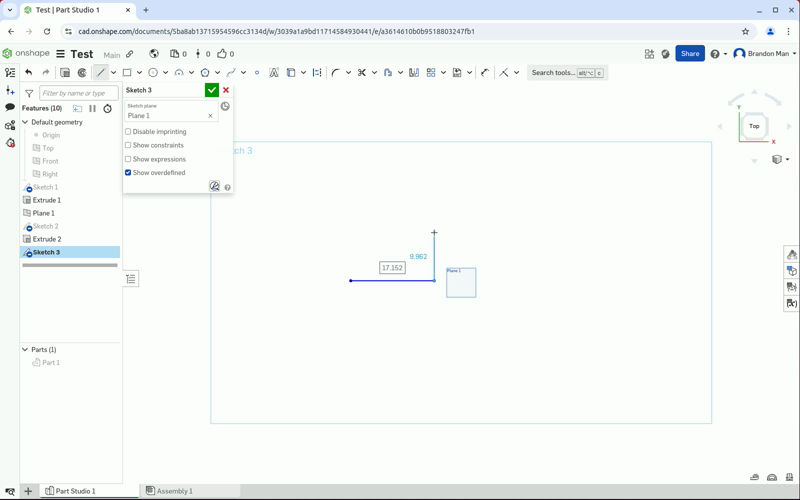
key_up(shift)
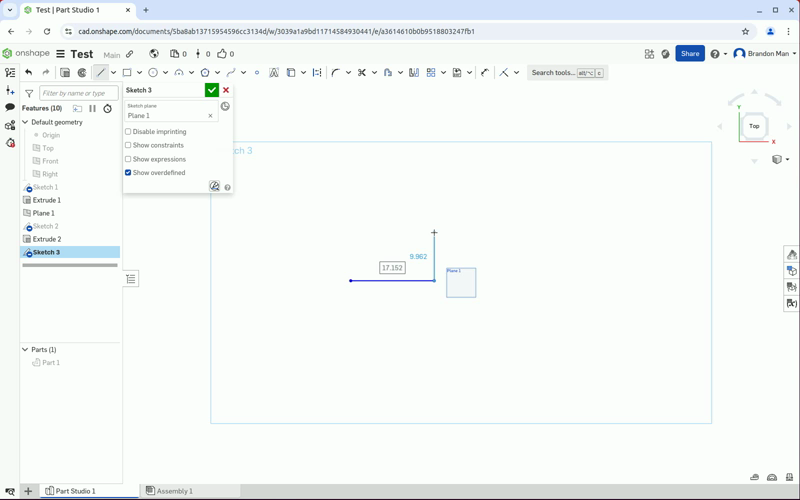
key_down(shift)
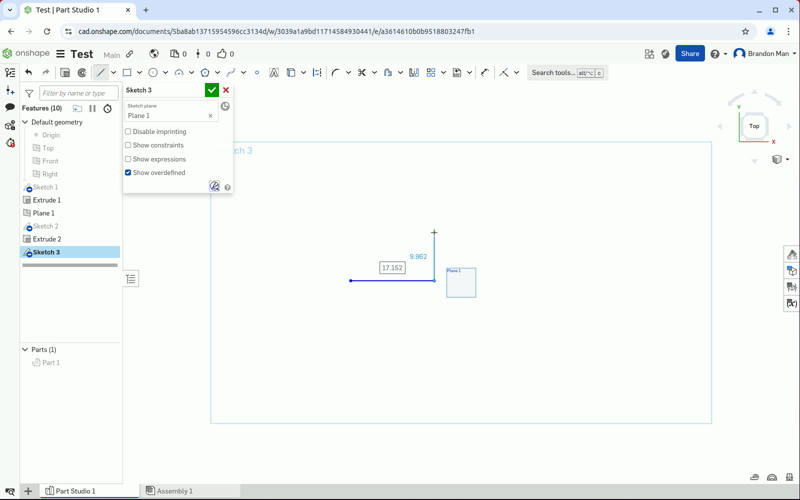
mouse_move(350, 232)
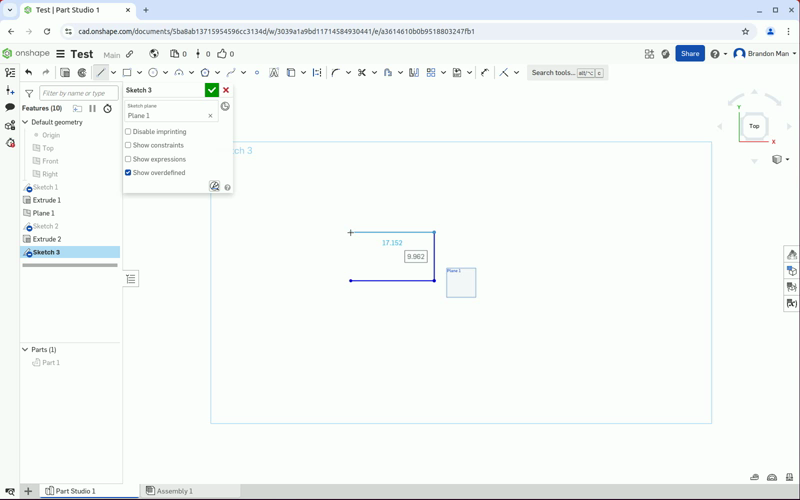
click(350, 232)
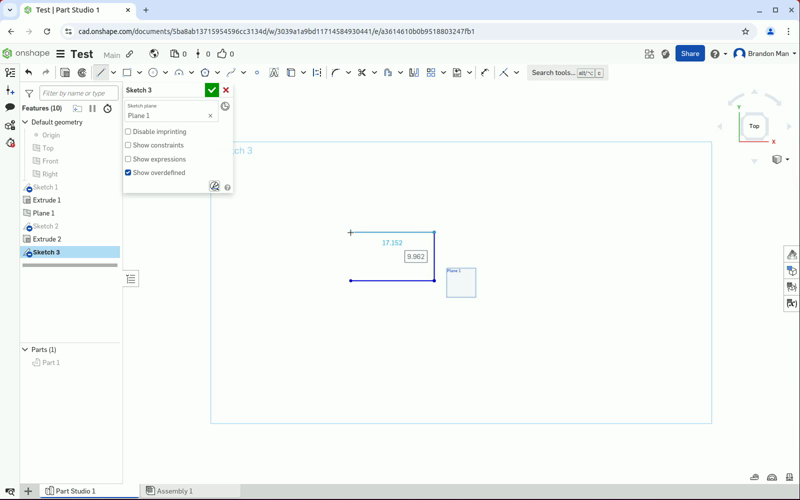
key_up(shift)
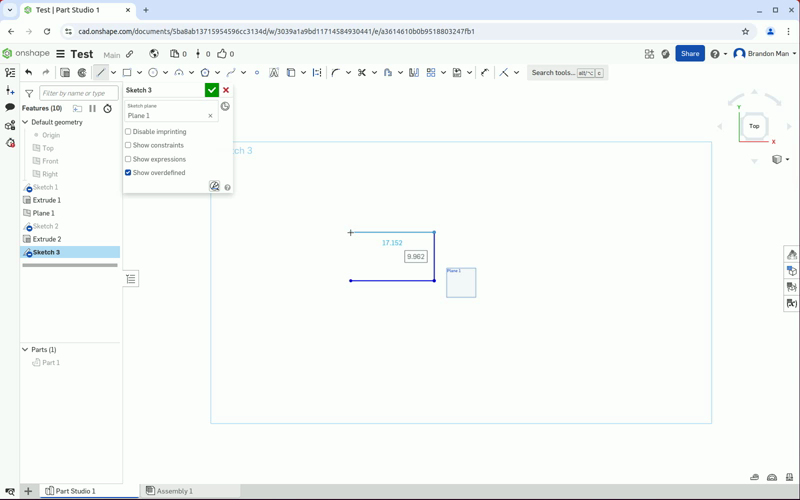
mouse_move(380, 232)
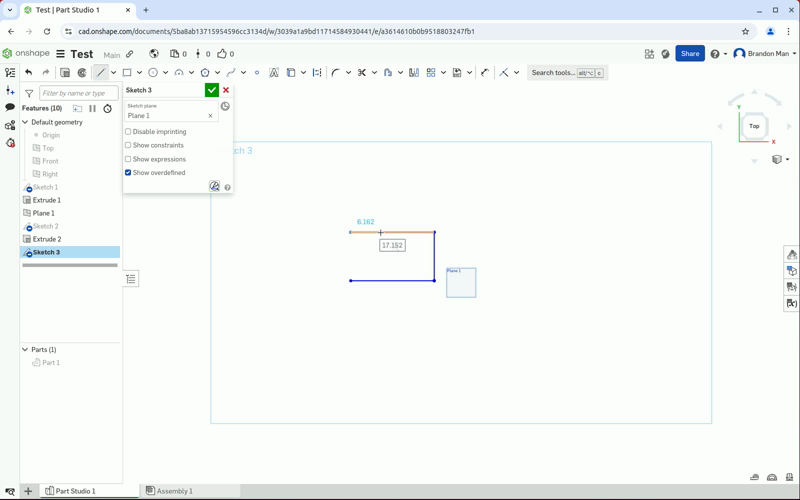
key_down(shift)
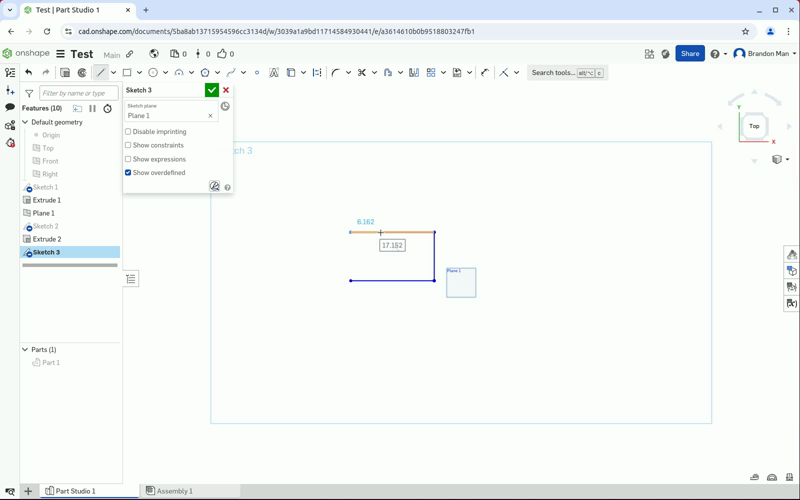
mouse_move(350, 280)
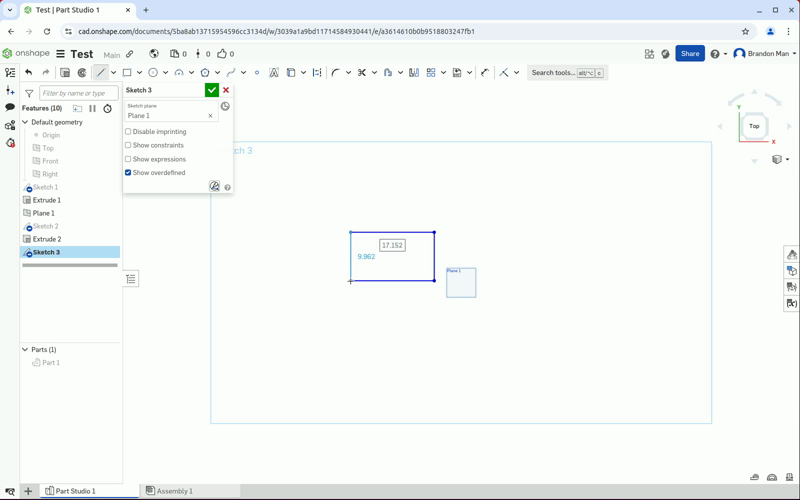
key_up(shift)
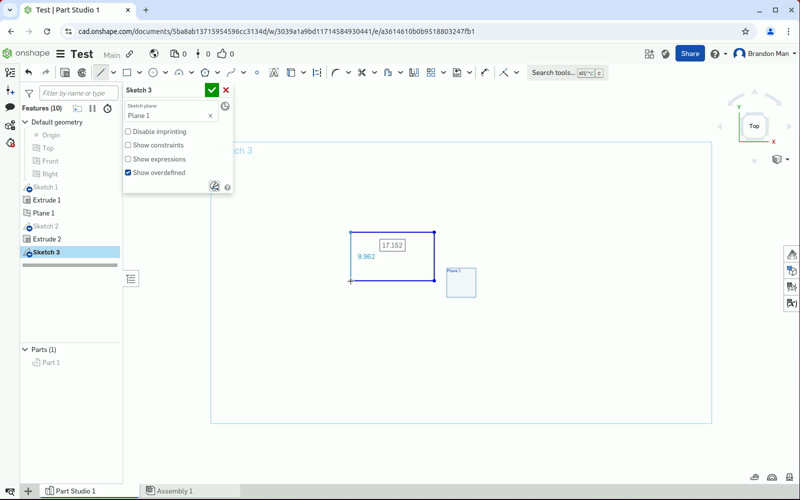
click(350, 280)
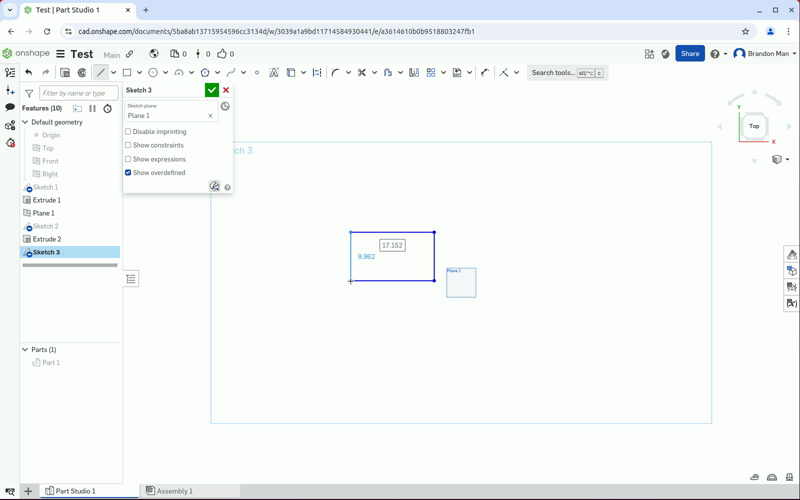
key(esc)
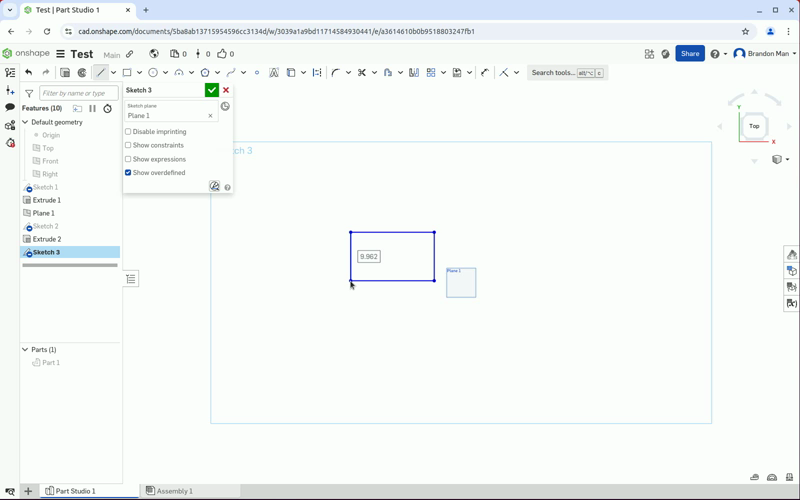
mouse_move(405, 272)
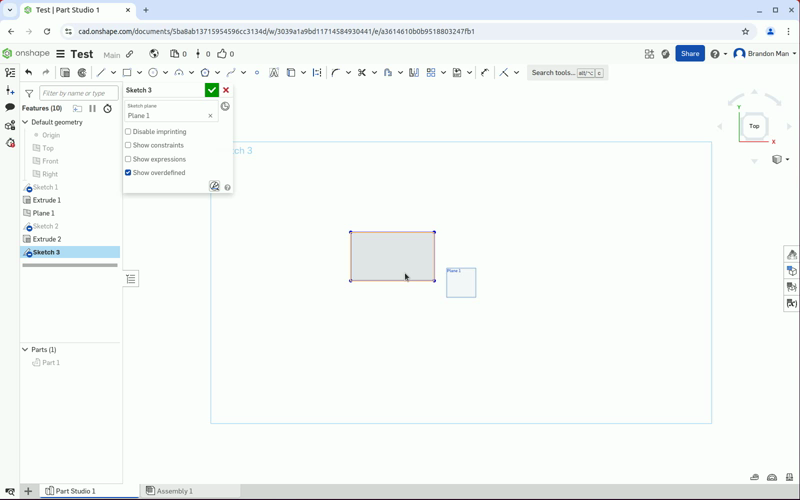
click(405, 272)
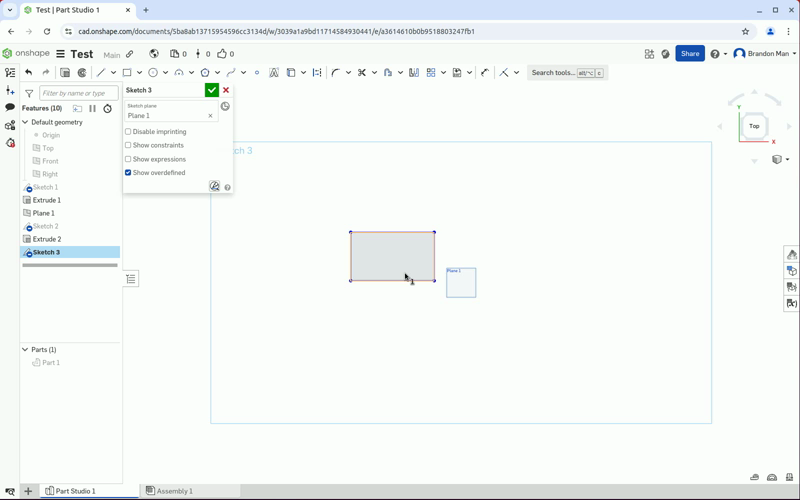
mouse_move(73, 352)
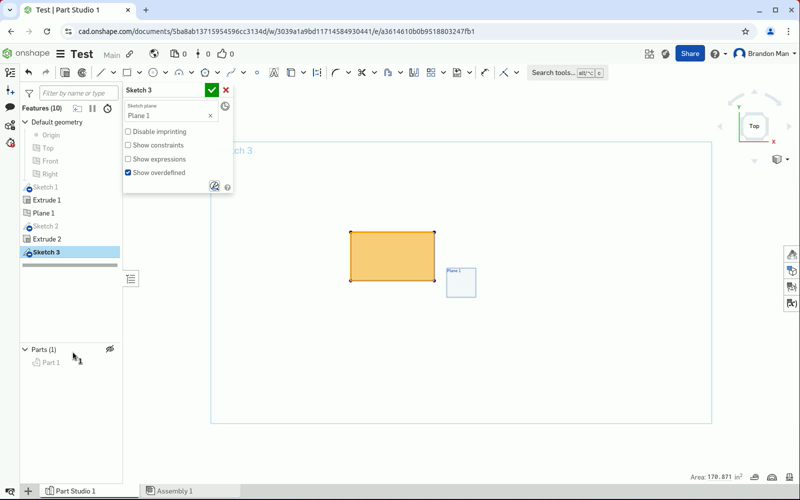
key(shift+y)
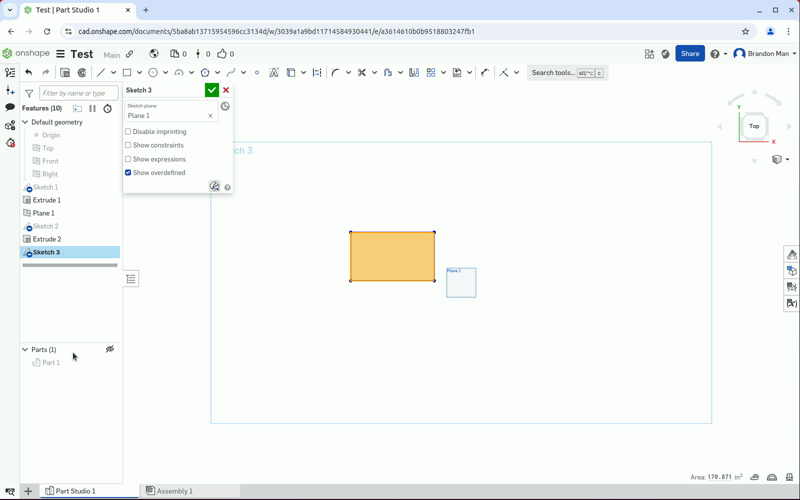
key(shift+e)
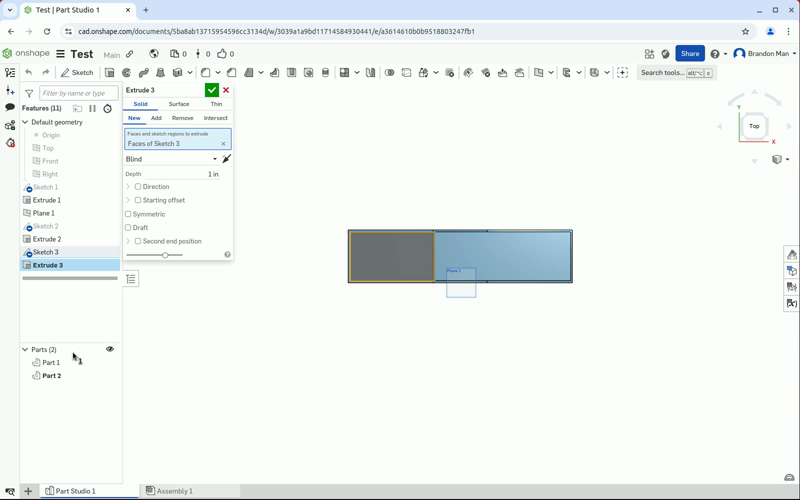
mouse_move(143, 106)
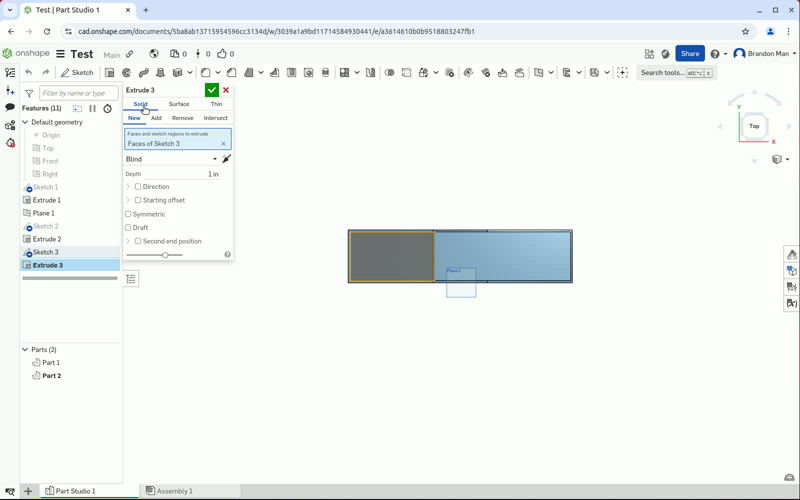
click(143, 106)
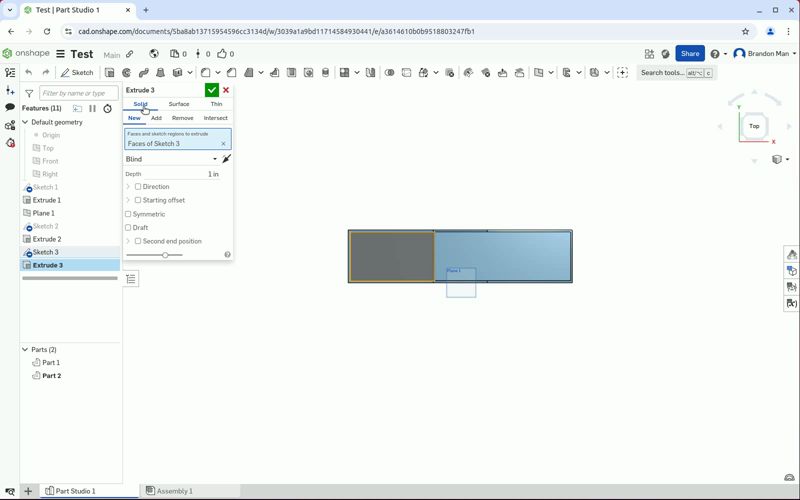
mouse_move(186, 120)
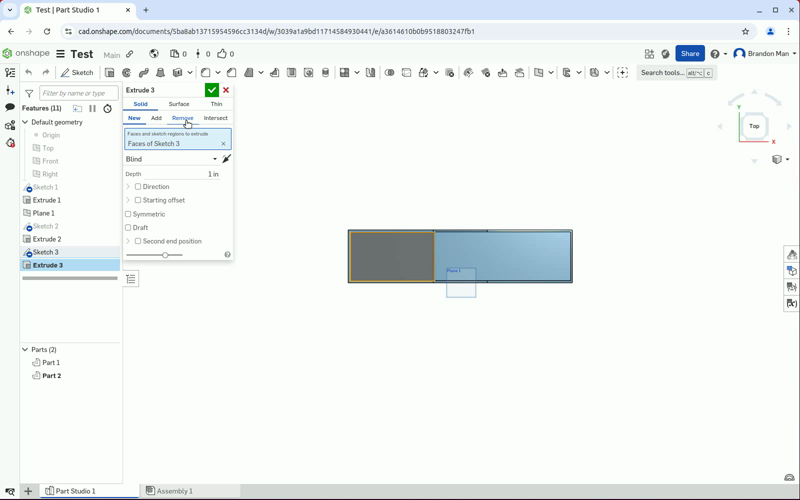
click(186, 120)
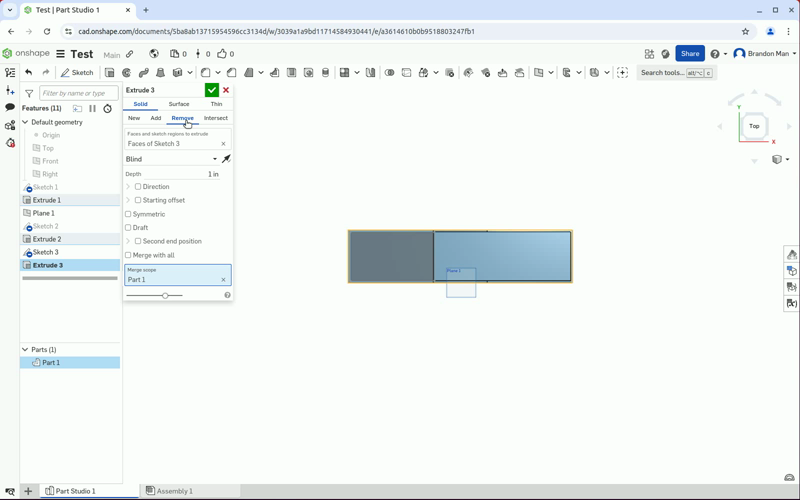
key(tab, 4)
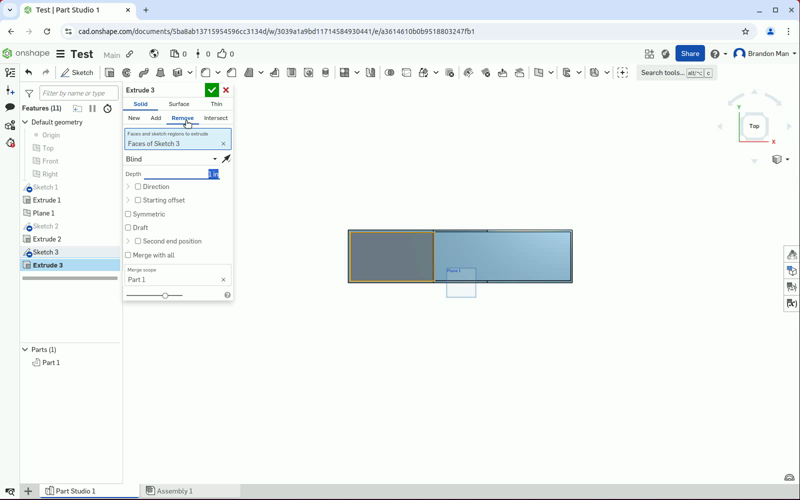
text(30.811)
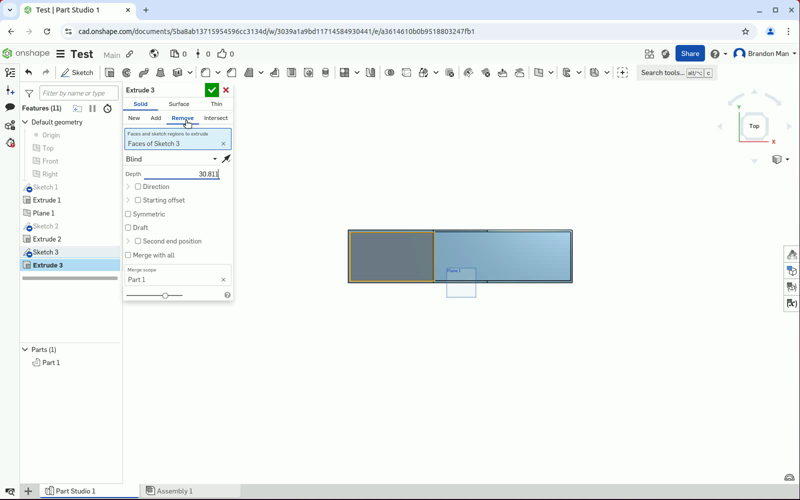
key(tab, 6)
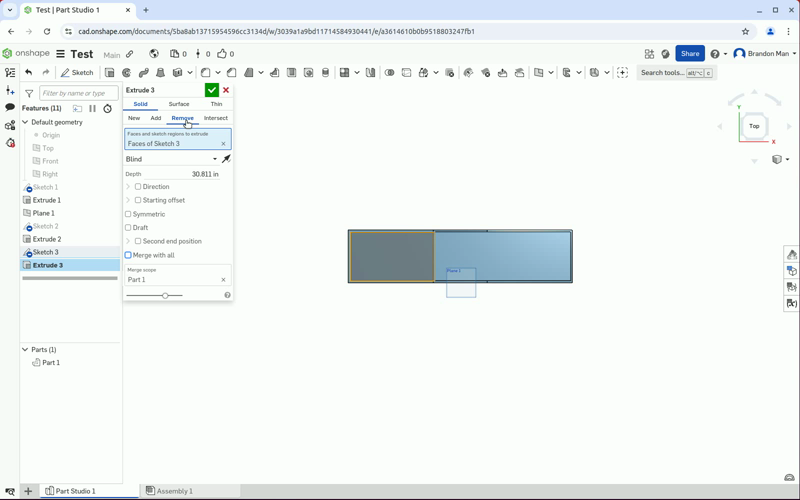
key(space)
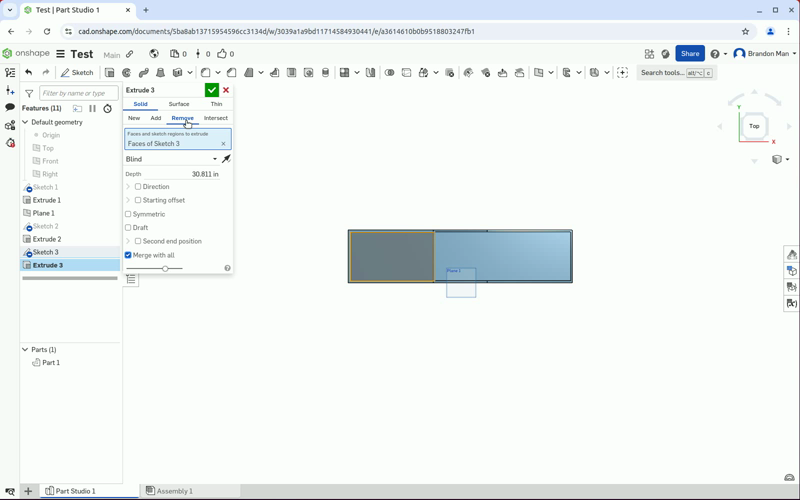
key(enter)
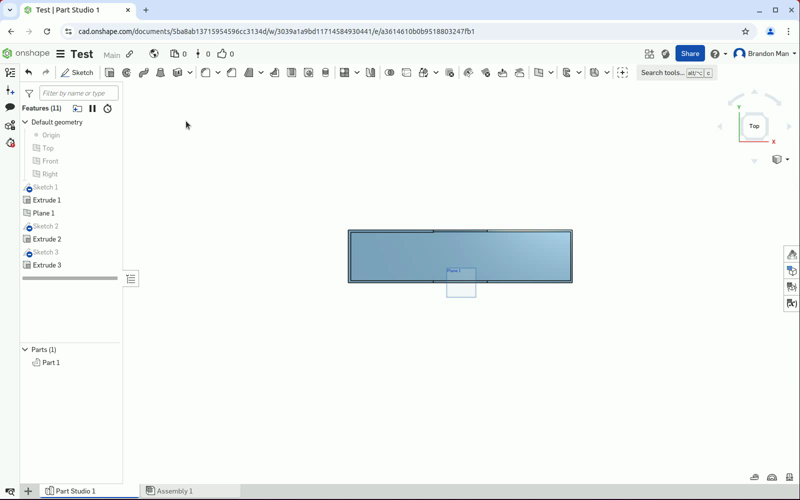
key(shift+h)
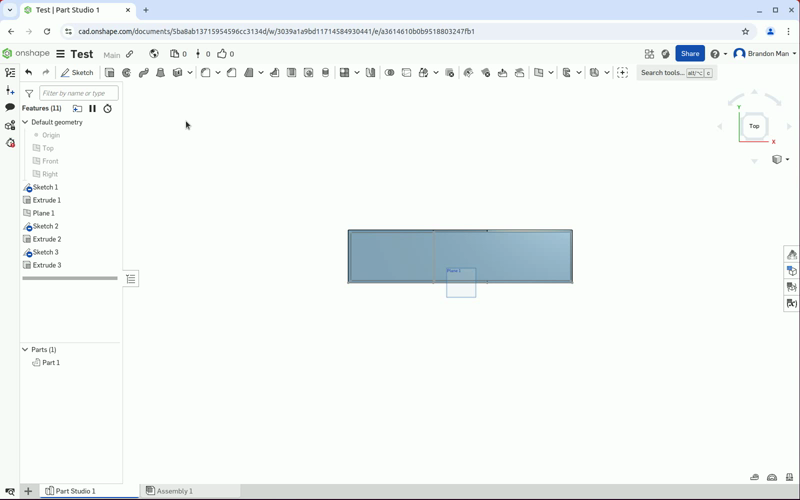
key(shift+h)
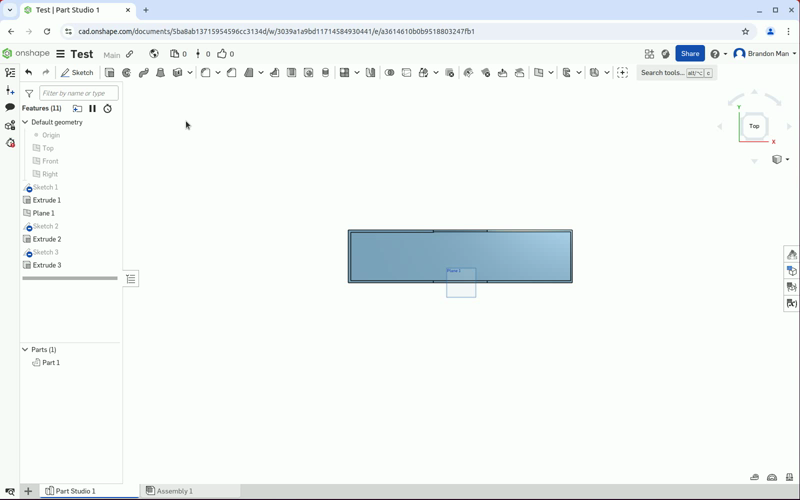
mouse_move(73, 189)
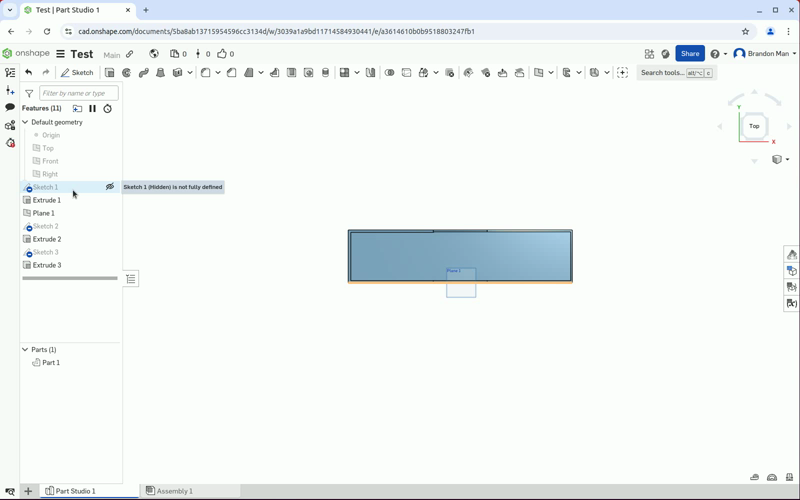
click(73, 189)
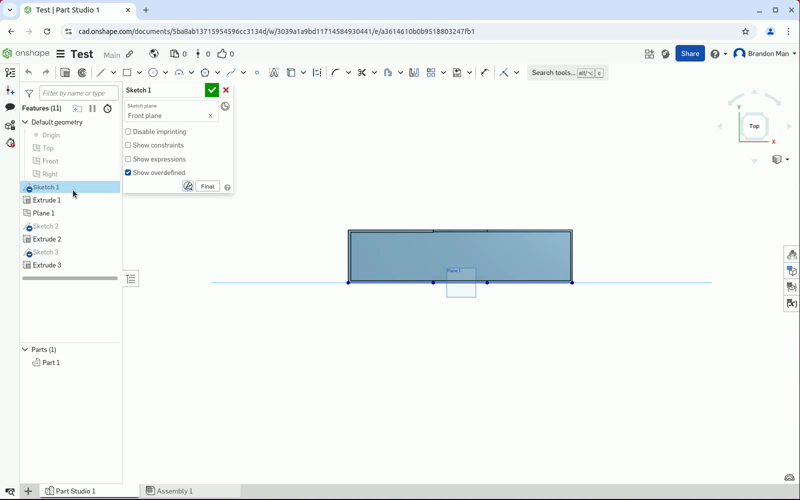
mouse_move(229, 92)
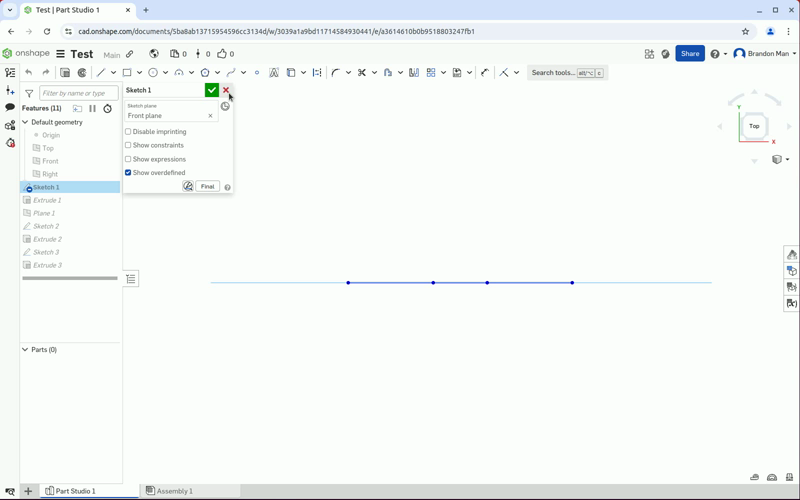
click(229, 92)
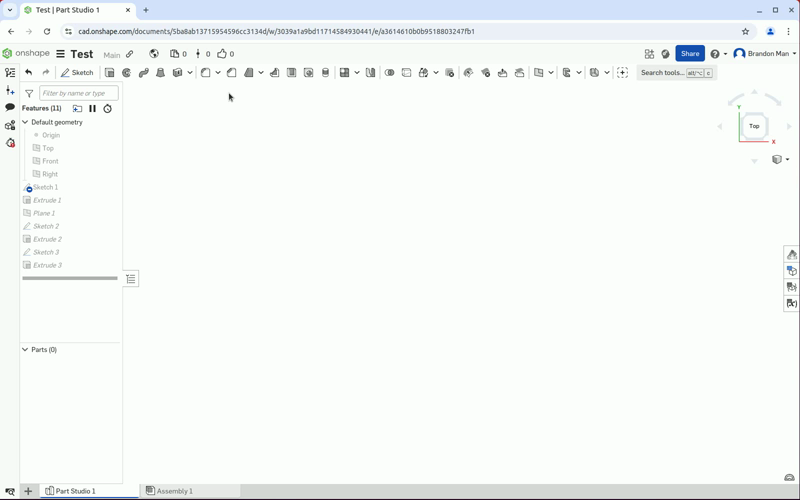
mouse_move(73, 352)
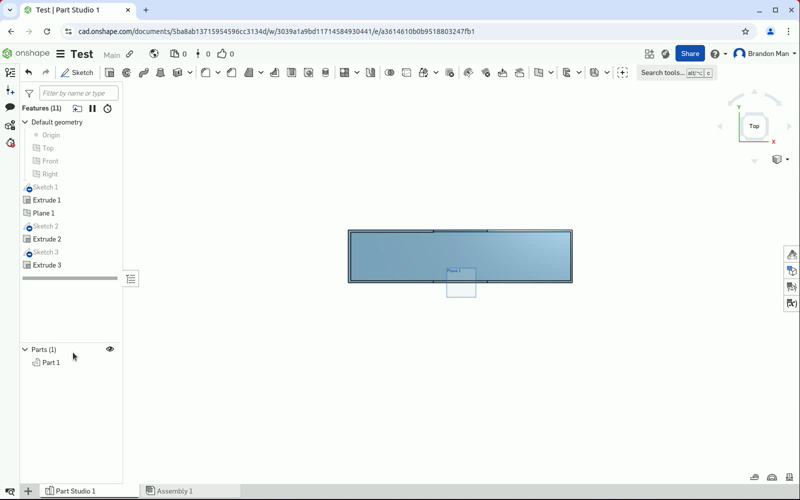
key(y)
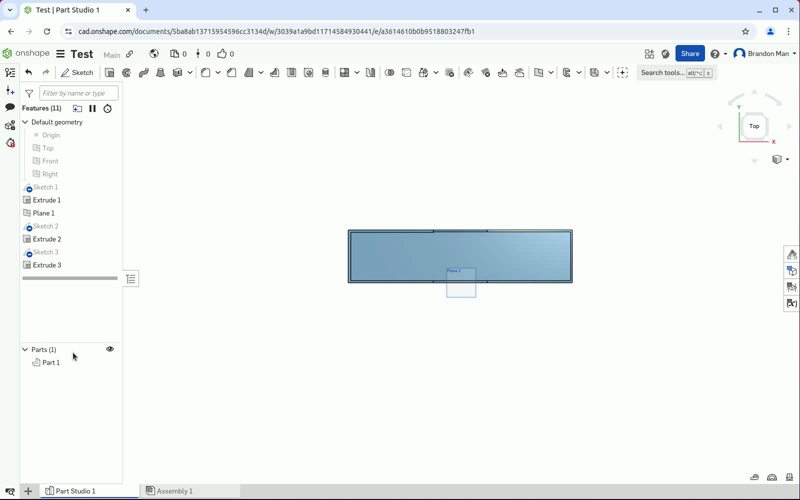
key(shift+p)
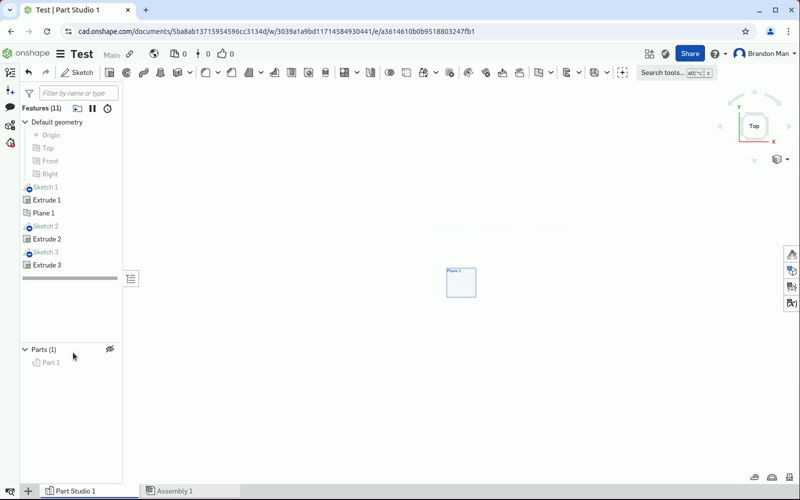
key(space)
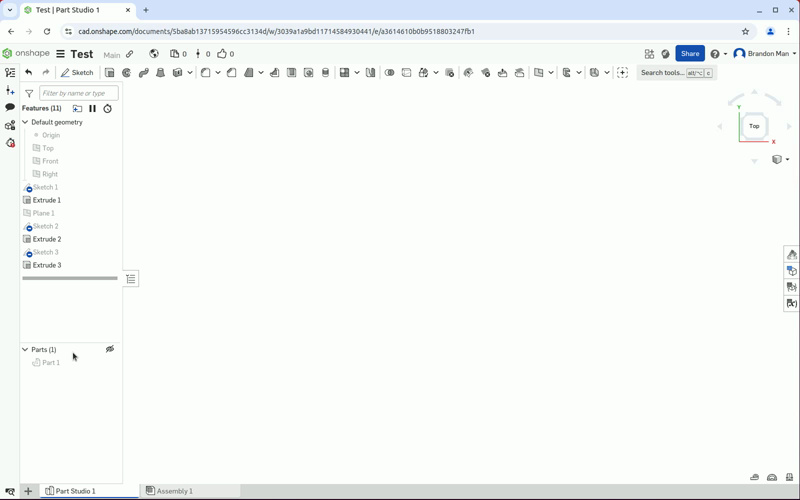
key_down(shift)
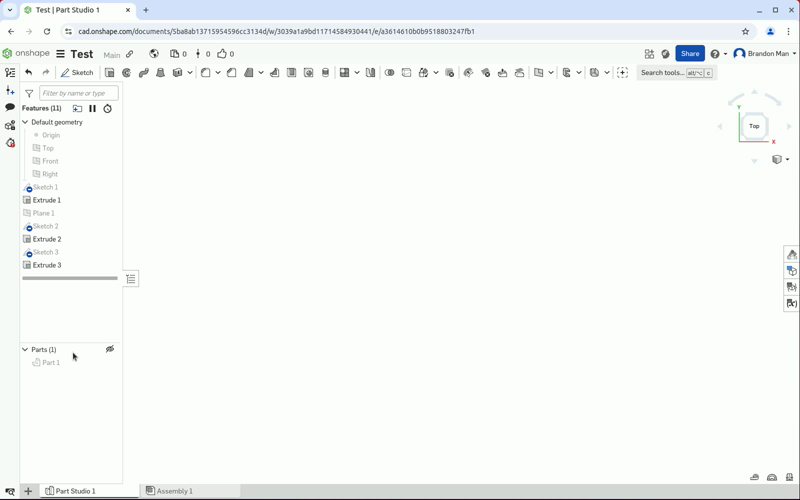
key(up)
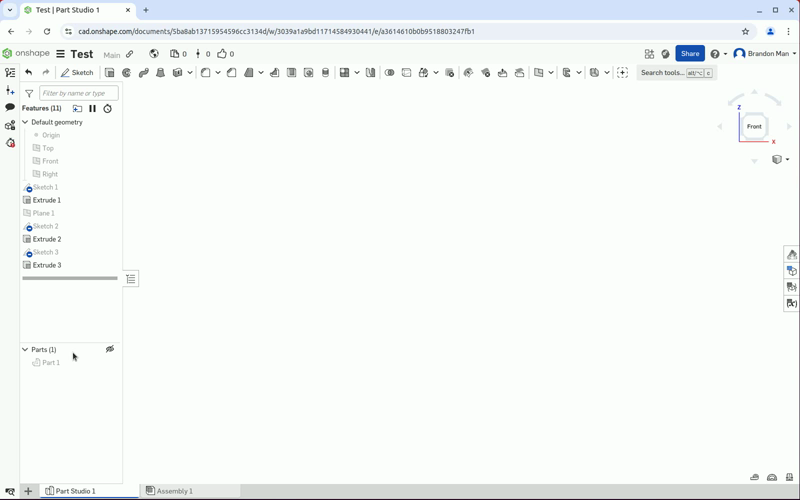
key_up(shift)
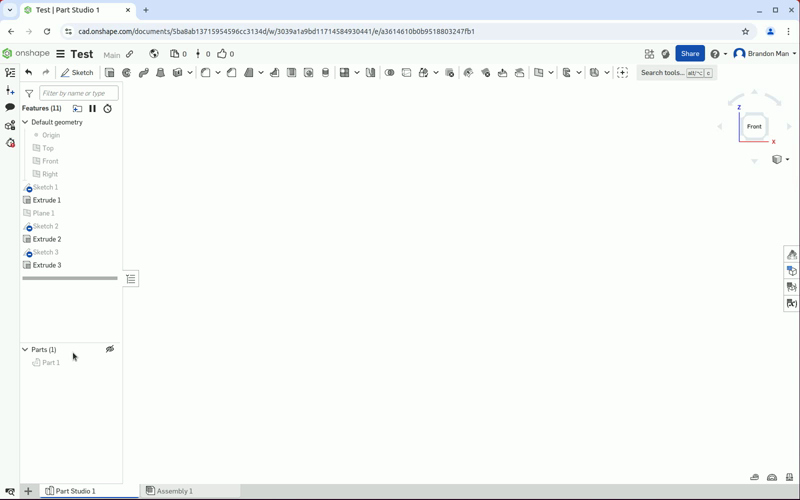
mouse_move(73, 352)
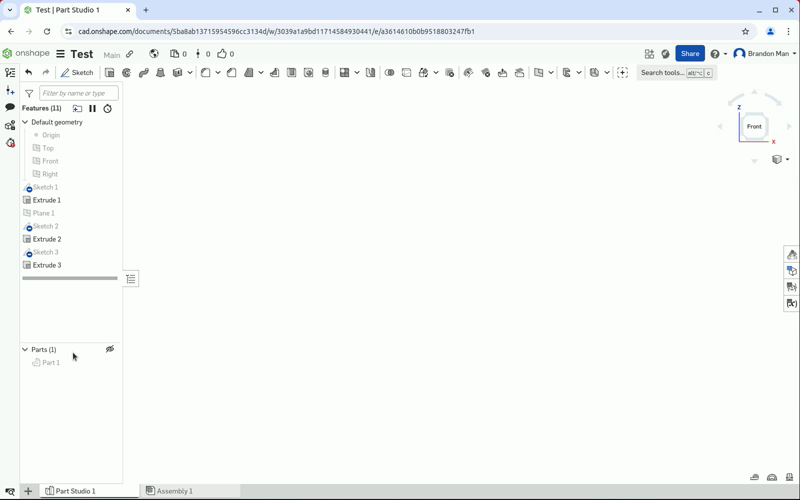
key(shift+y)
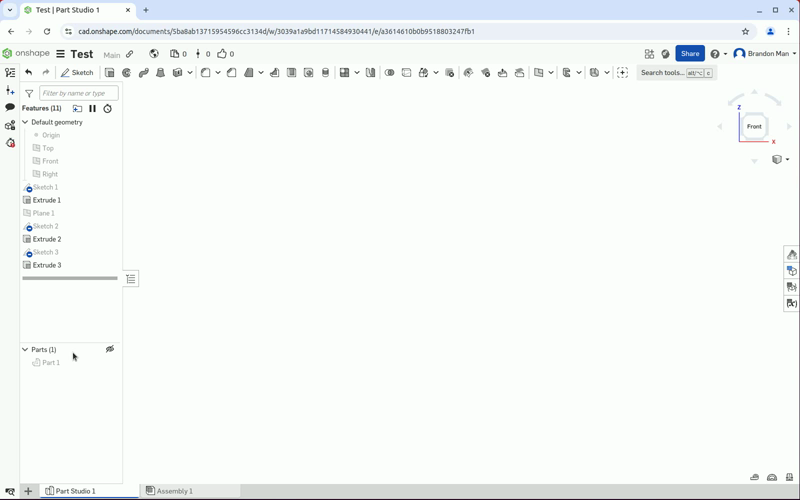
key(shift+s)
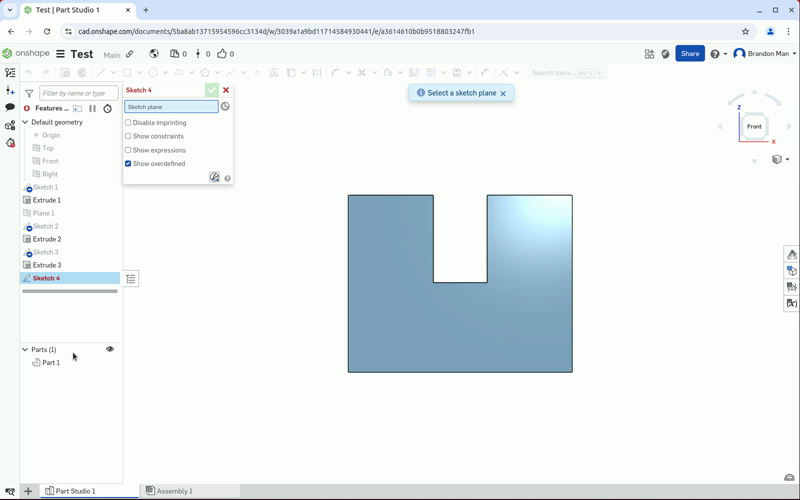
mouse_move(73, 163)
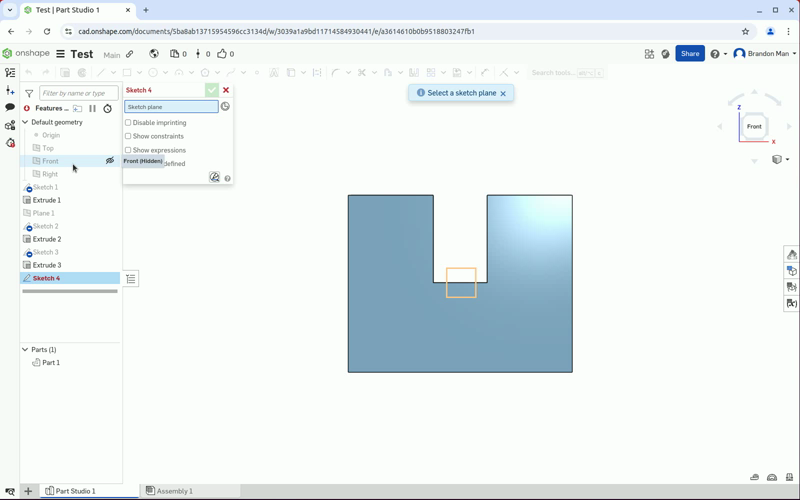
click(73, 163)
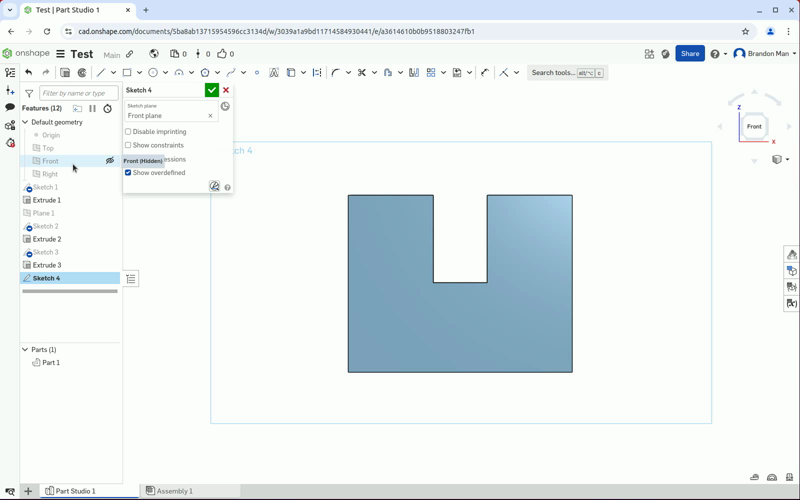
mouse_move(73, 352)
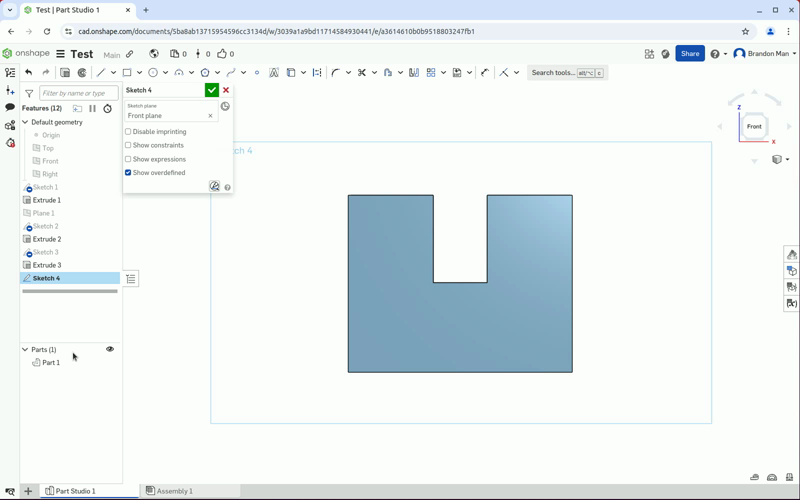
key(y)
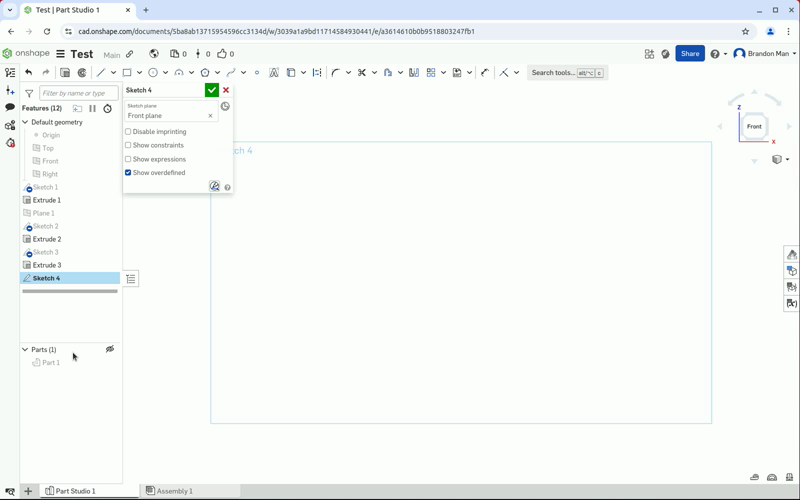
key(l)
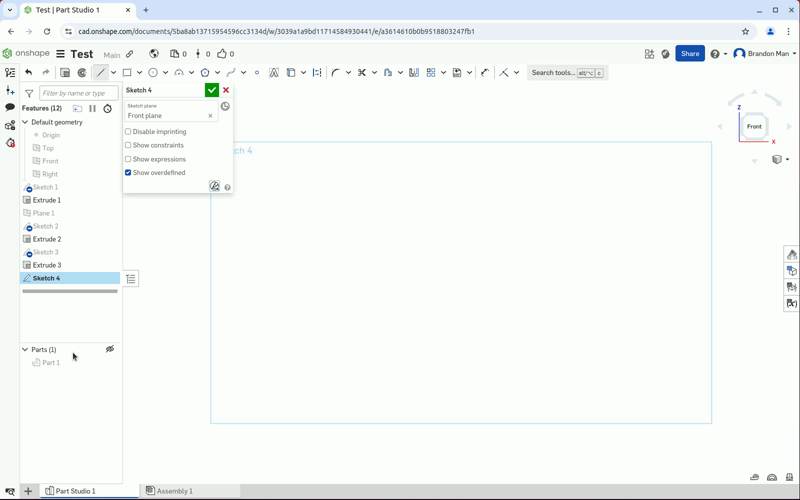
key_down(shift)
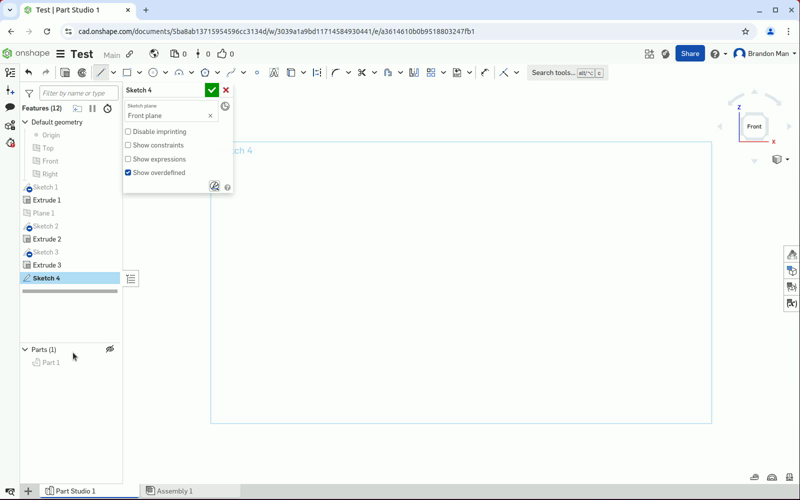
mouse_move(433, 312)
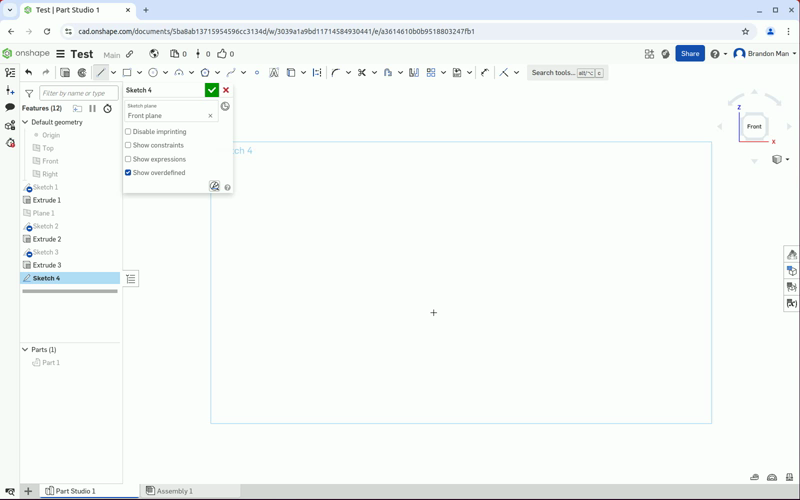
click(433, 312)
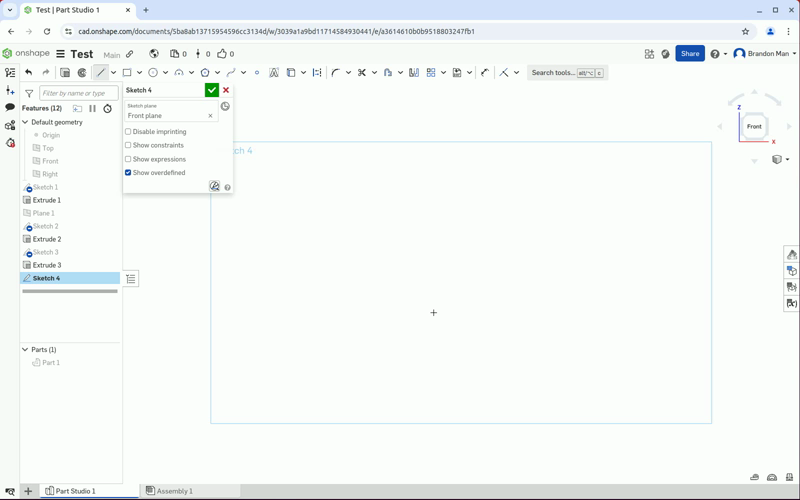
key_up(shift)
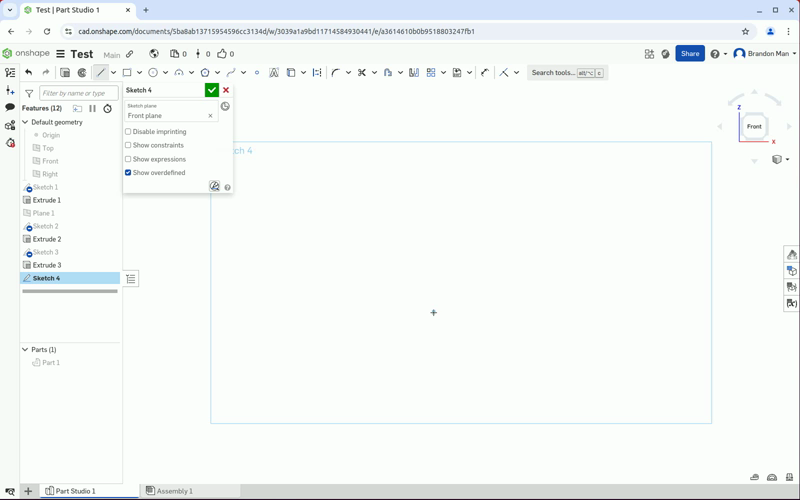
key_down(shift)
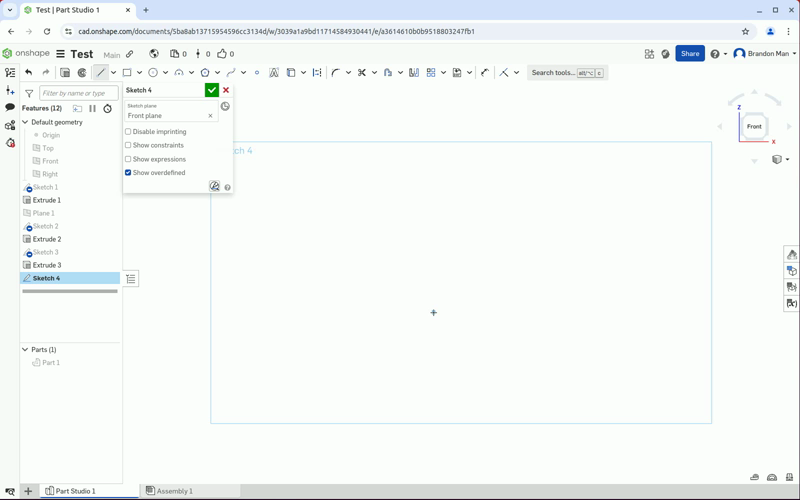
mouse_move(463, 312)
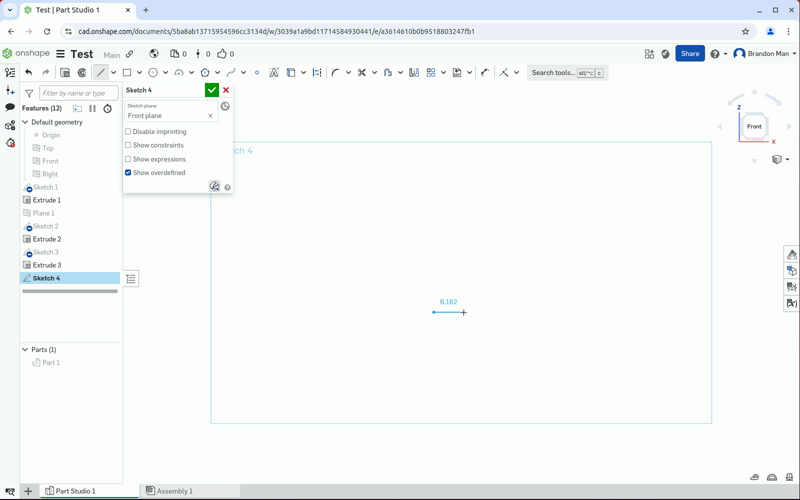
mouse_move(487, 312)
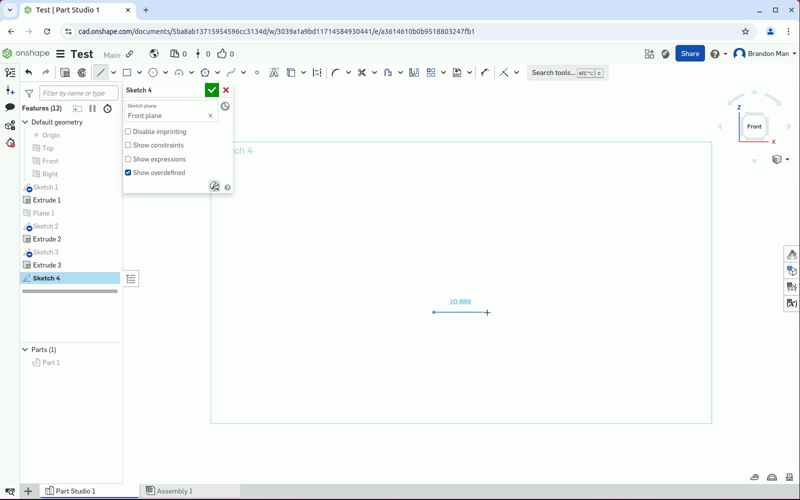
click(487, 312)
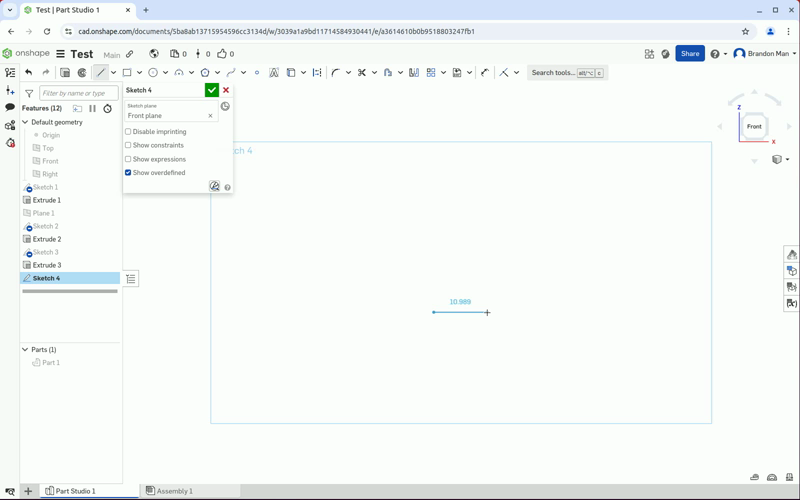
key_up(shift)
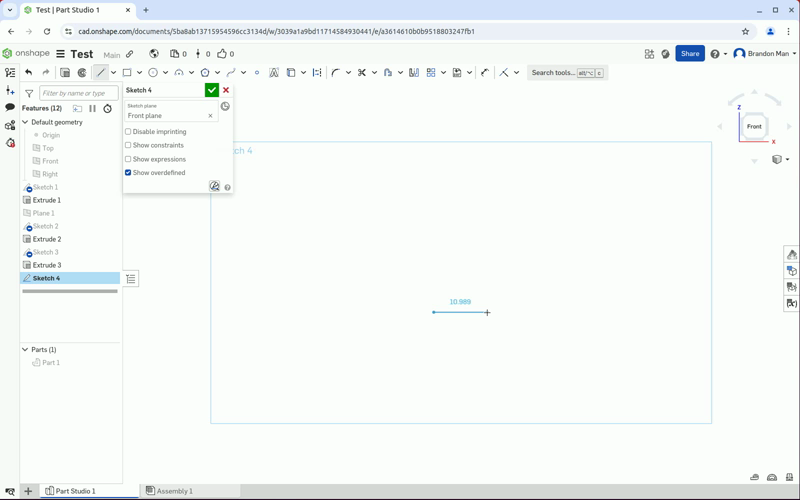
key_down(shift)
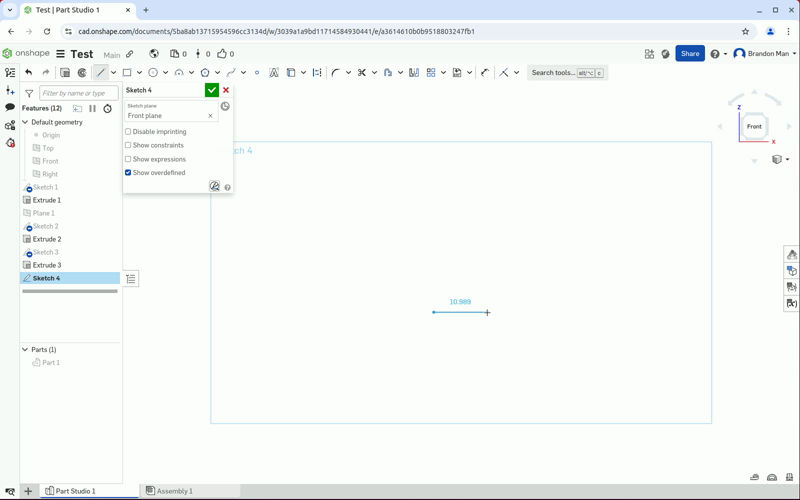
mouse_move(517, 312)
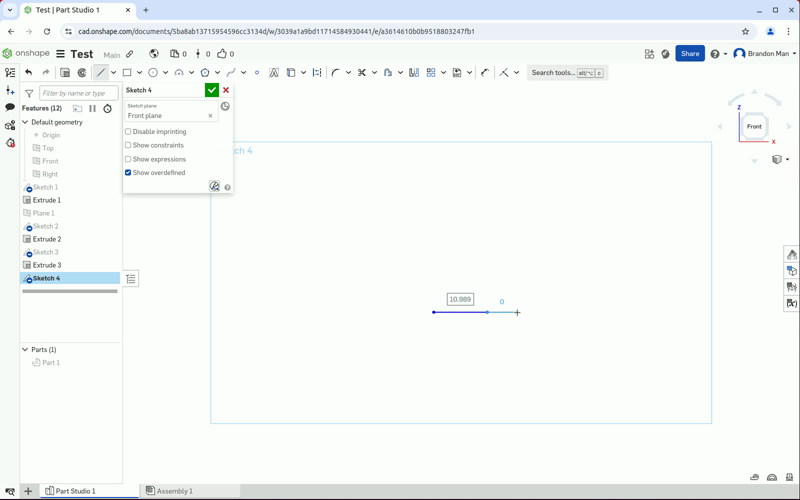
mouse_move(487, 282)
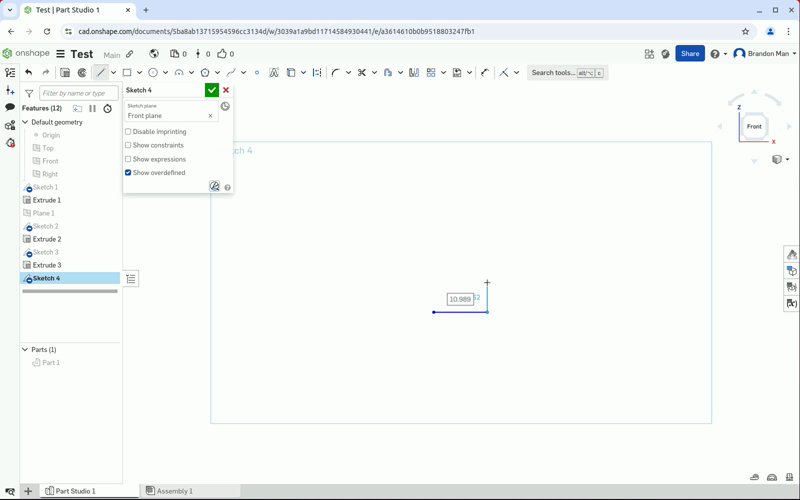
click(487, 282)
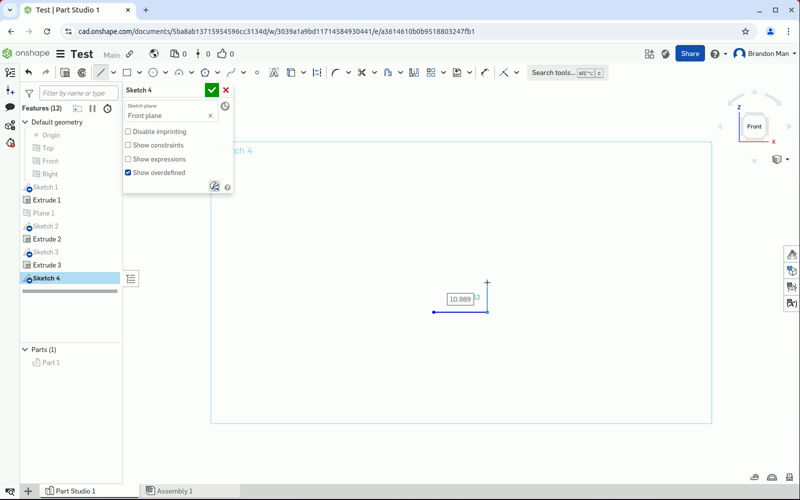
key_up(shift)
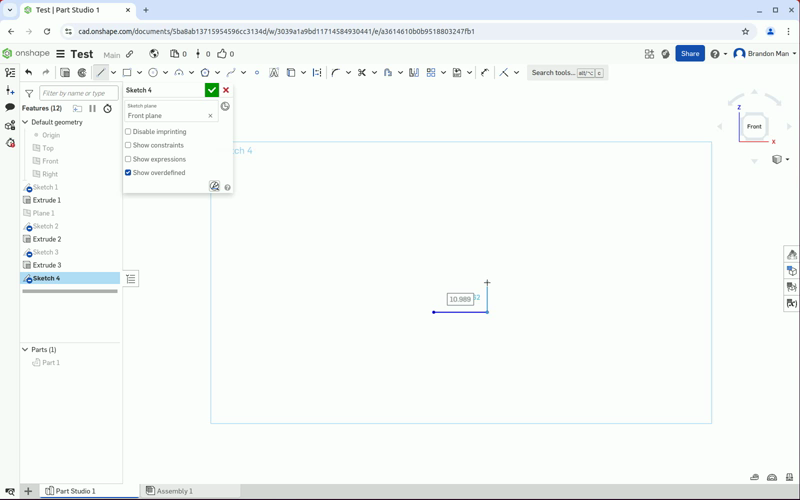
key_down(shift)
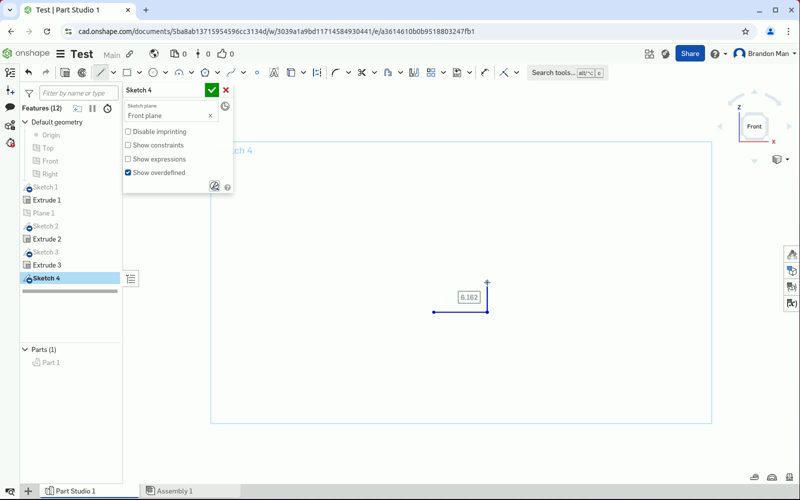
mouse_move(517, 282)
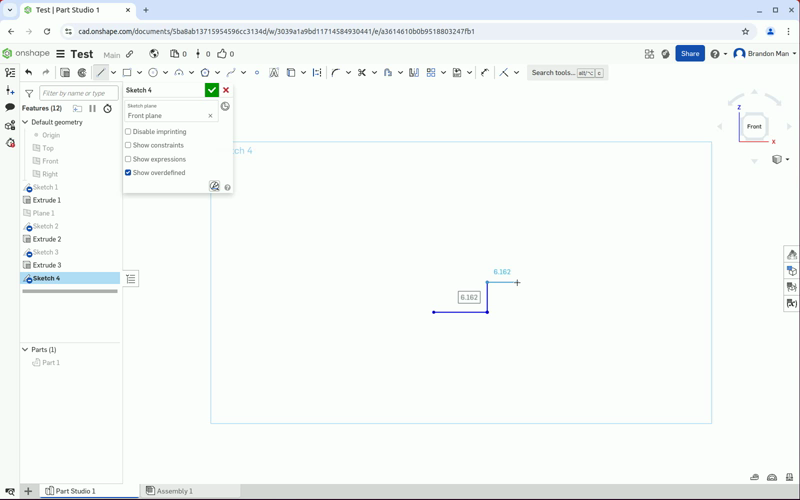
mouse_move(433, 282)
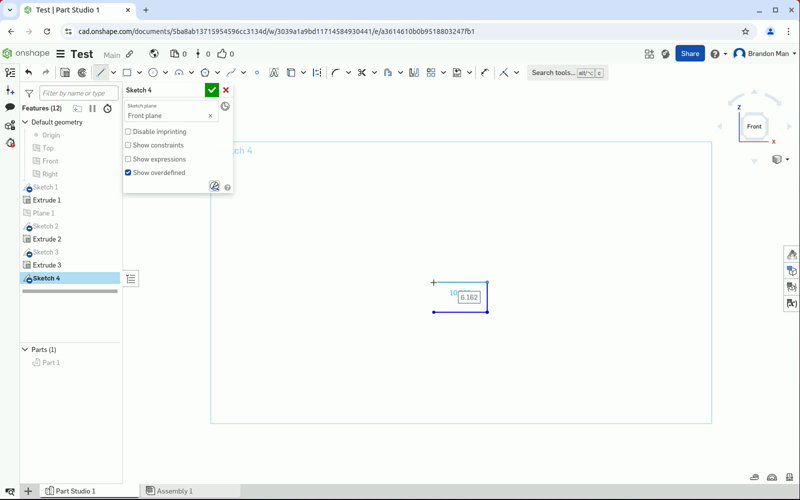
click(433, 282)
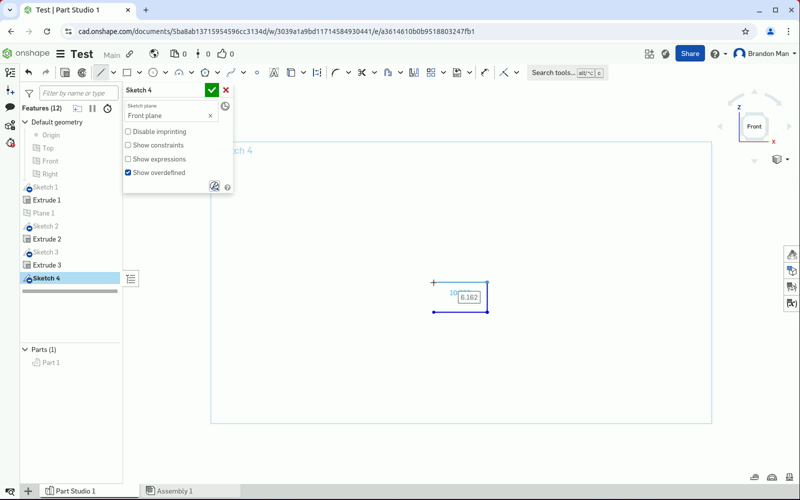
key_up(shift)
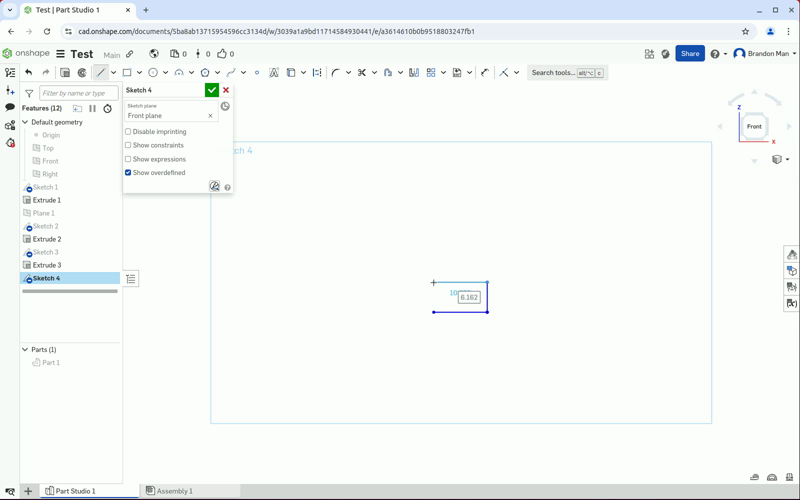
mouse_move(463, 282)
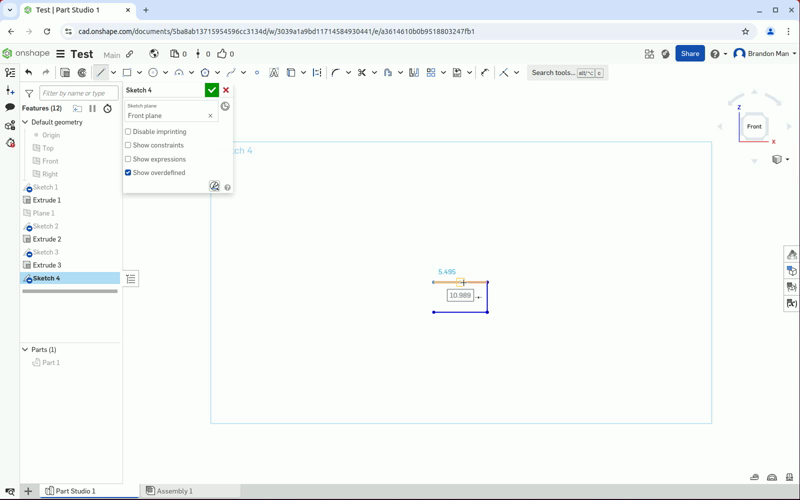
key_down(shift)
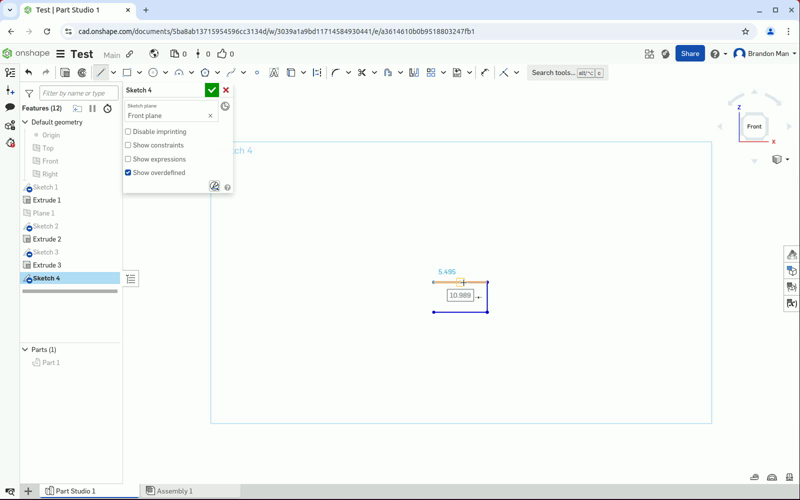
mouse_move(433, 312)
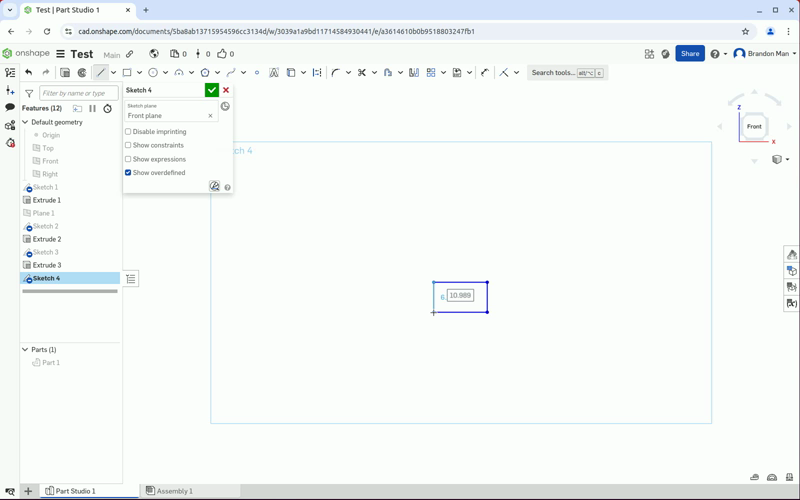
key_up(shift)
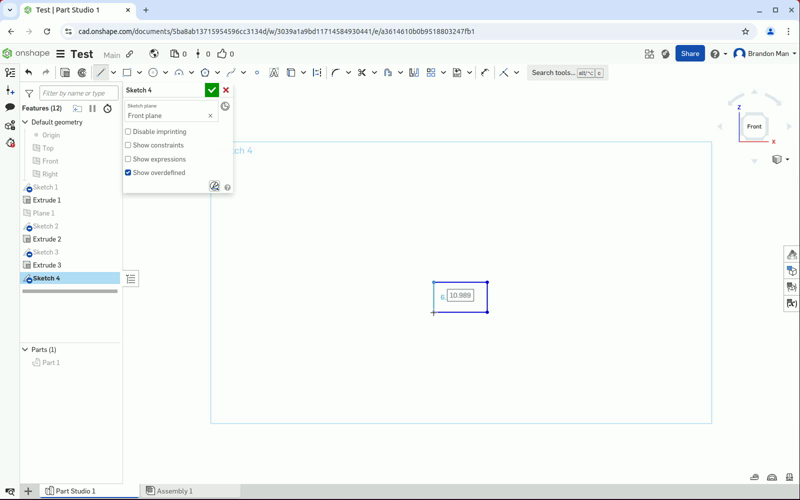
click(433, 312)
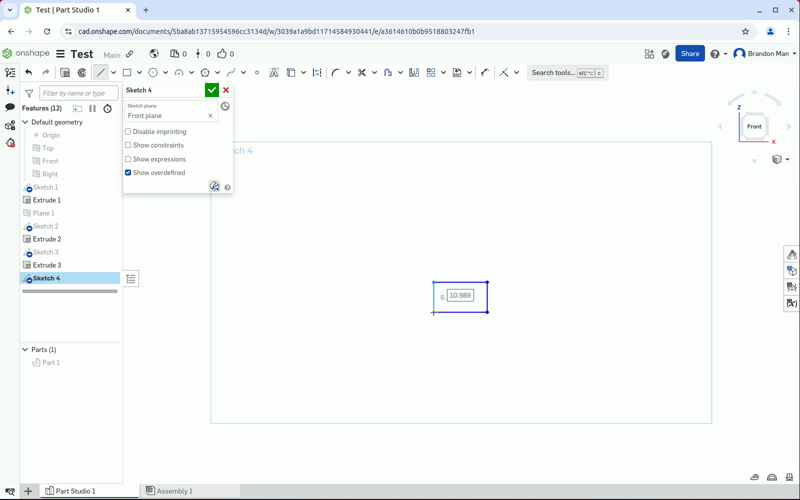
key(esc)
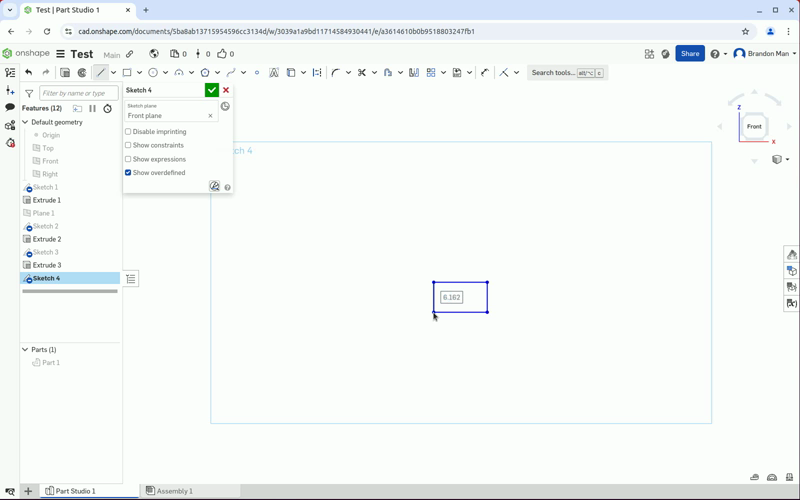
mouse_move(469, 310)
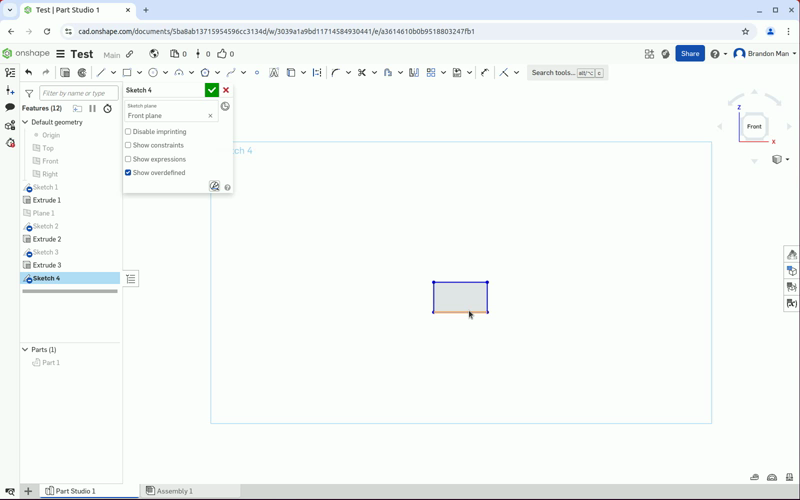
scroll(6)
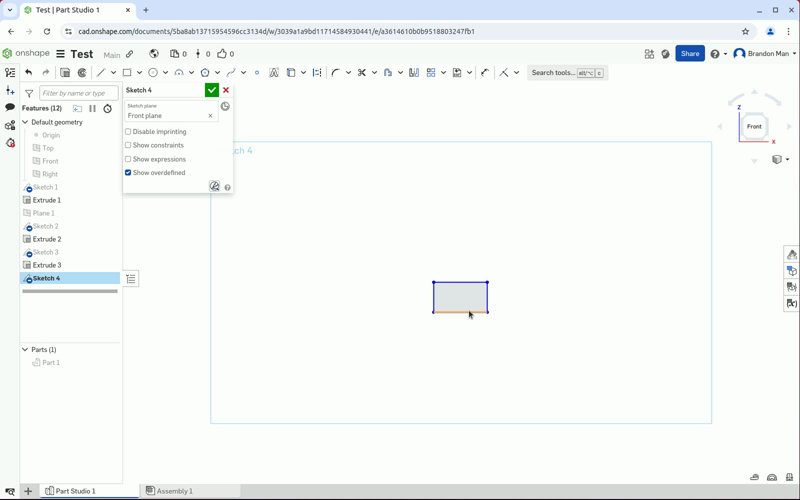
scroll(6)
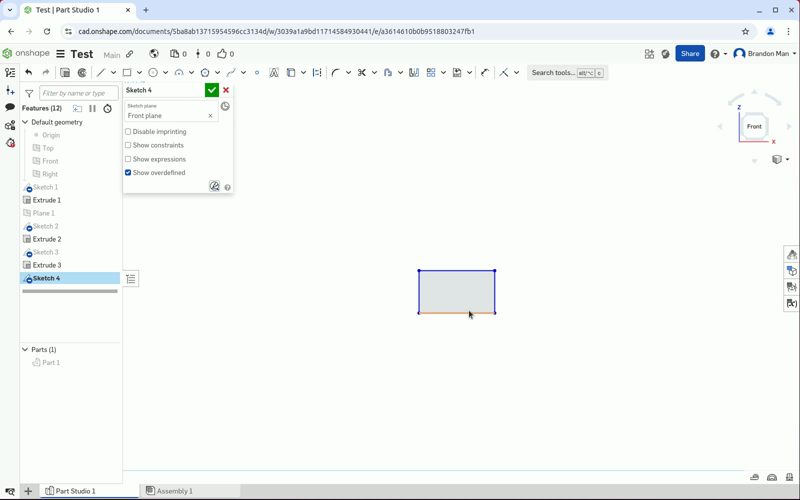
scroll(6)
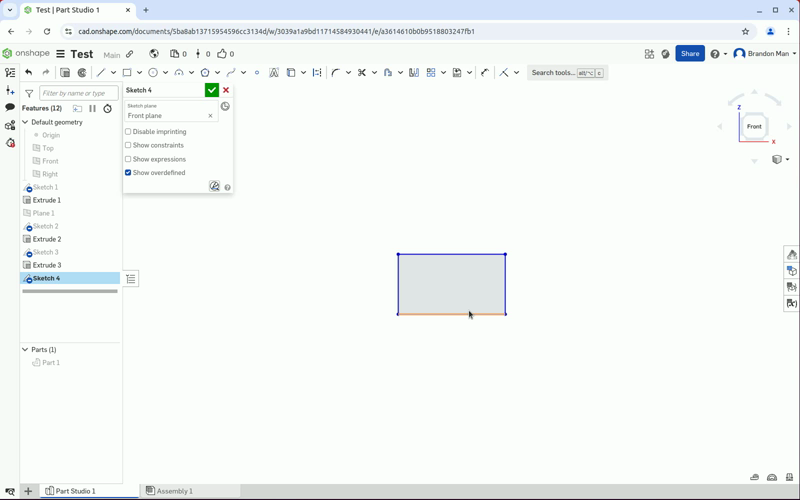
scroll(6)
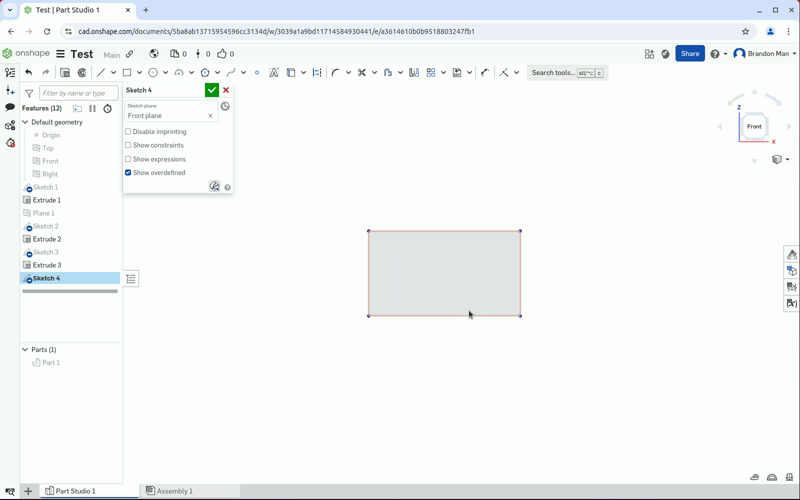
scroll(6)
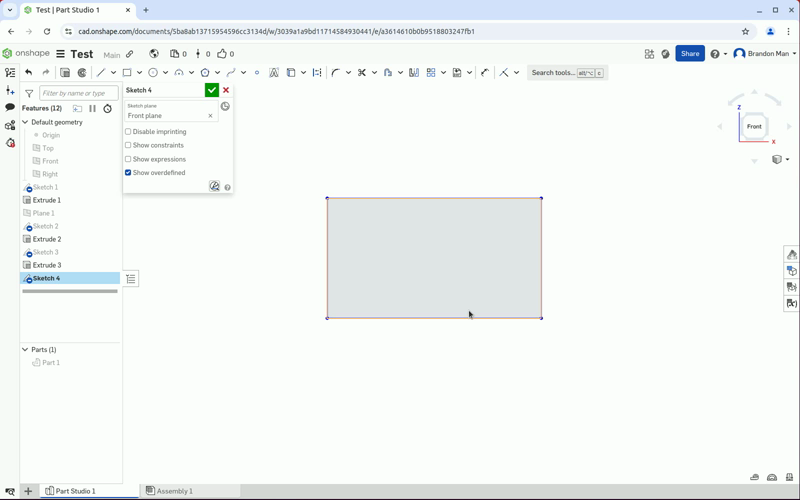
scroll(6)
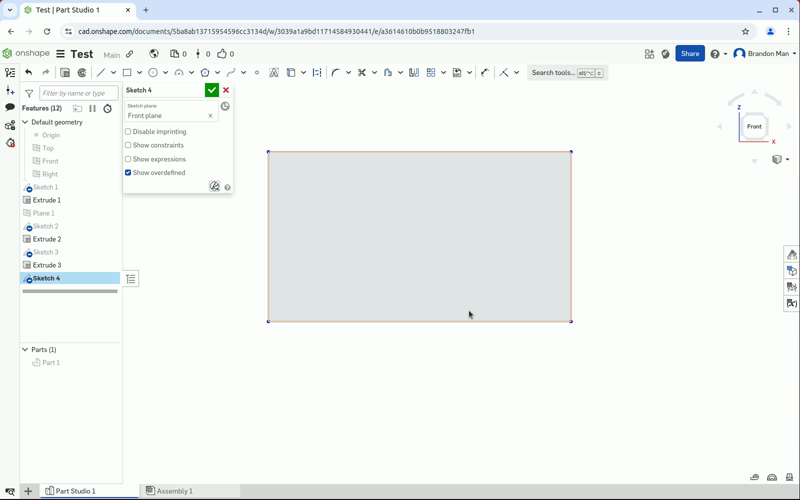
scroll(6)
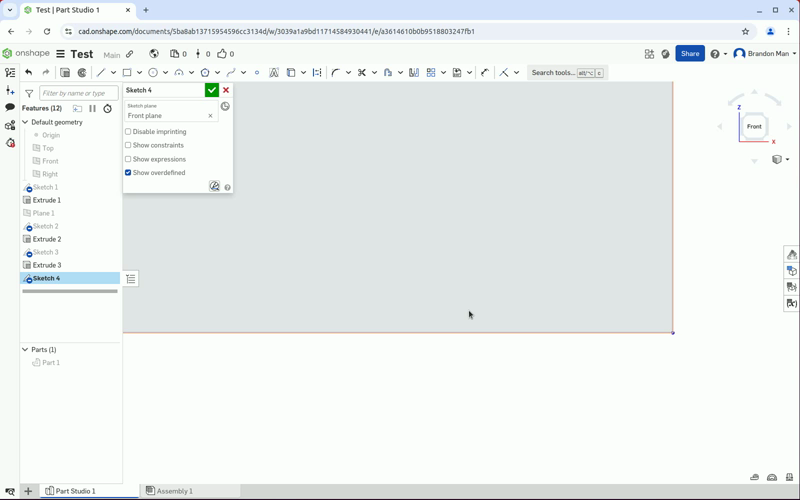
click(469, 310)
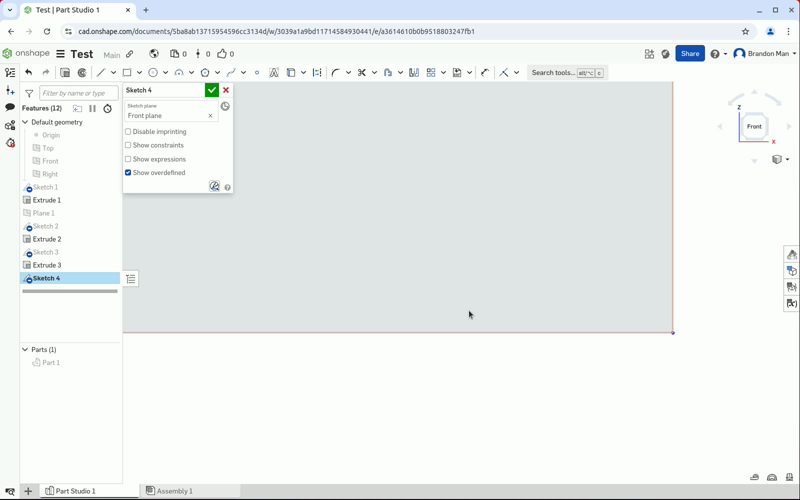
scroll(-6)
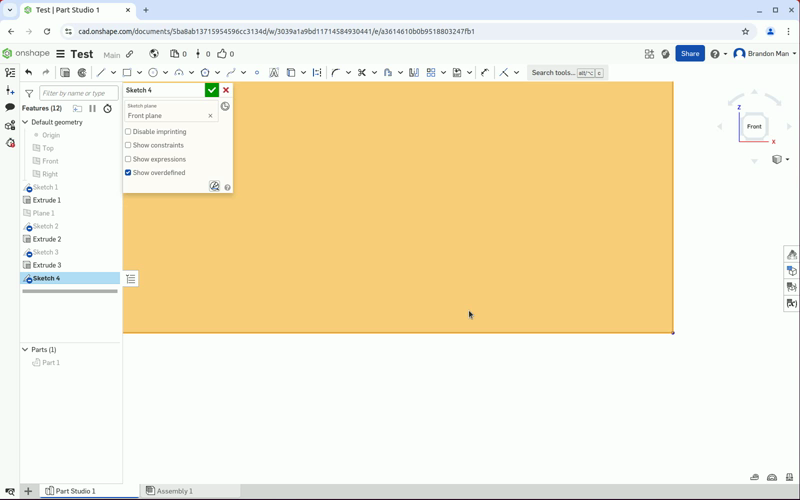
scroll(-6)
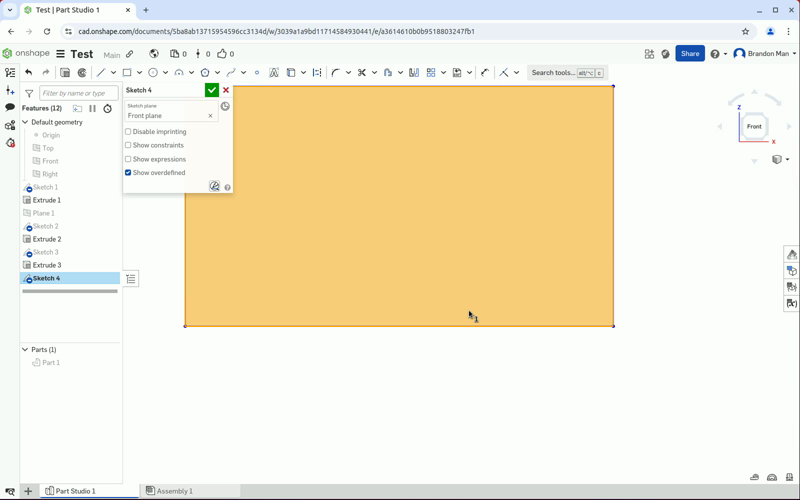
scroll(-6)
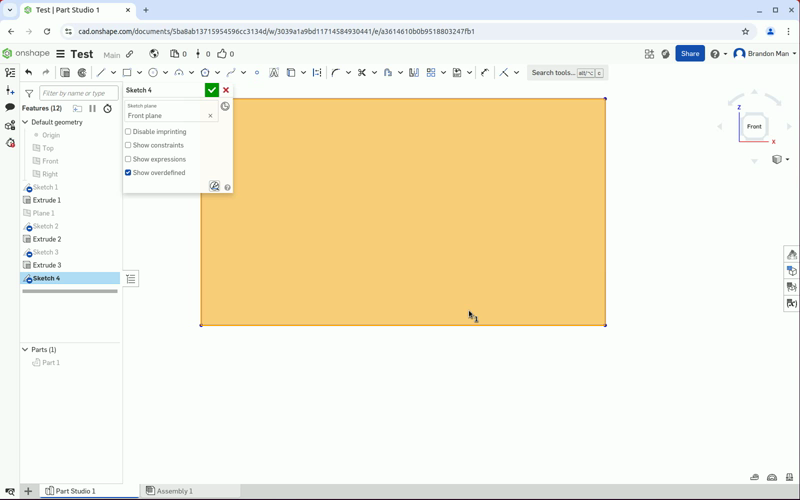
scroll(-6)
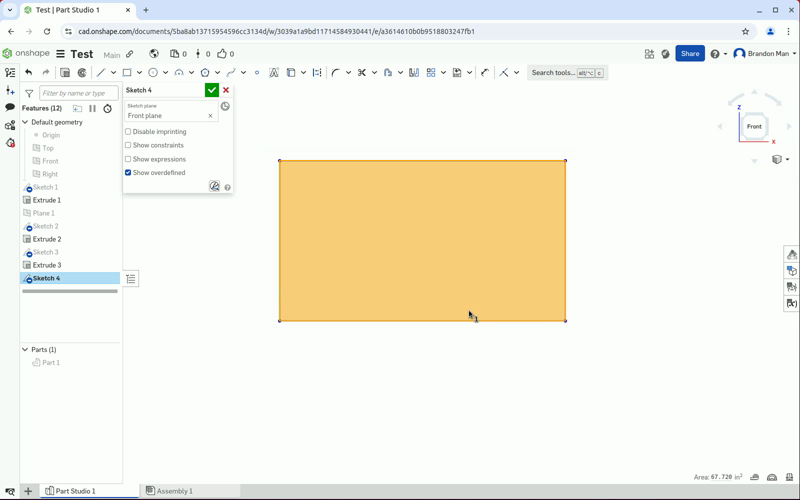
scroll(-6)
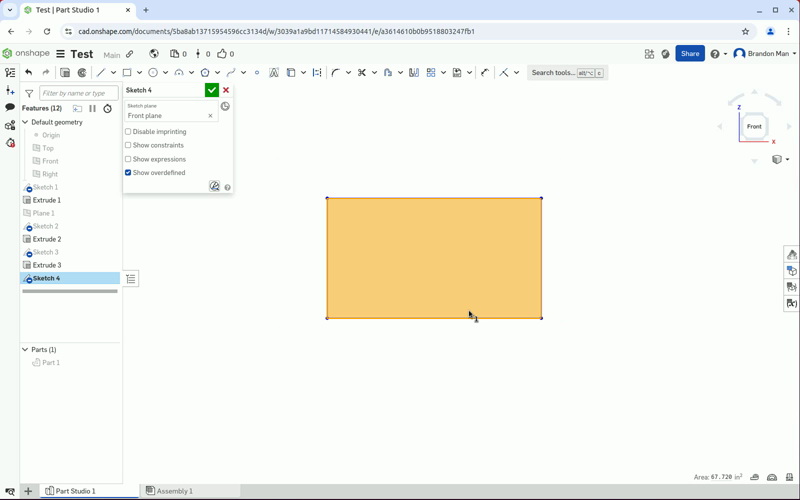
scroll(-6)
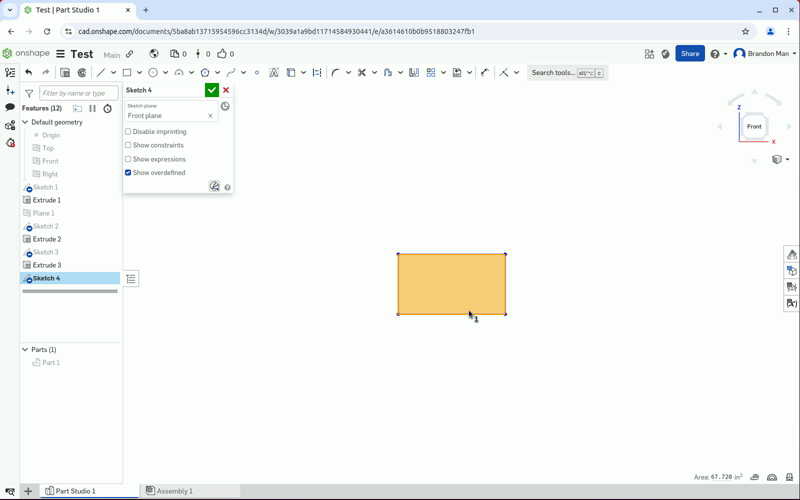
scroll(-6)
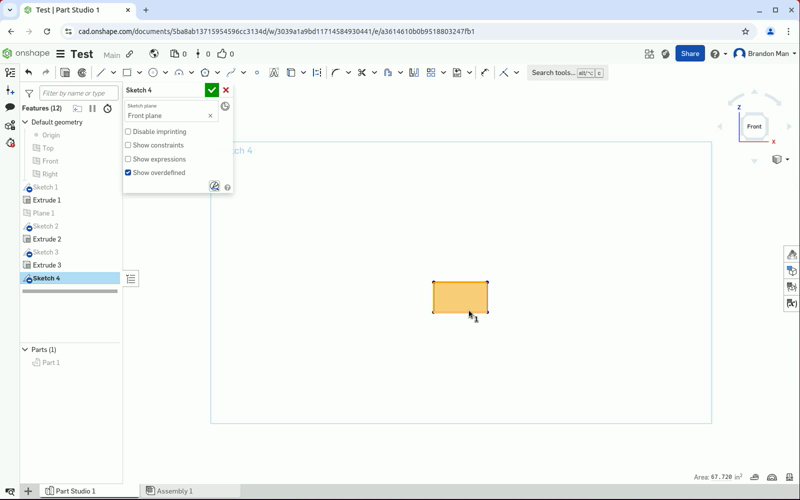
mouse_move(73, 352)
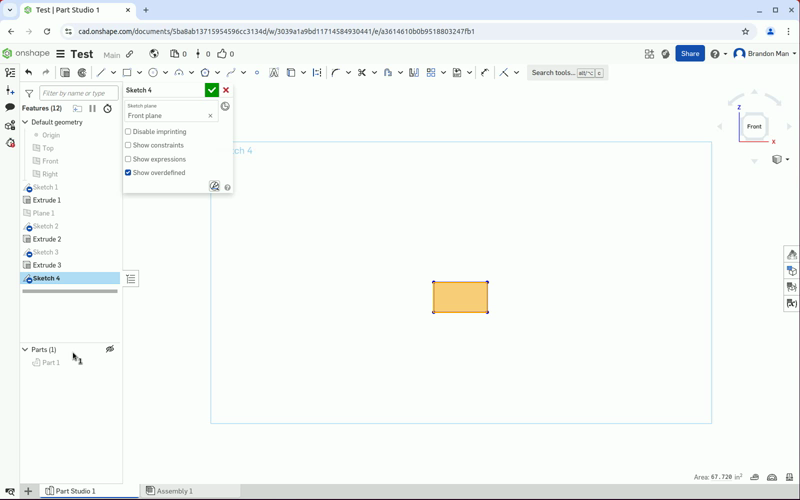
key(shift+y)
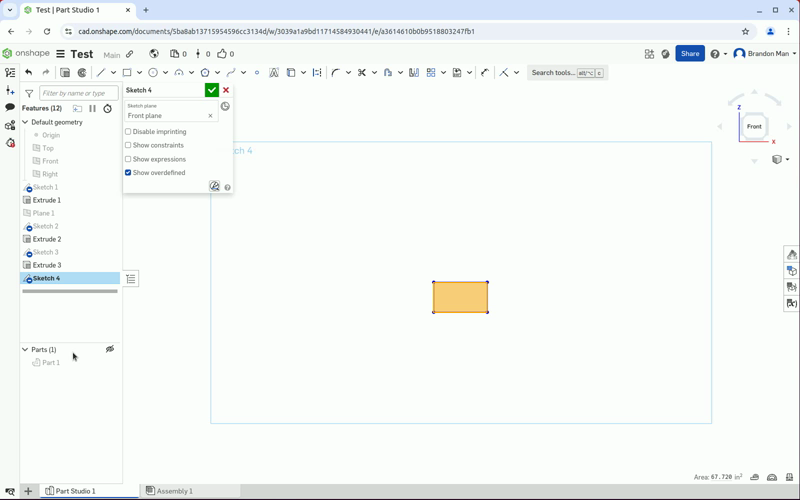
key(shift+e)
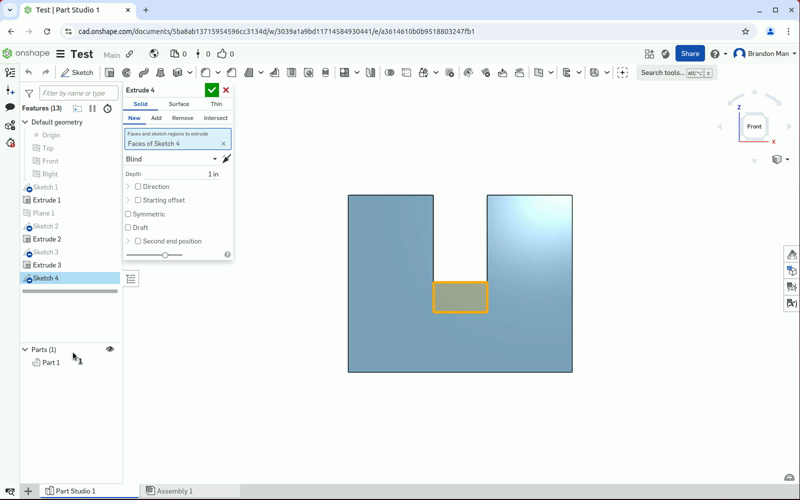
mouse_move(143, 106)
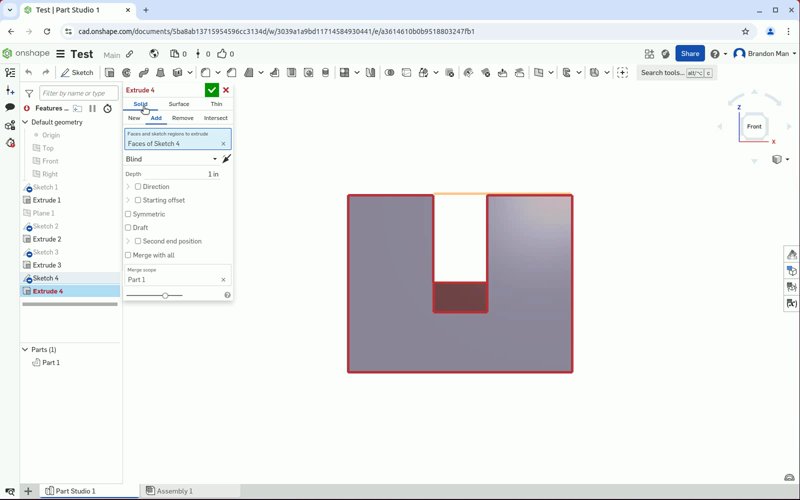
click(143, 106)
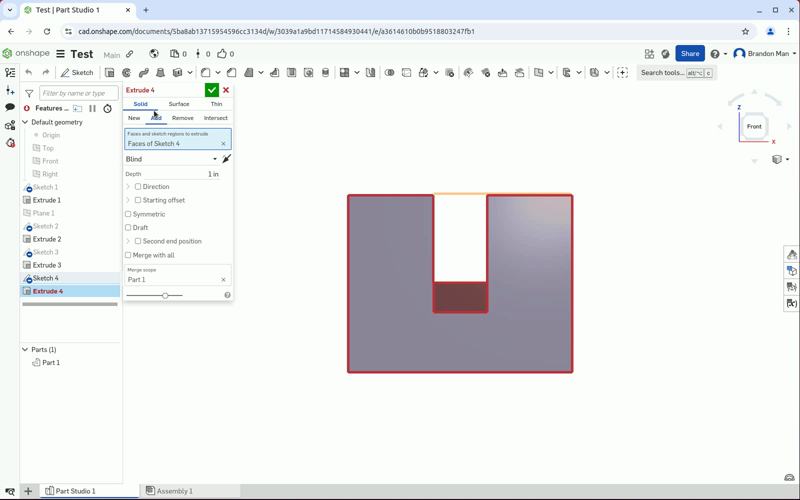
mouse_move(186, 120)
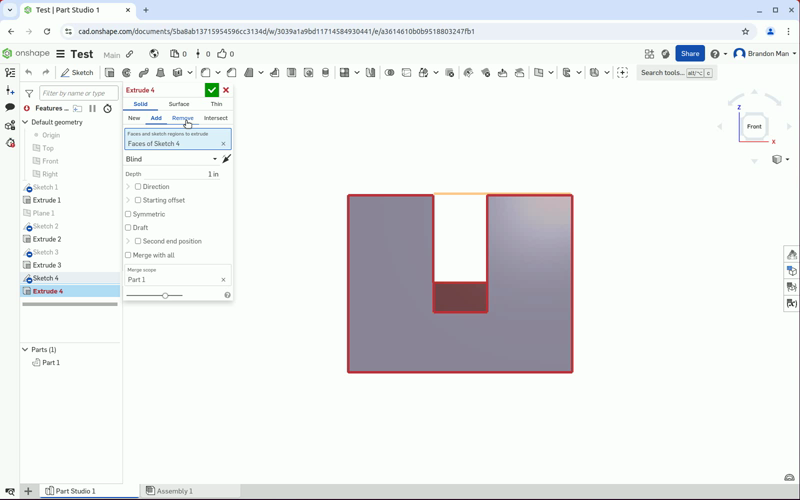
click(186, 120)
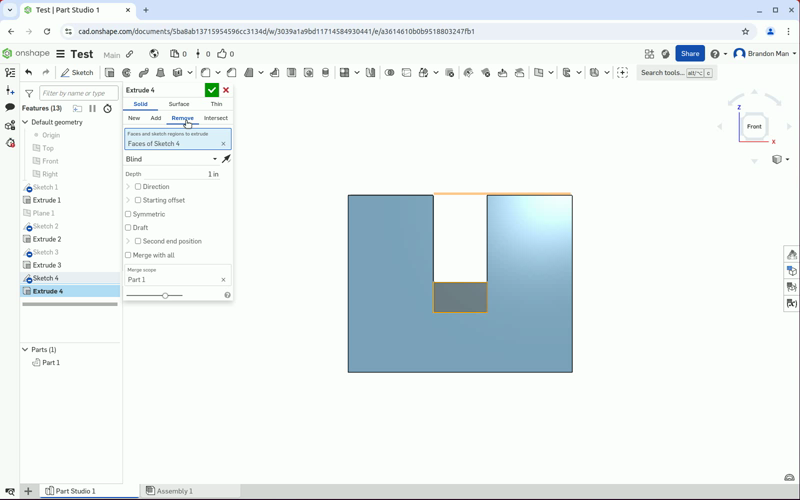
key(tab, 4)
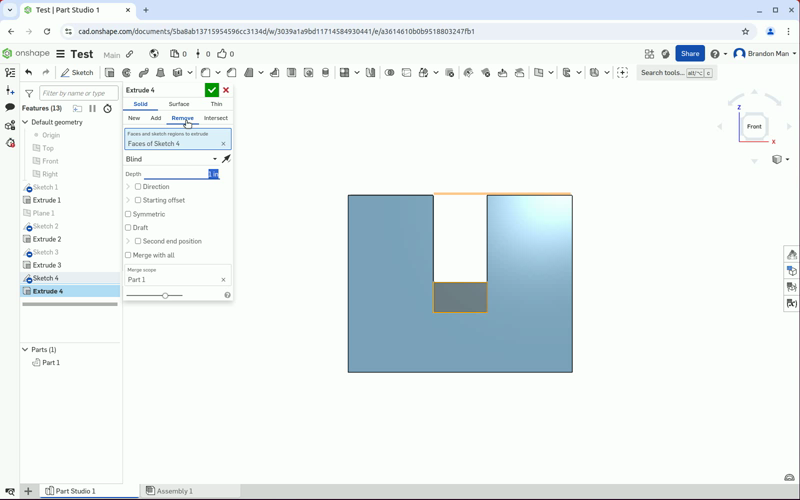
text(2.407)
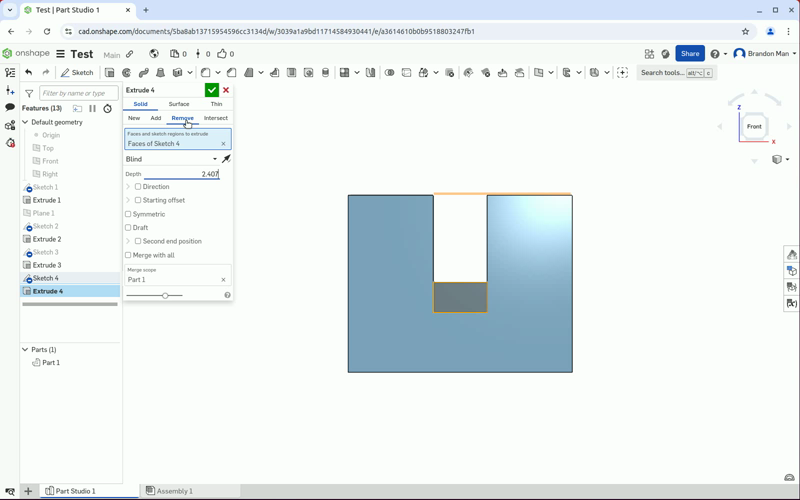
key(tab, 6)
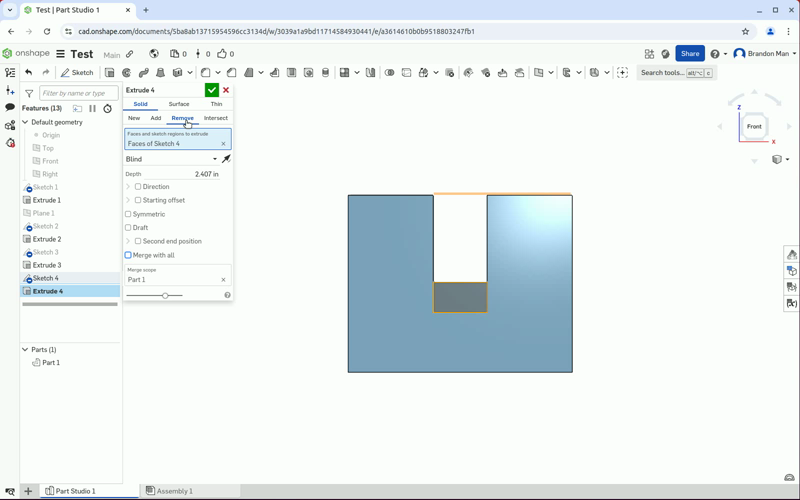
key(space)
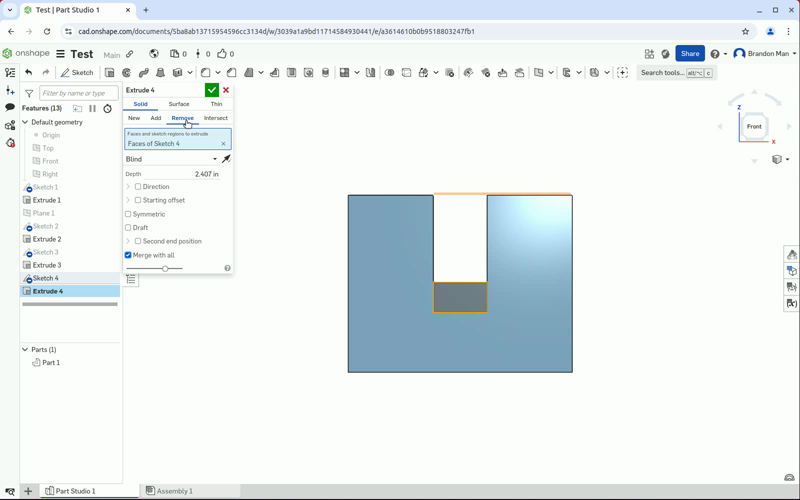
key(enter)
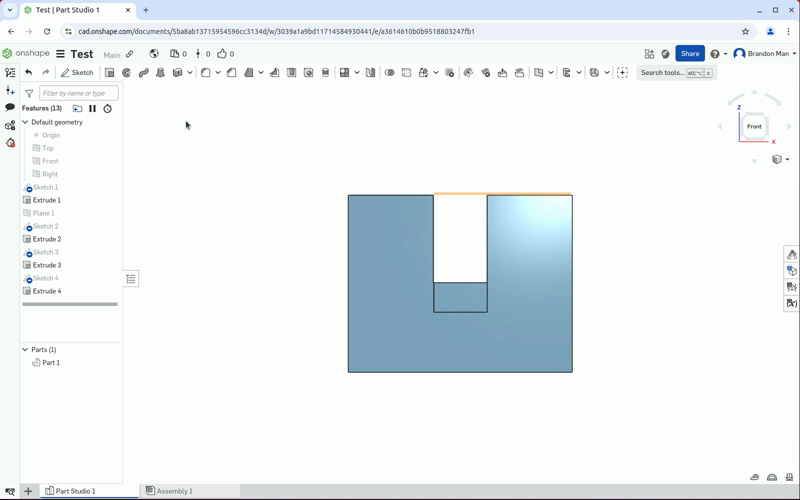
key(shift+h)
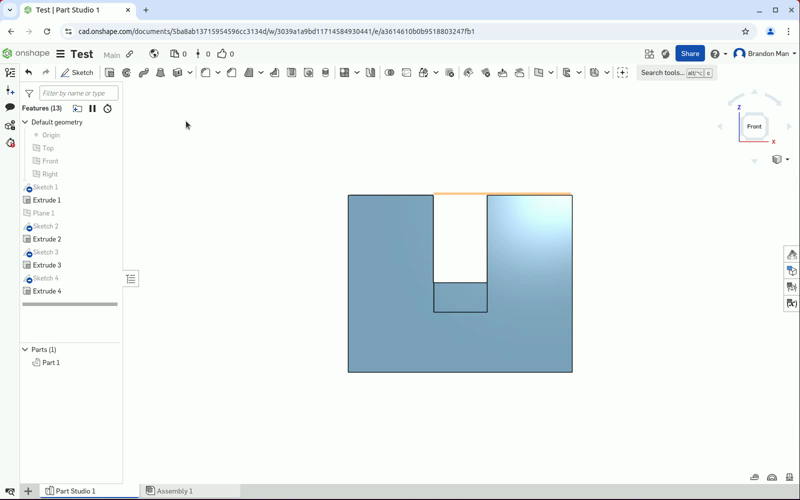
key(shift+h)
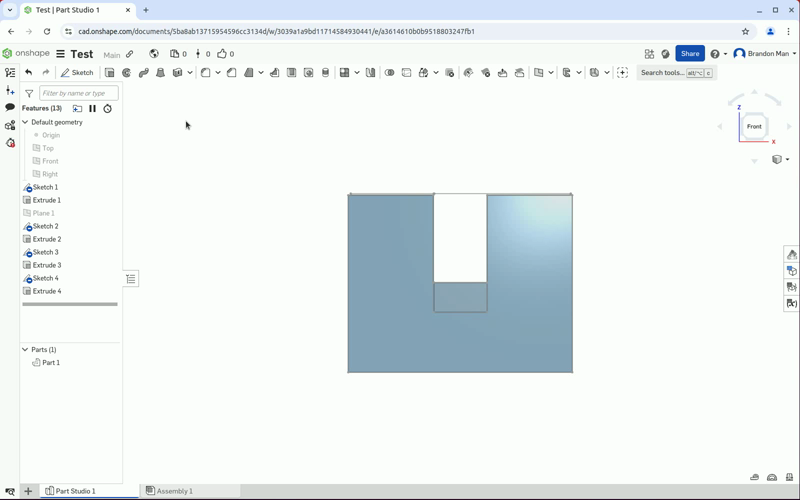
key(shift+7)
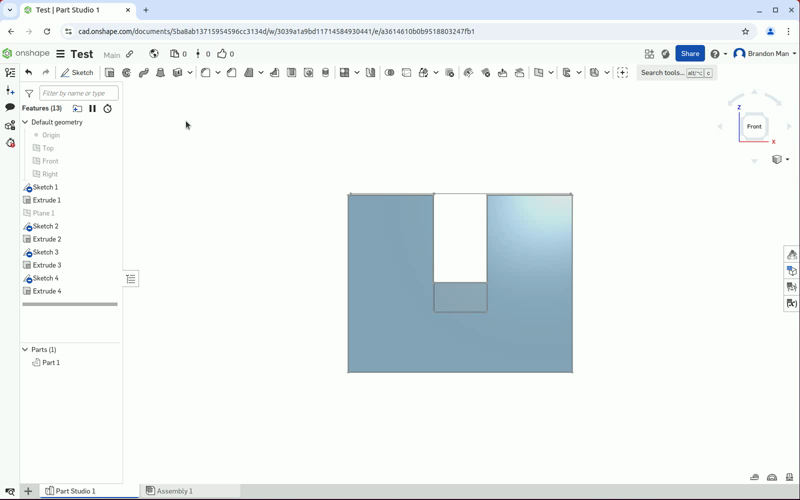
key(left, 2)
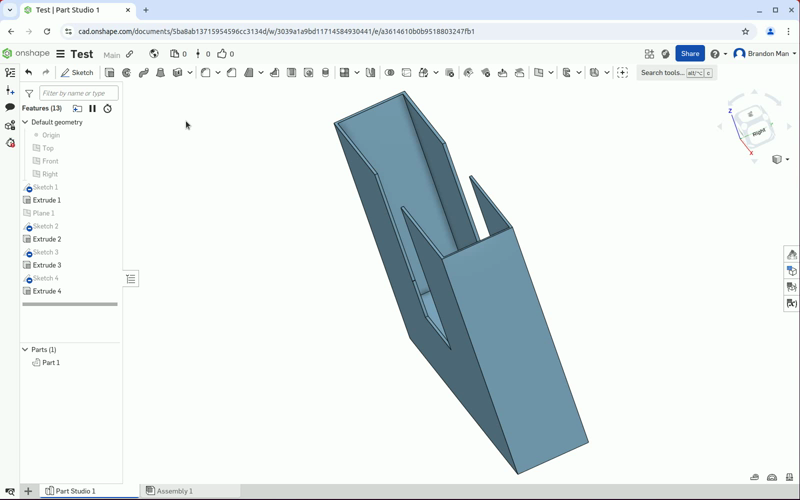
key(down, 2)
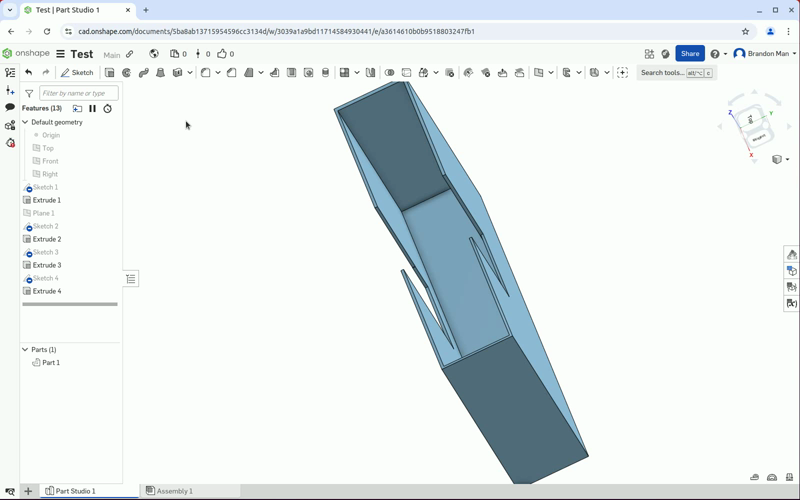
key(up, 2)
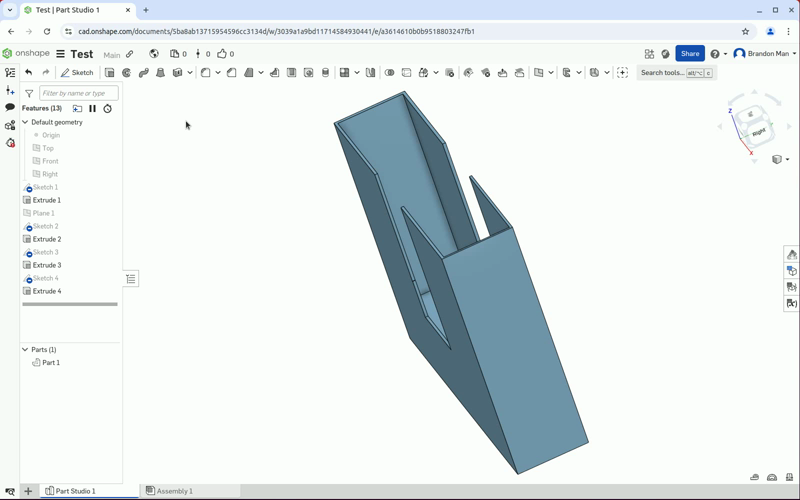
key(right, 2)
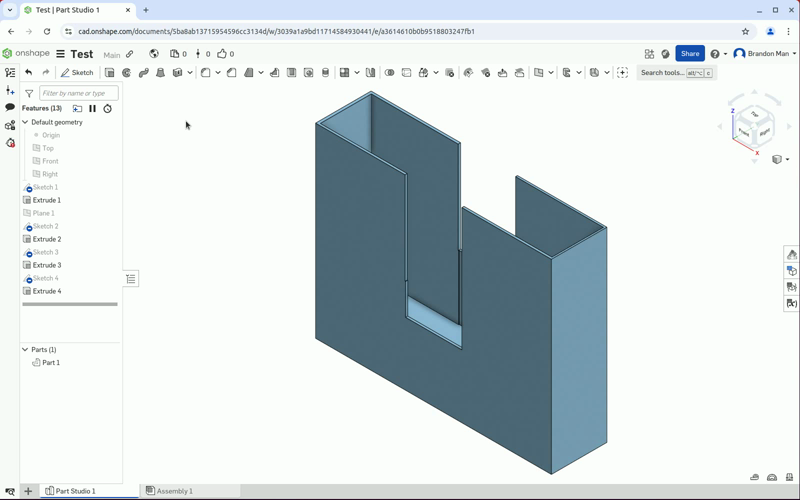
mouse_move(73, 189)
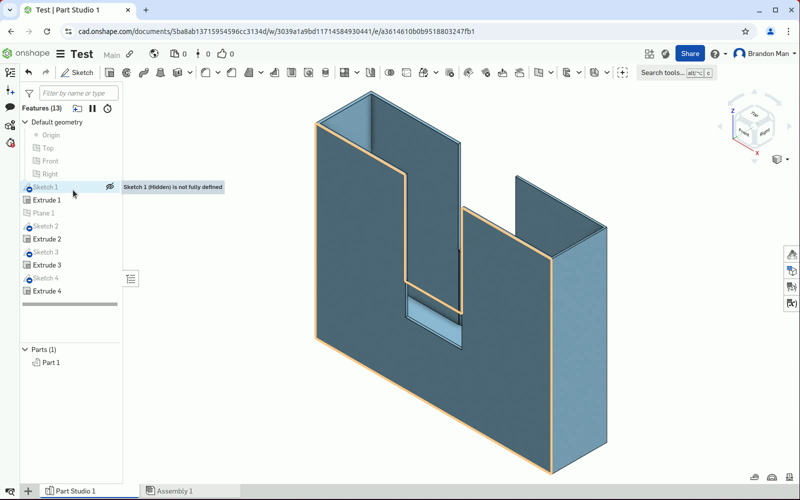
click(73, 189)